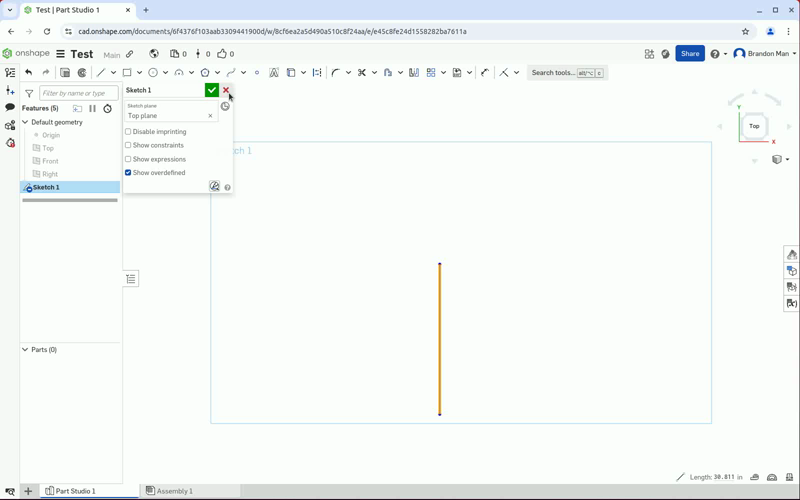
key(shift+h)
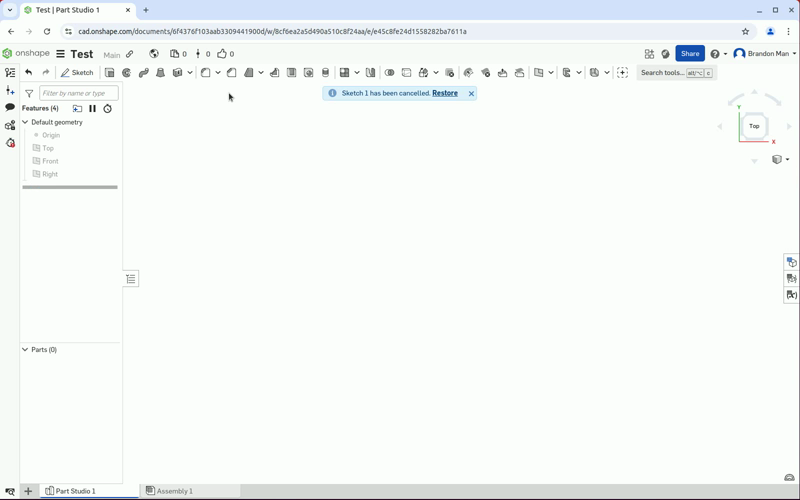
mouse_move(73, 352)
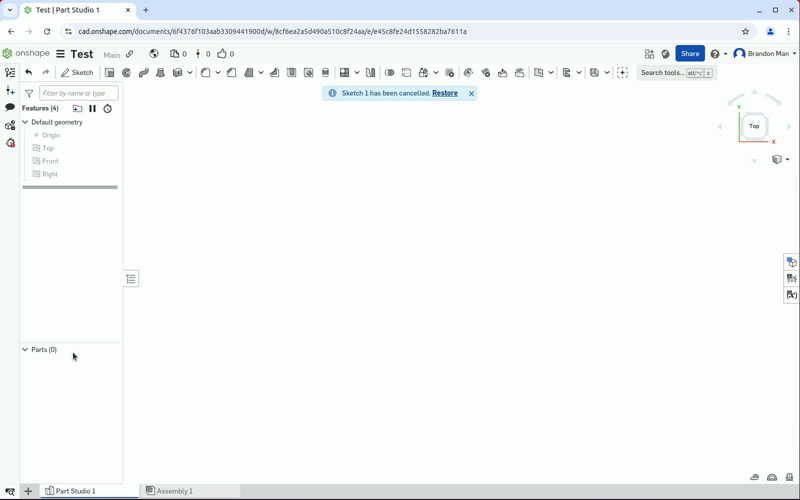
key(y)
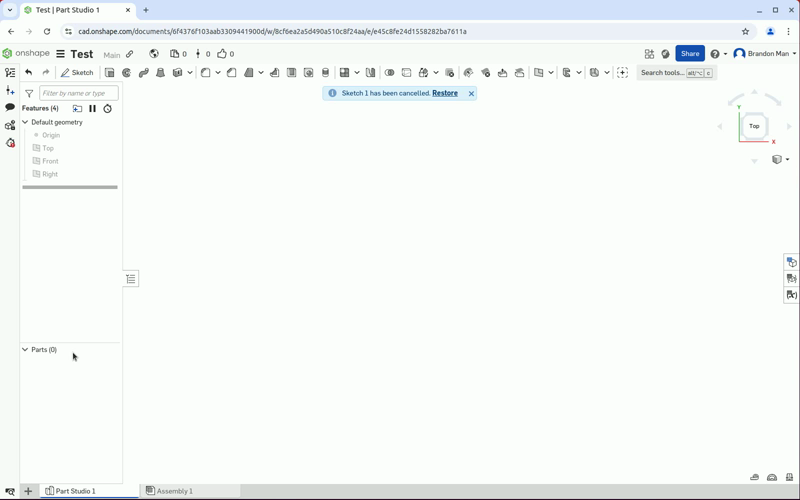
key(shift+p)
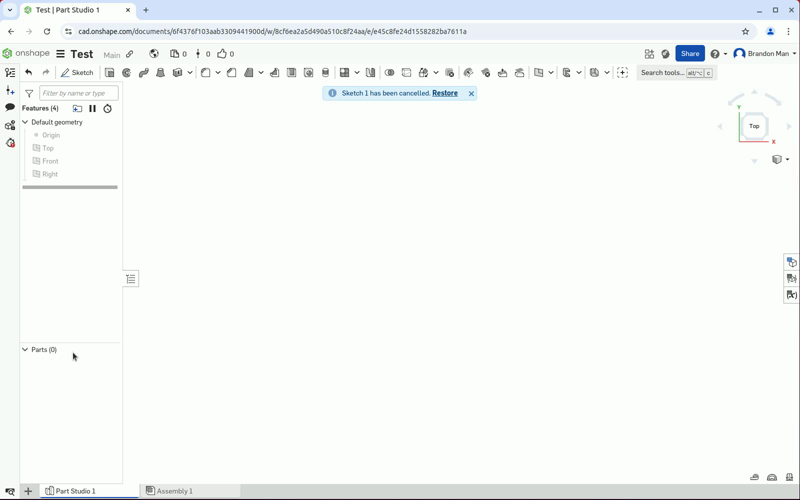
key(space)
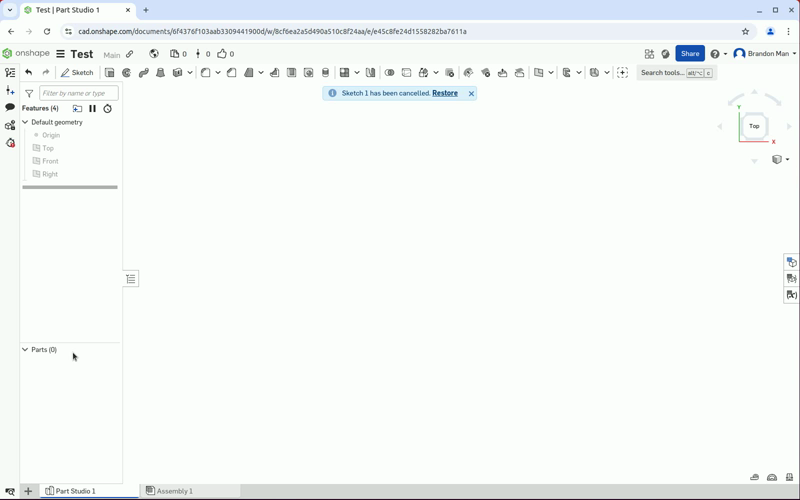
key_down(shift)
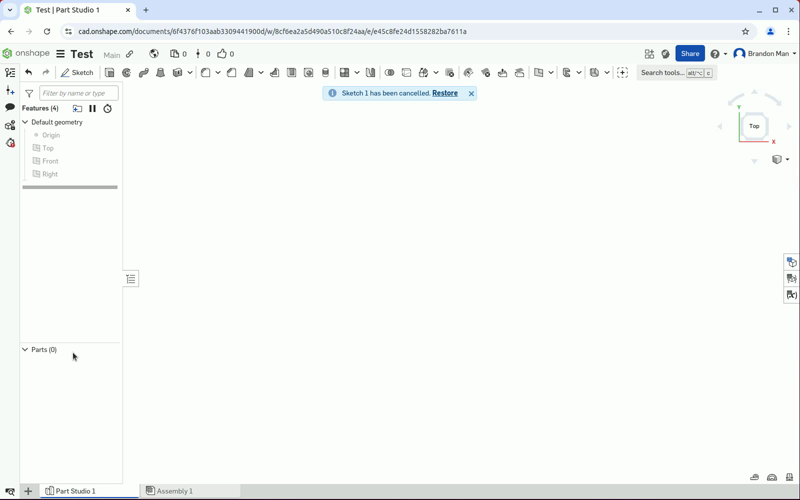
key(up)
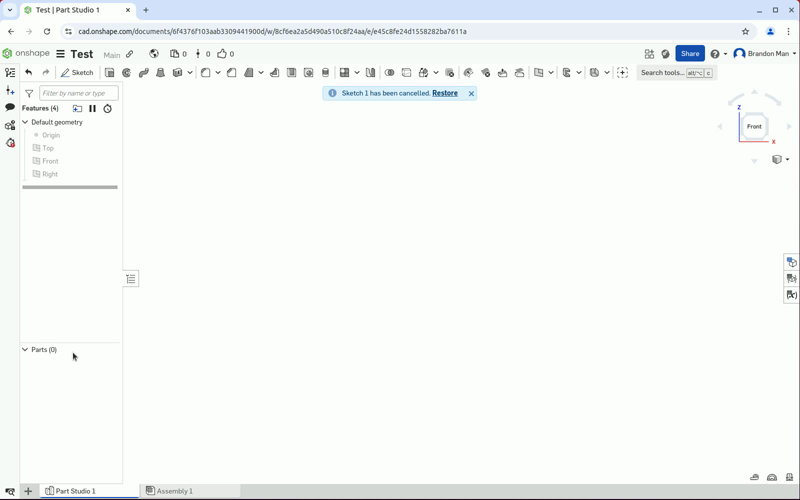
key_up(shift)
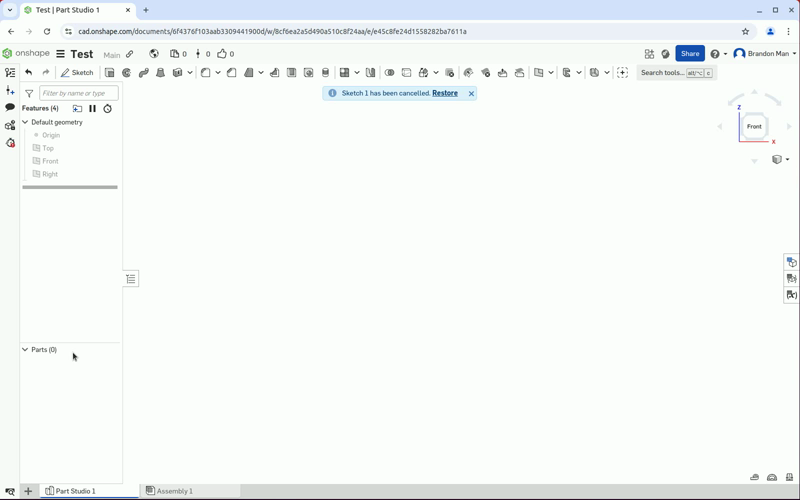
key(space)
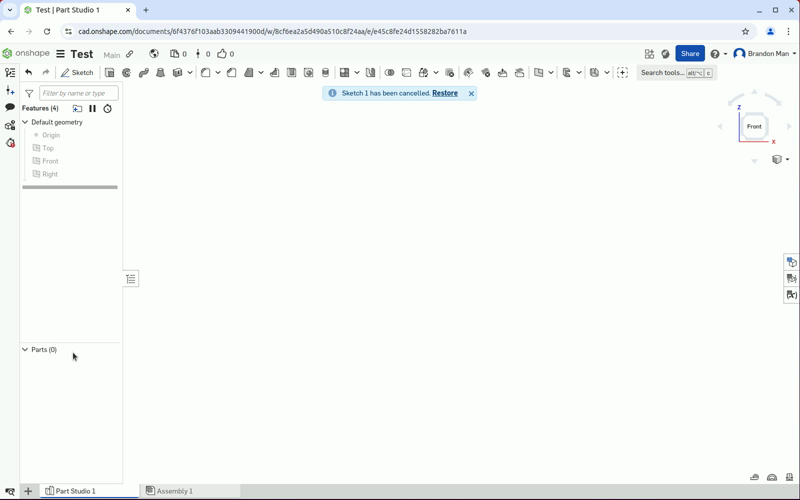
key_down(shift)
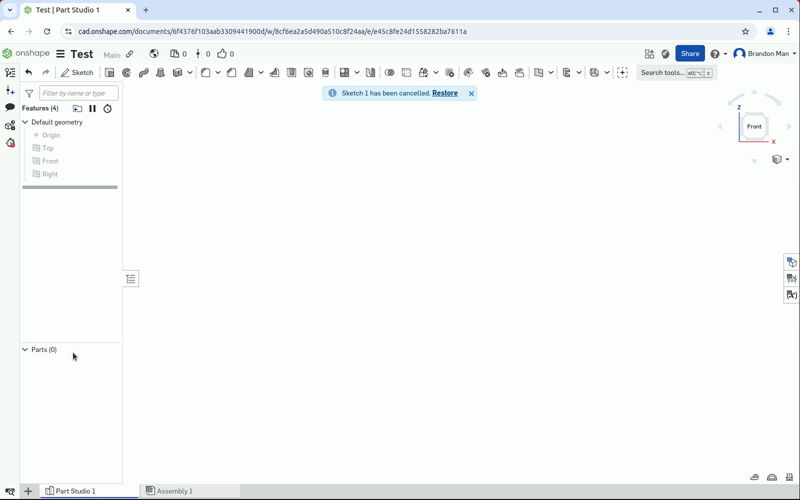
key(left)
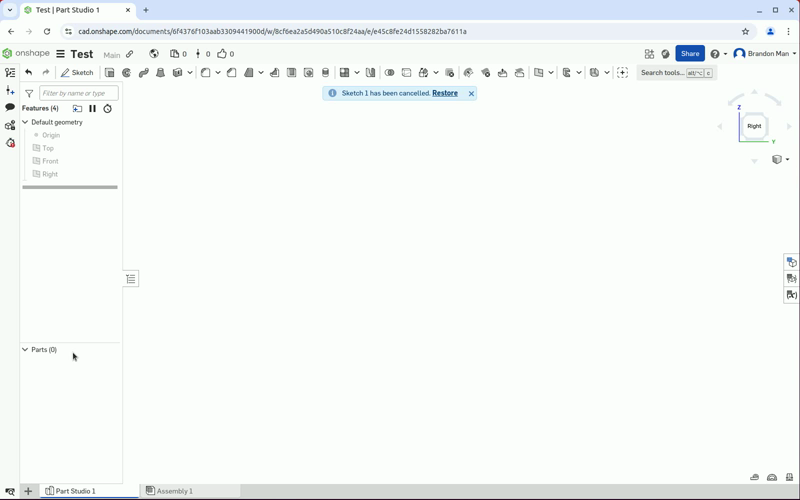
key_up(shift)
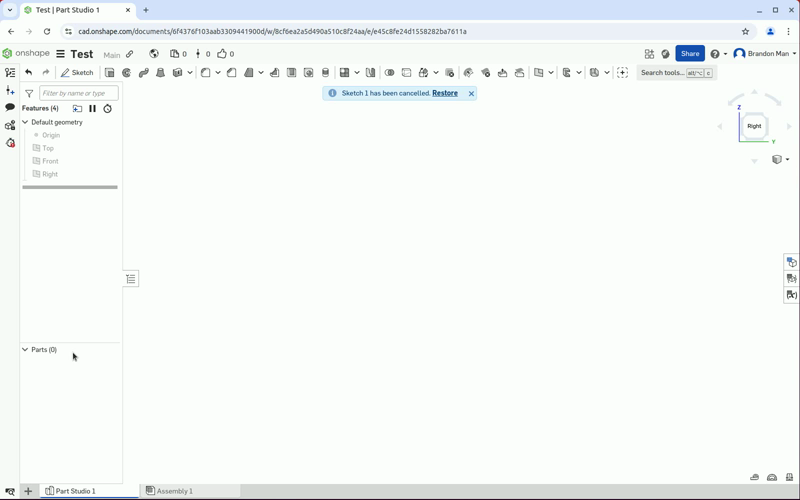
mouse_move(73, 352)
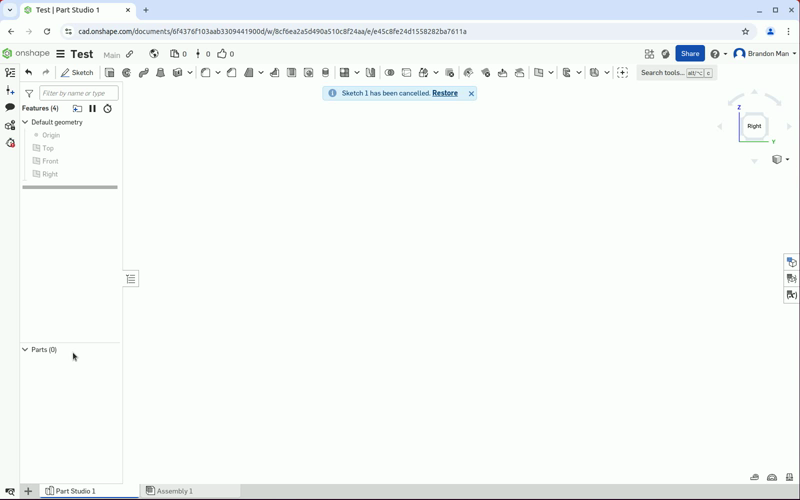
key(shift+y)
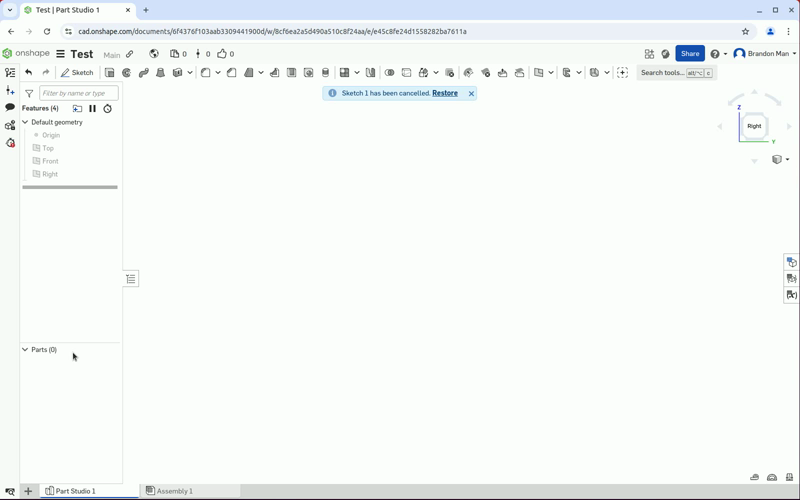
key(shift+s)
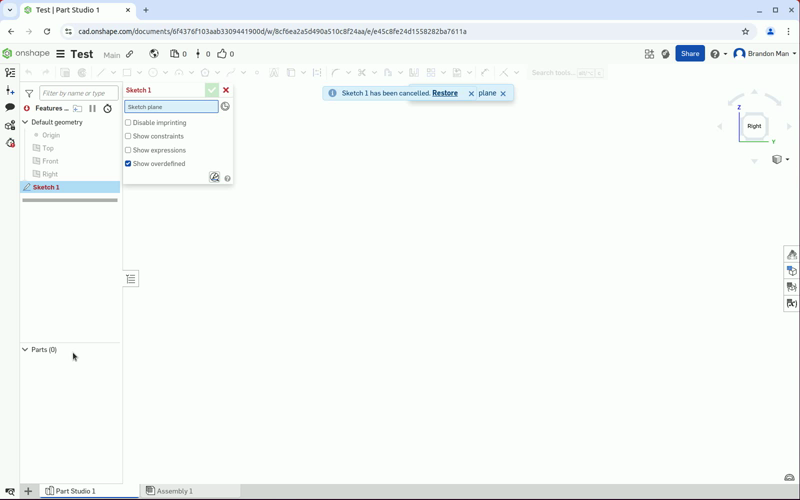
mouse_move(73, 176)
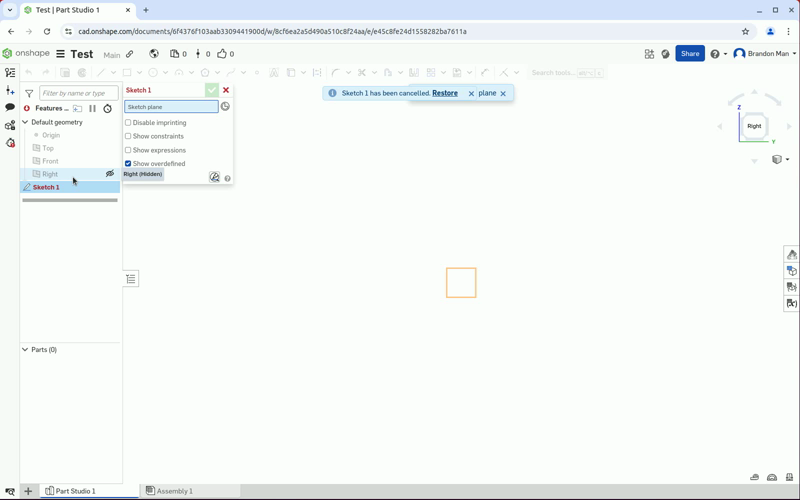
click(73, 176)
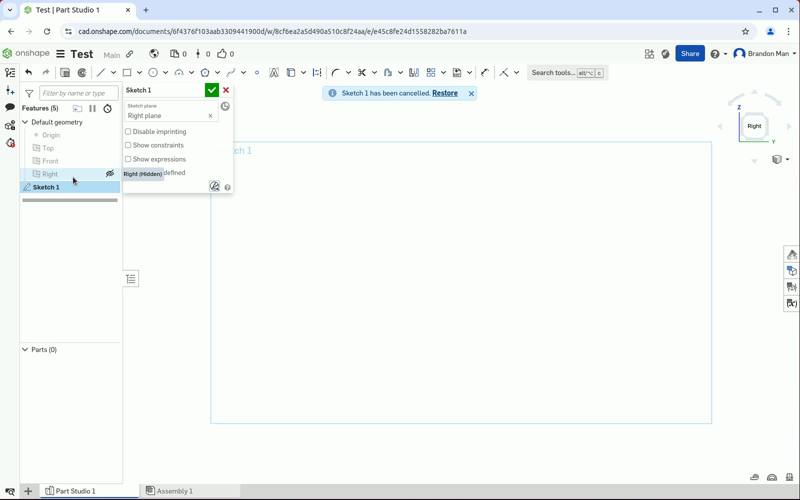
mouse_move(73, 352)
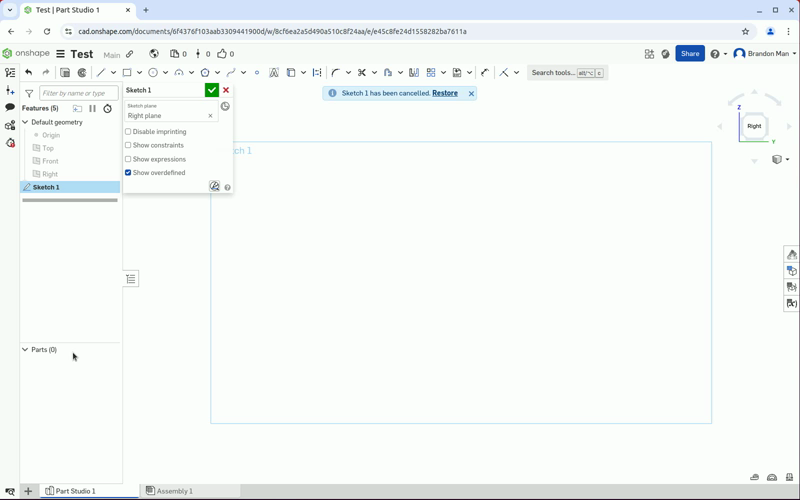
key(y)
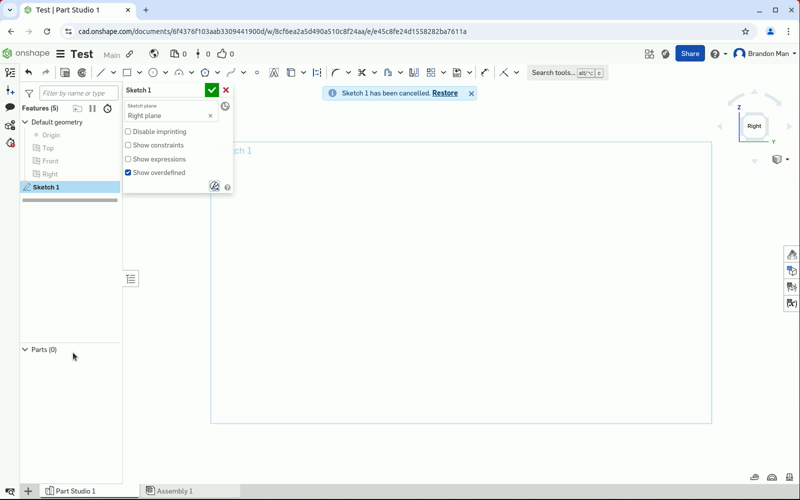
key(l)
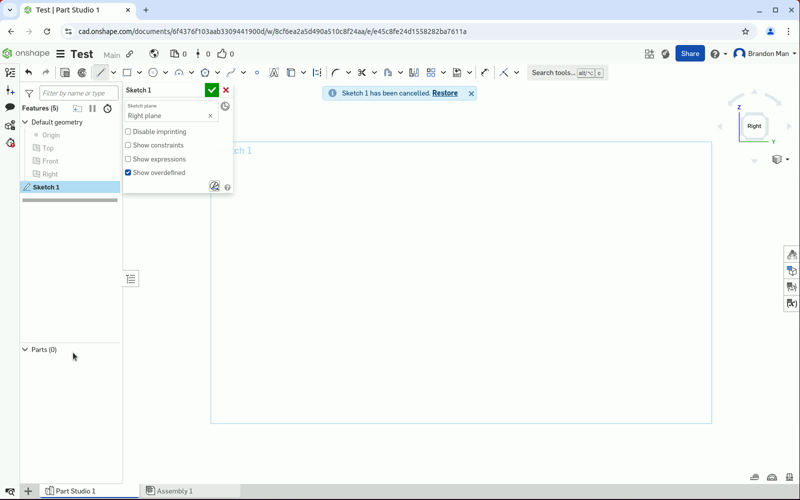
key_down(shift)
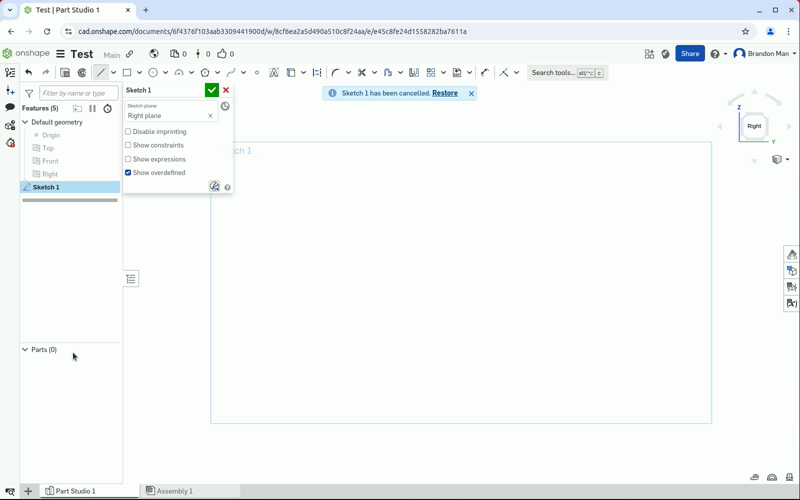
mouse_move(348, 275)
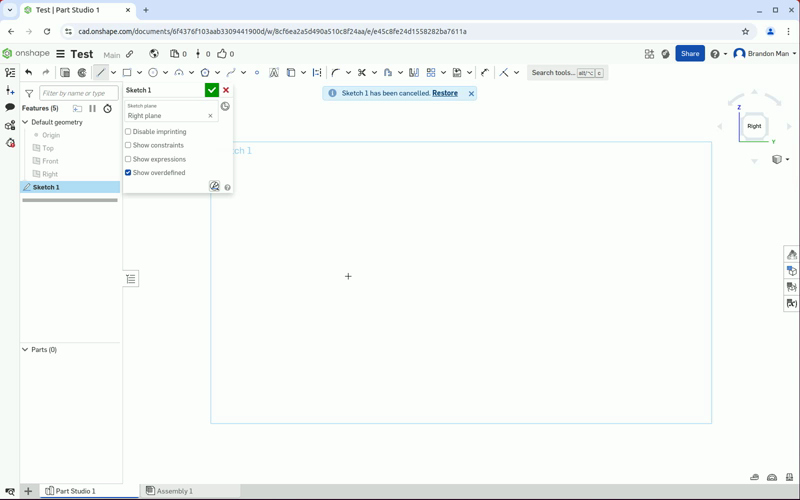
click(348, 275)
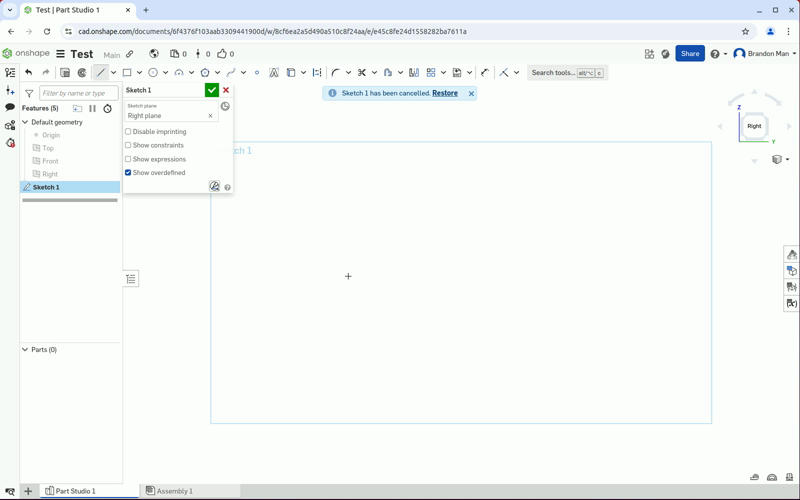
key_up(shift)
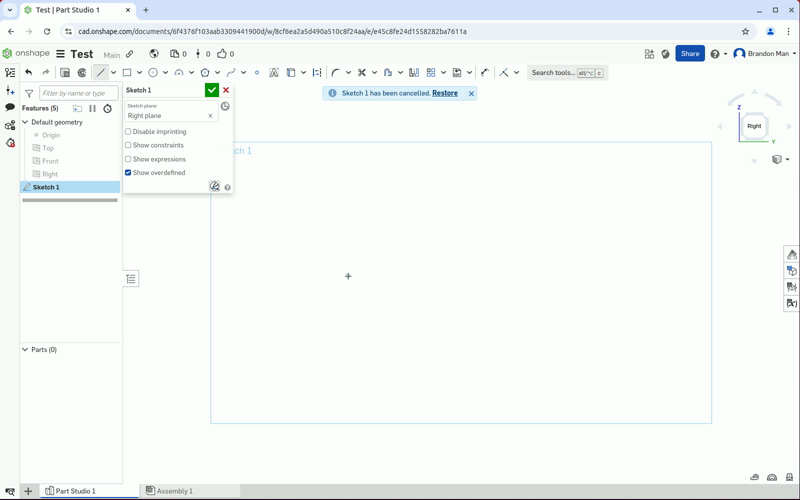
key_down(shift)
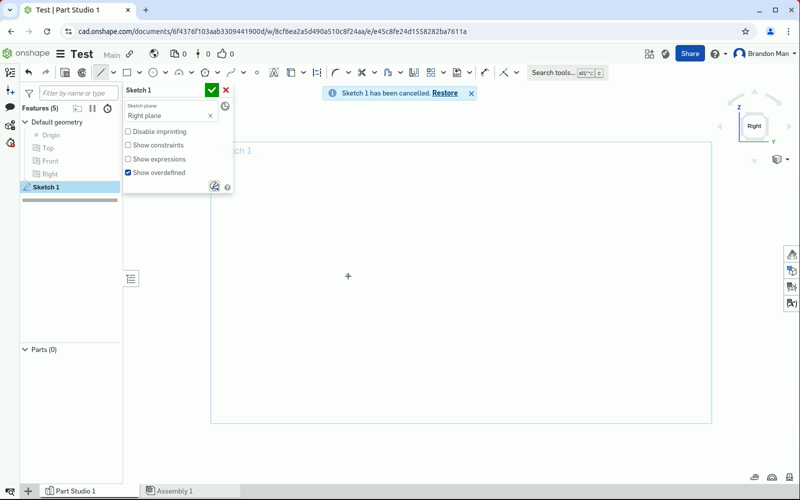
mouse_move(401, 303)
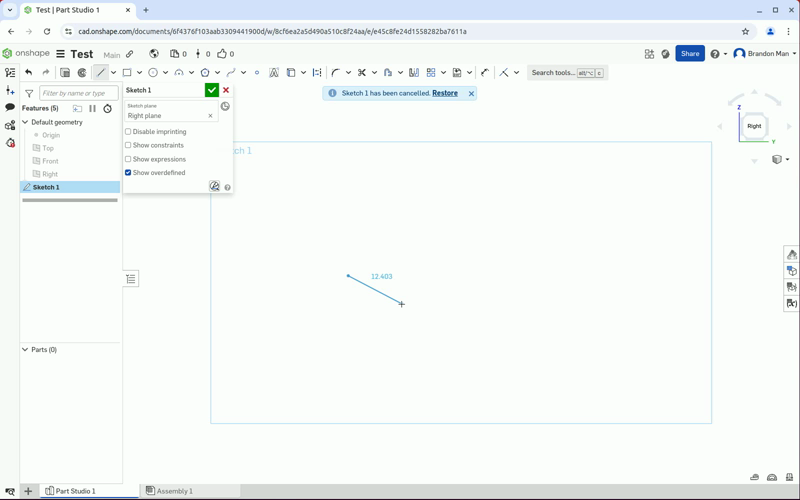
click(401, 303)
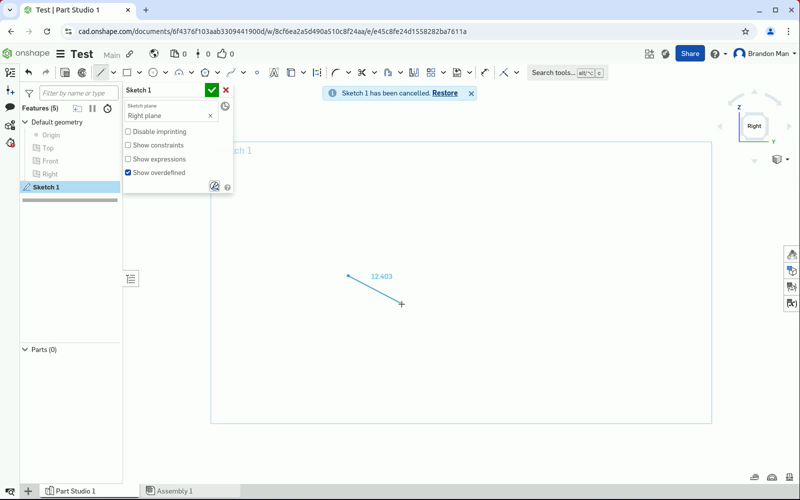
key_up(shift)
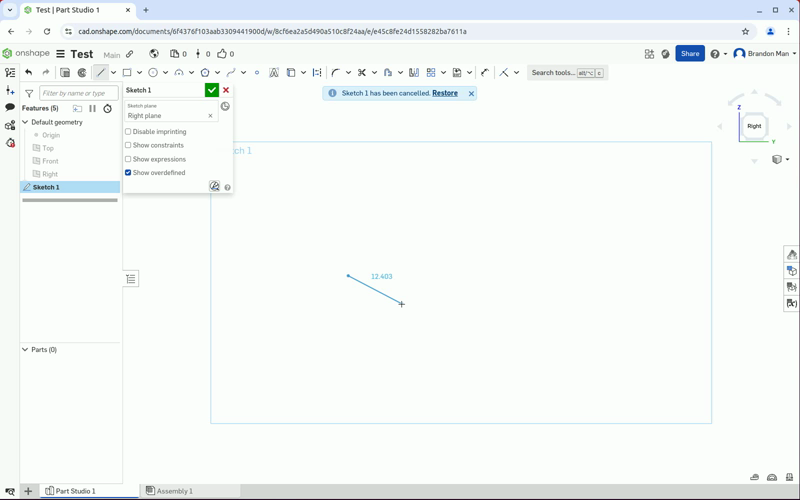
key_down(shift)
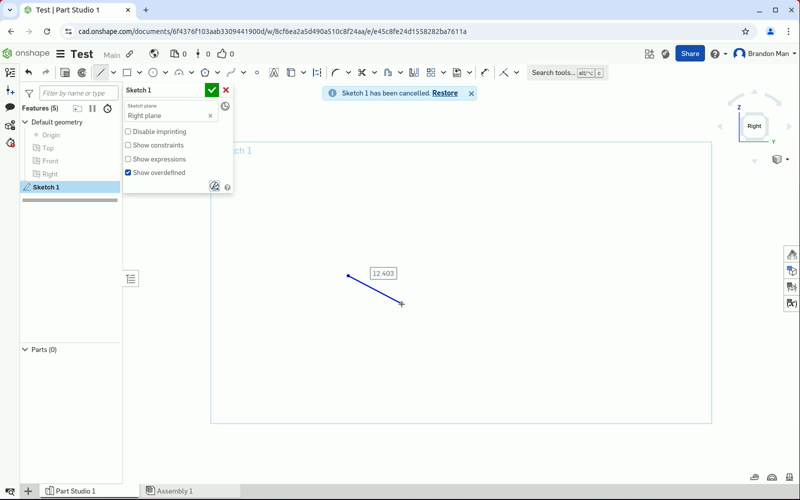
mouse_move(431, 303)
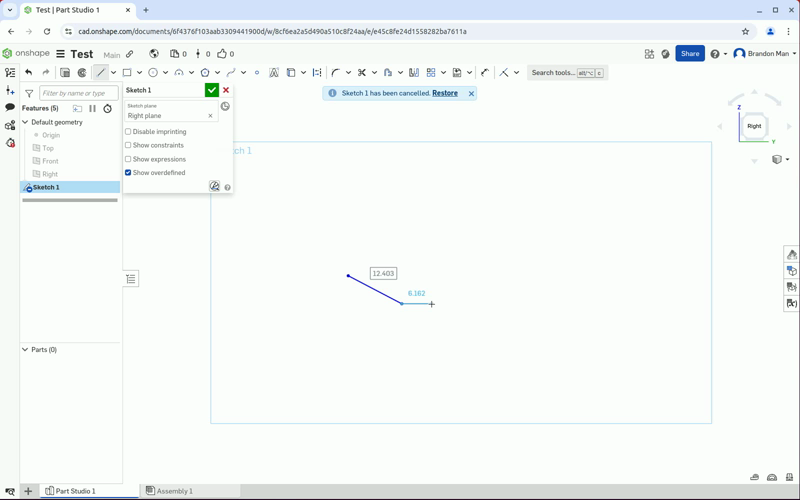
mouse_move(453, 303)
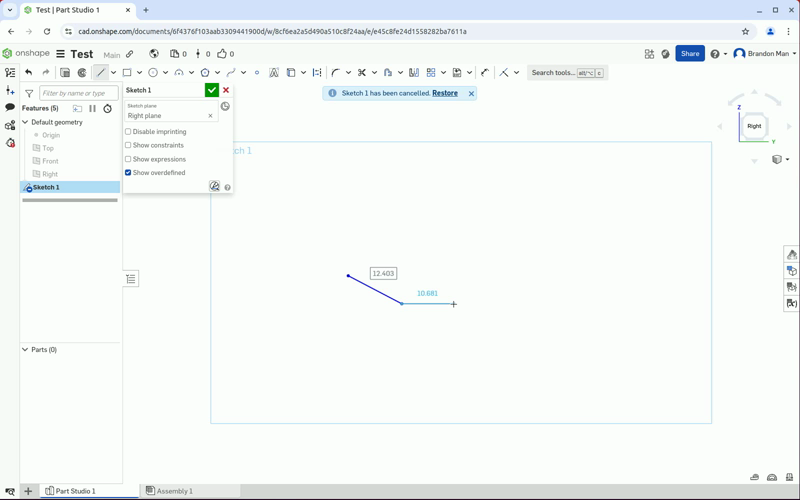
click(453, 303)
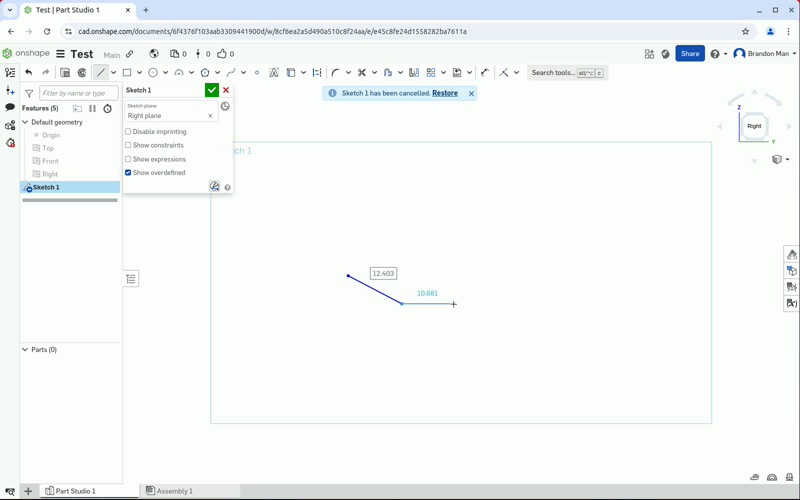
key_up(shift)
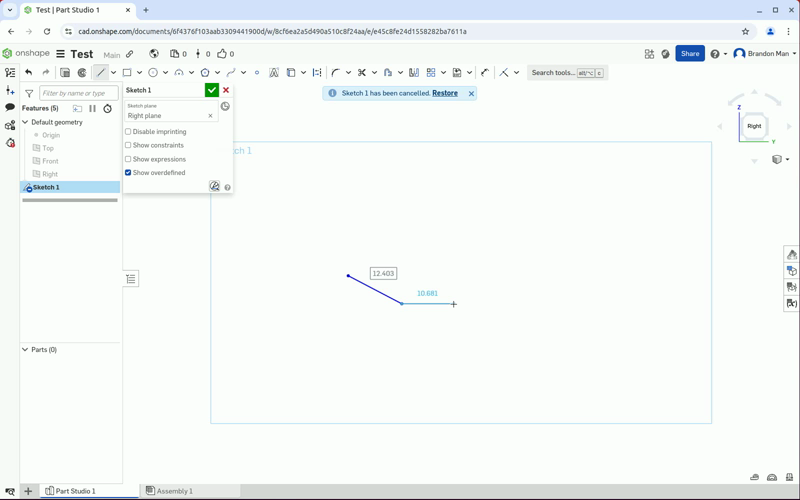
key_down(shift)
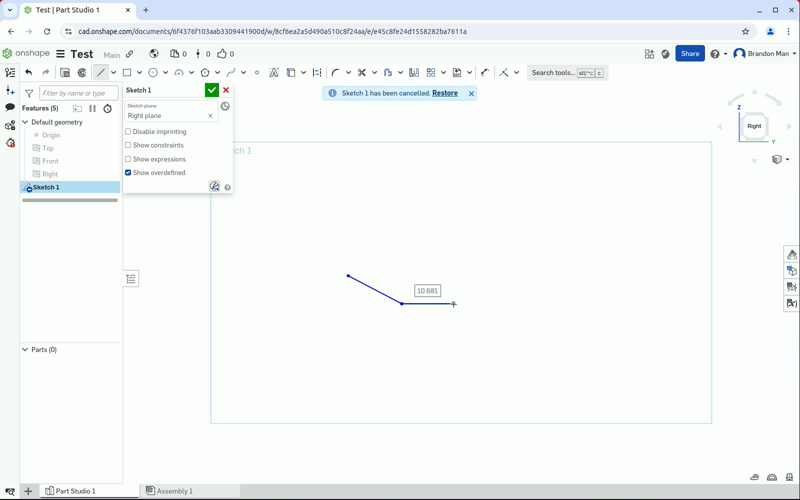
mouse_move(483, 303)
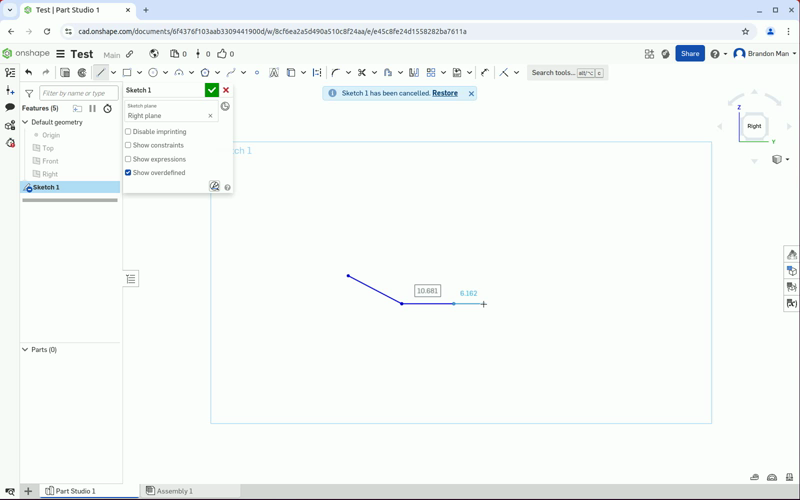
mouse_move(453, 283)
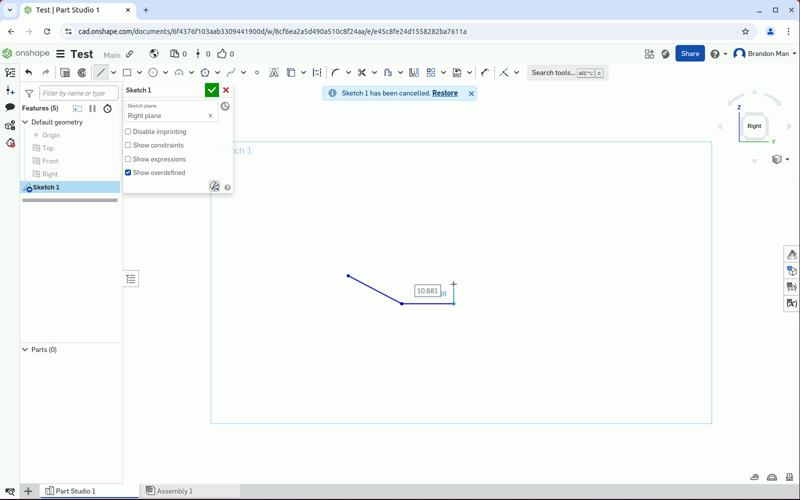
click(453, 283)
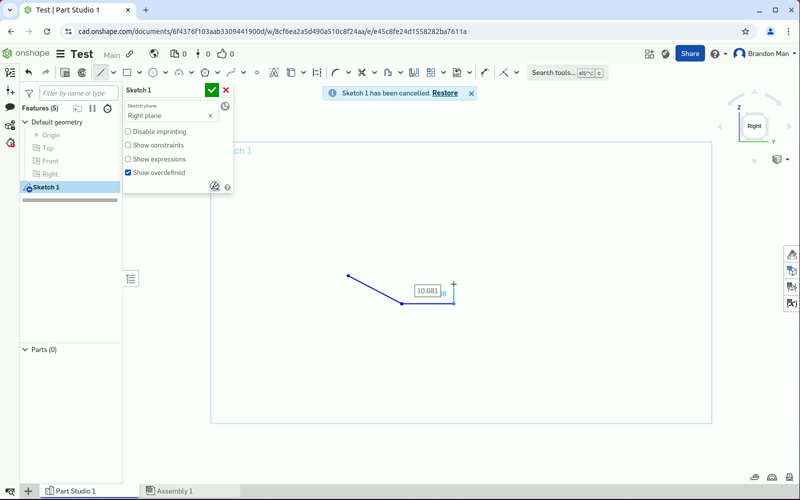
key_up(shift)
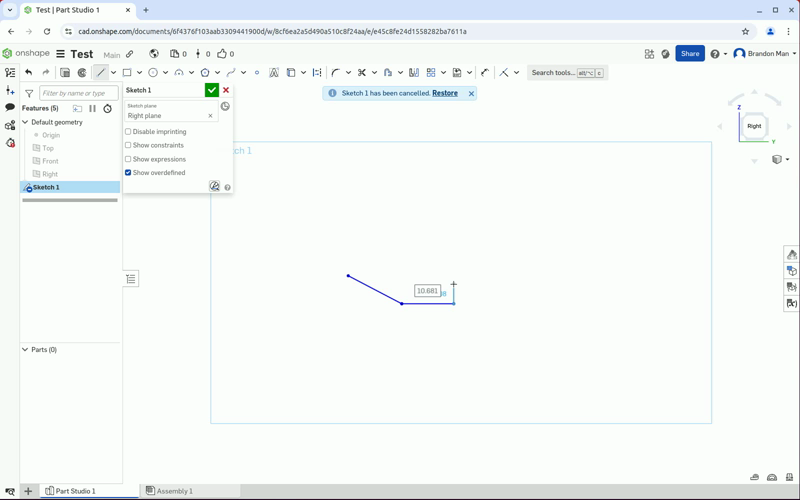
key_down(shift)
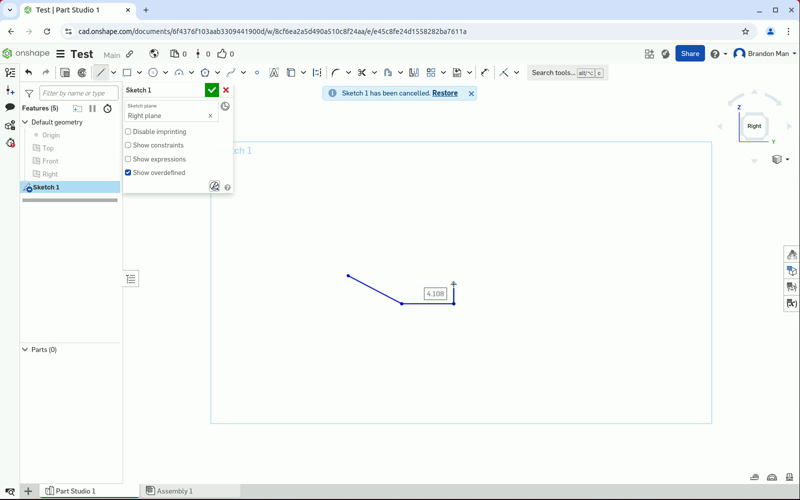
mouse_move(483, 283)
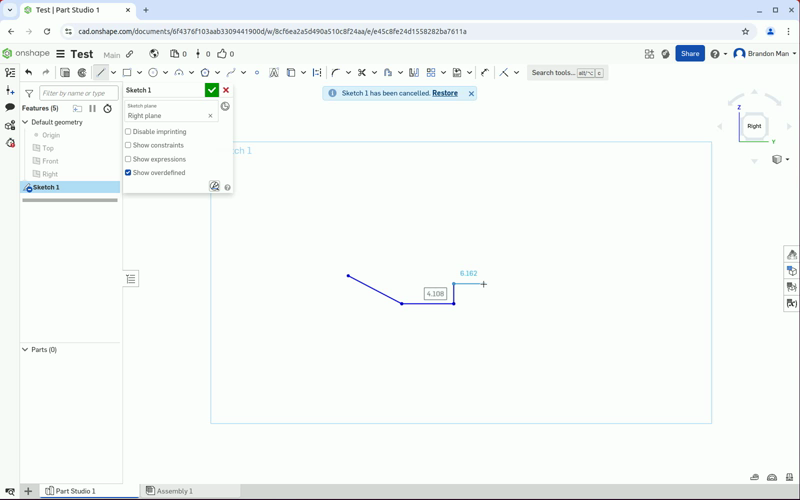
mouse_move(453, 262)
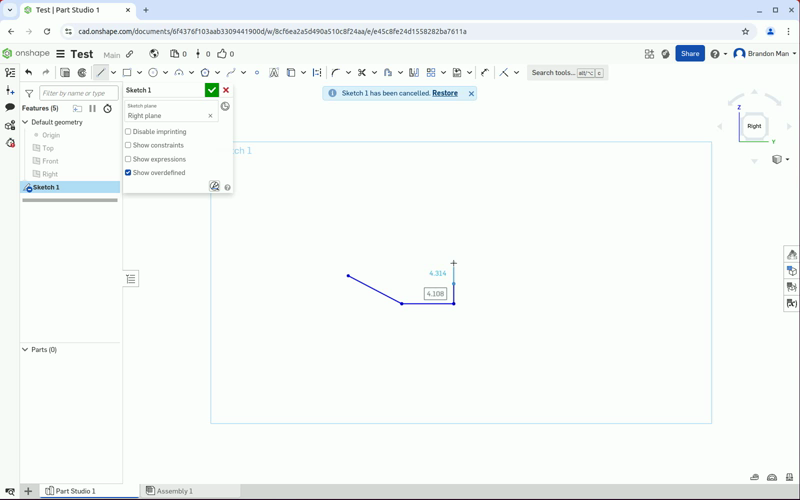
click(453, 262)
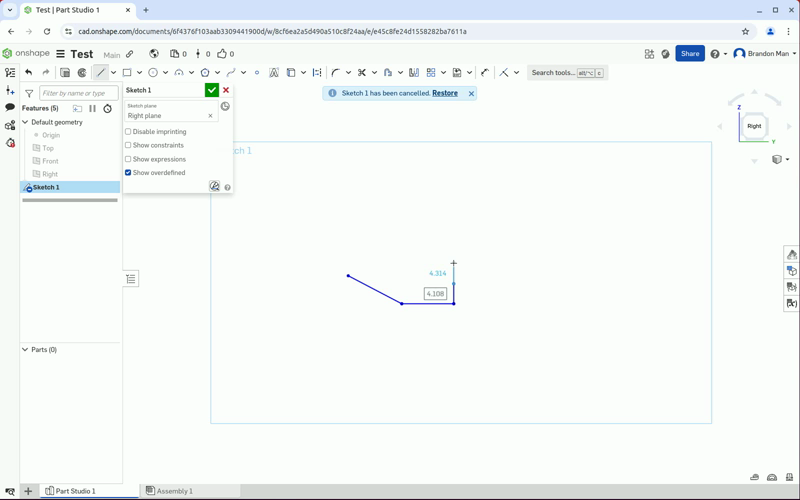
key_up(shift)
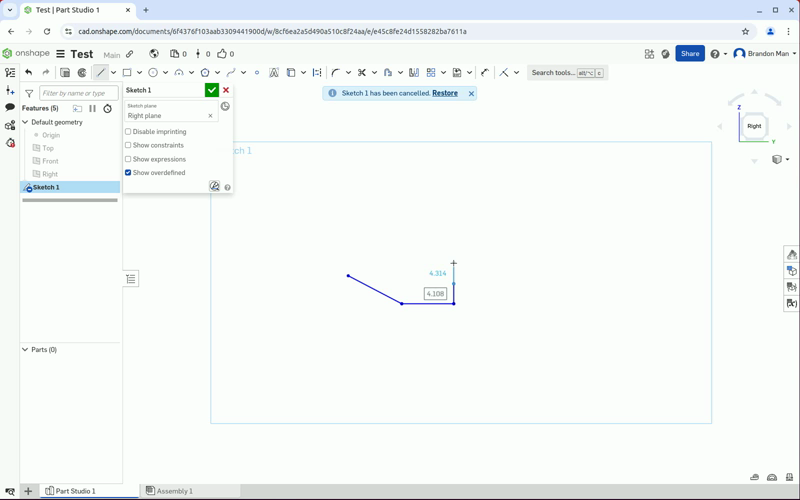
key_down(shift)
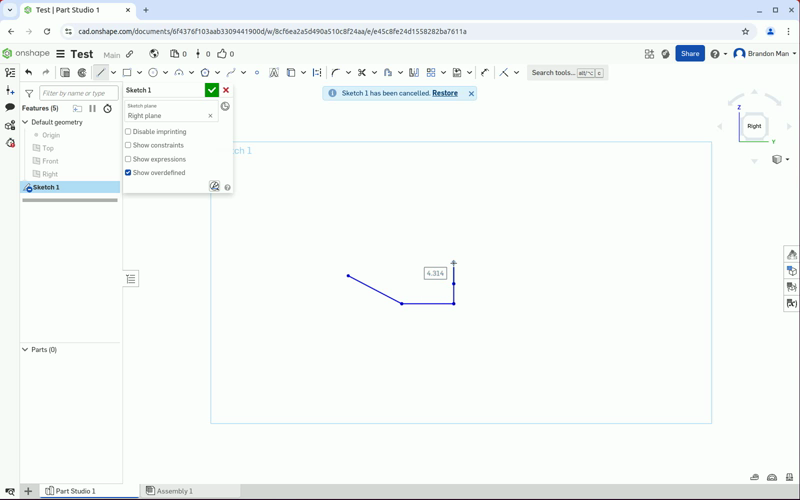
mouse_move(348, 262)
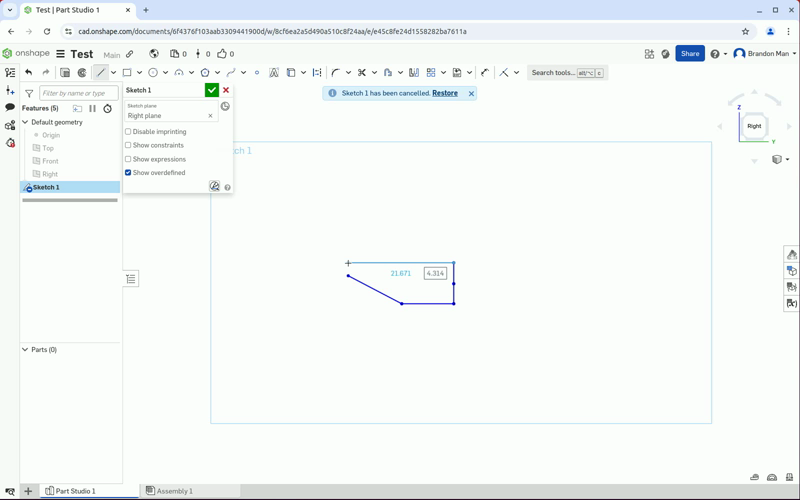
click(348, 262)
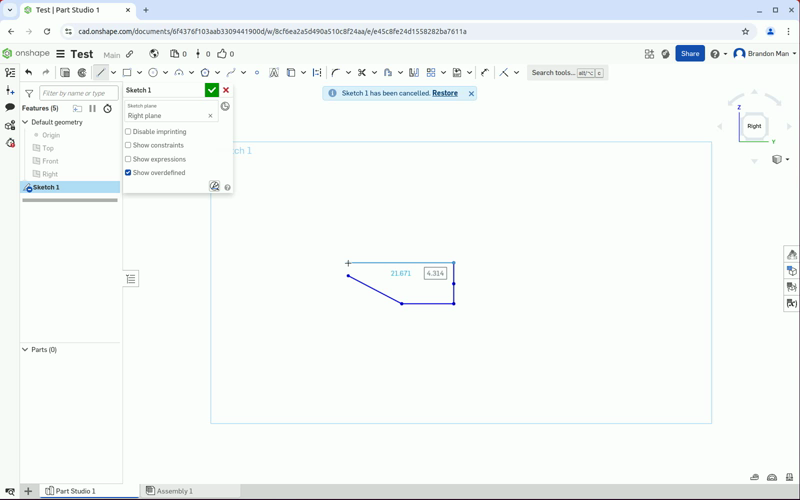
key_up(shift)
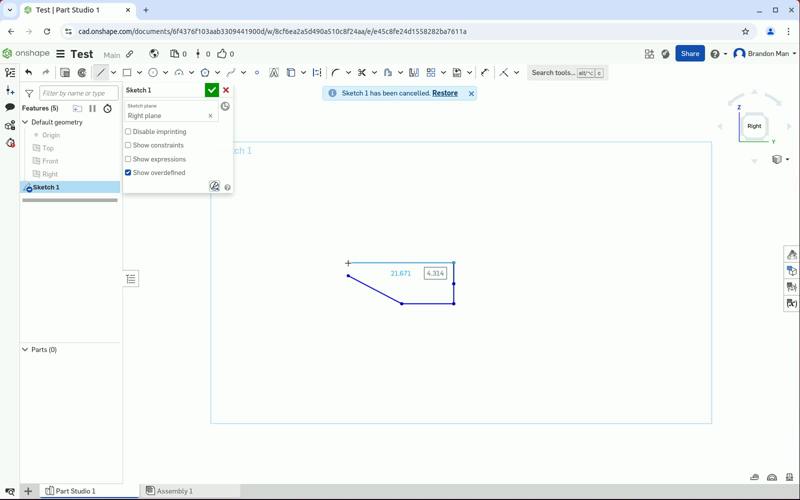
mouse_move(378, 262)
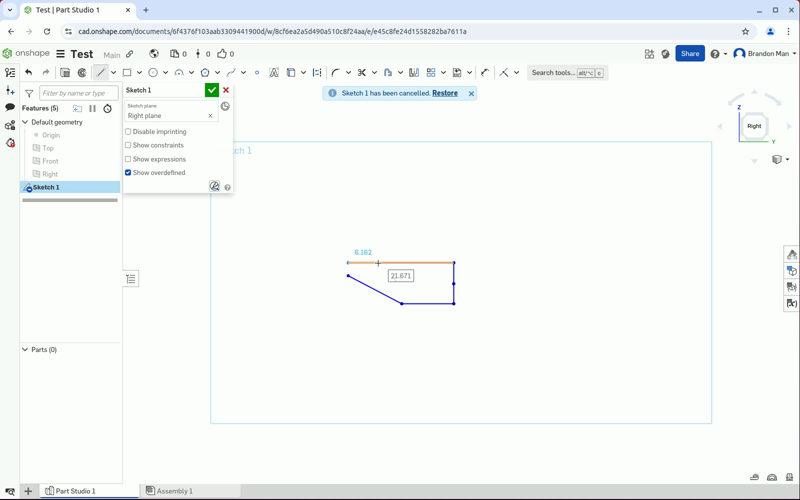
key_down(shift)
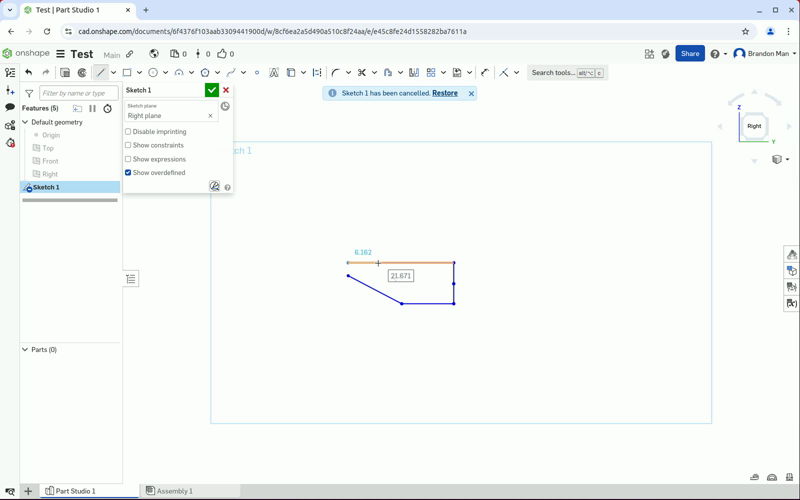
mouse_move(348, 275)
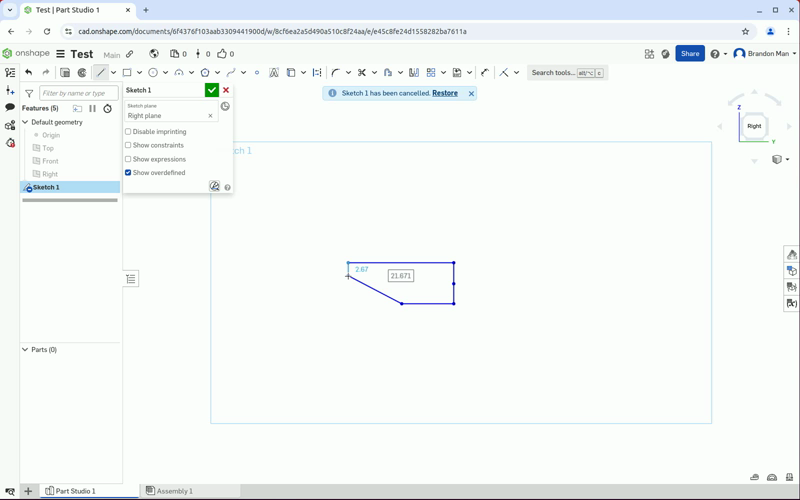
key_up(shift)
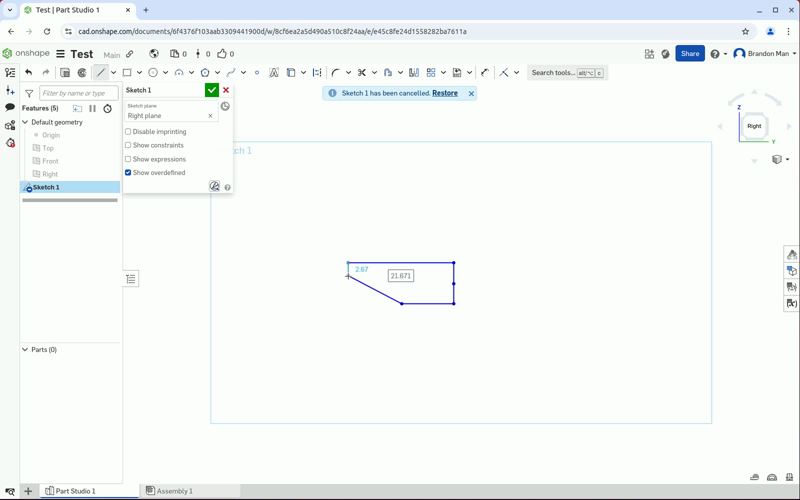
click(348, 275)
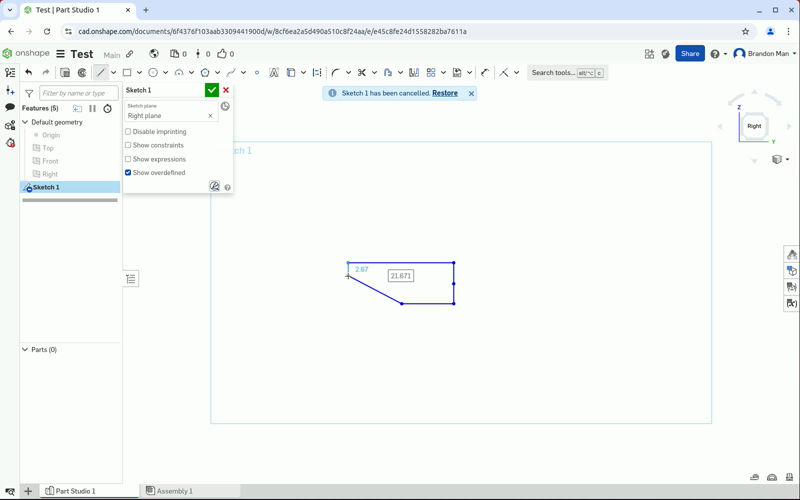
key(esc)
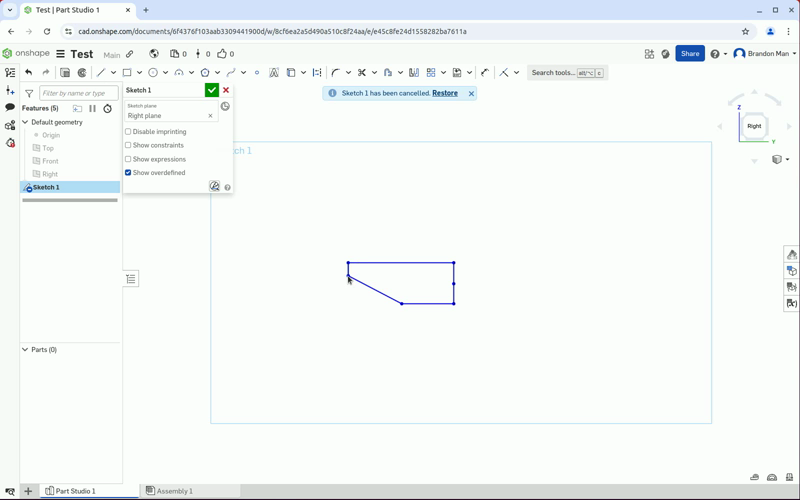
mouse_move(429, 284)
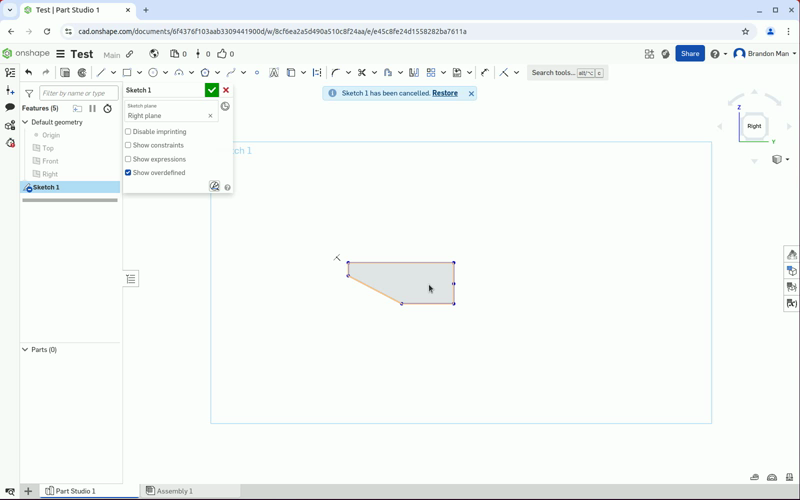
click(429, 284)
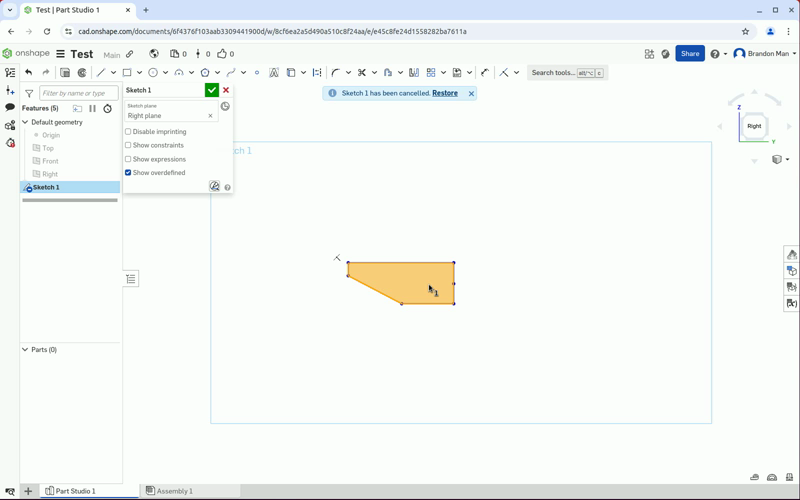
mouse_move(73, 352)
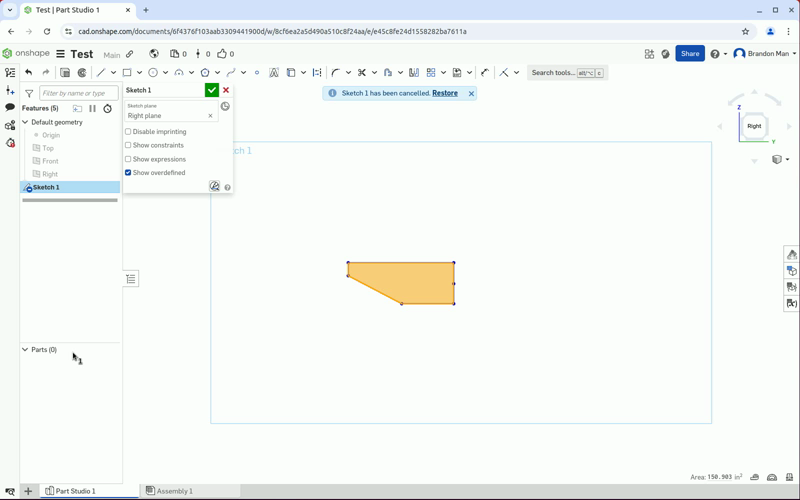
key(shift+y)
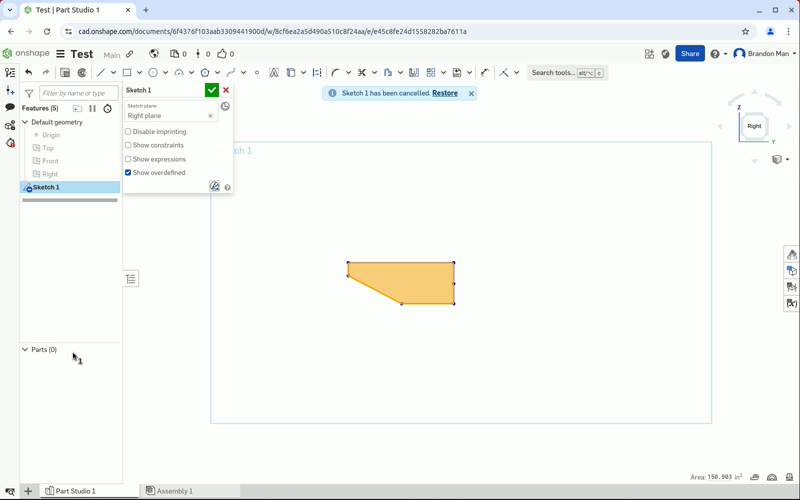
key(shift+e)
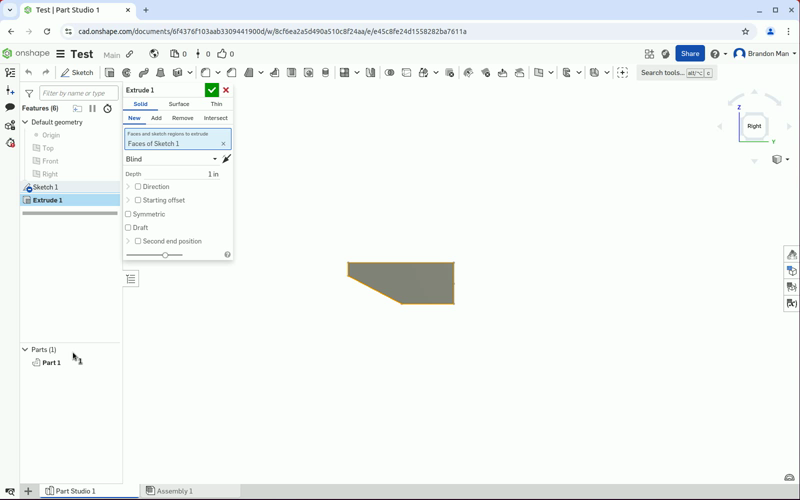
mouse_move(143, 106)
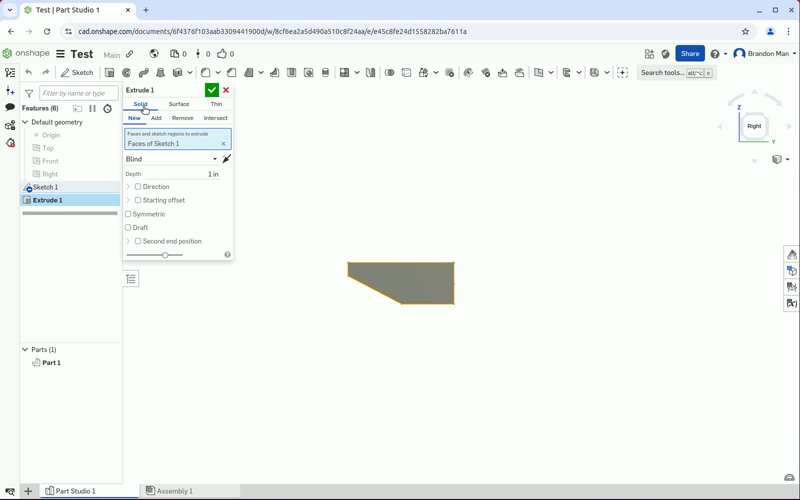
click(143, 106)
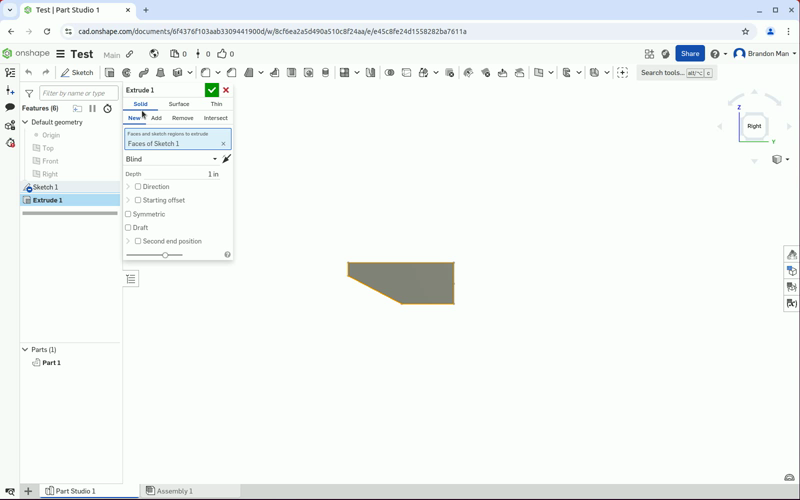
mouse_move(137, 120)
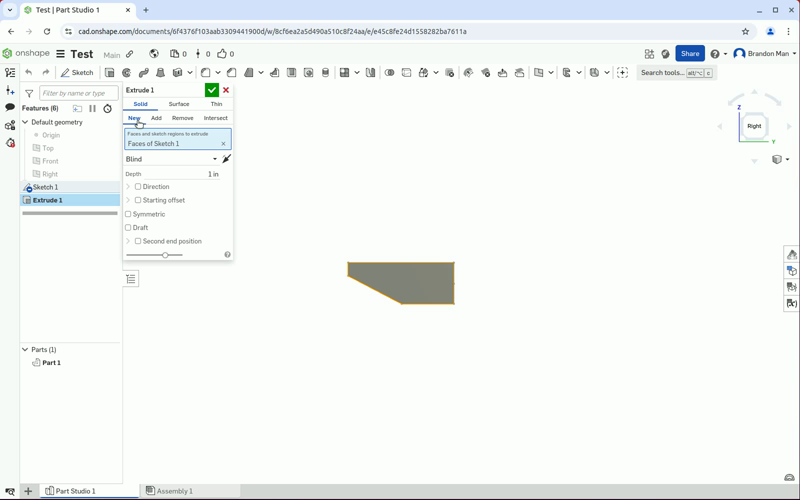
click(137, 120)
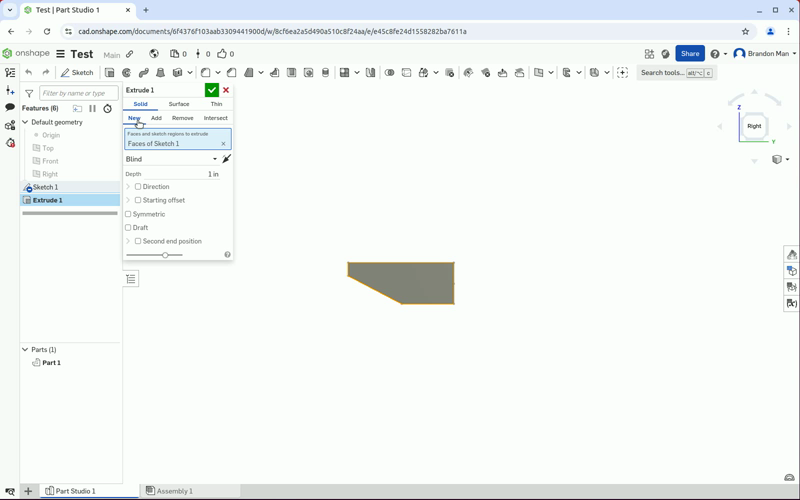
key(tab, 4)
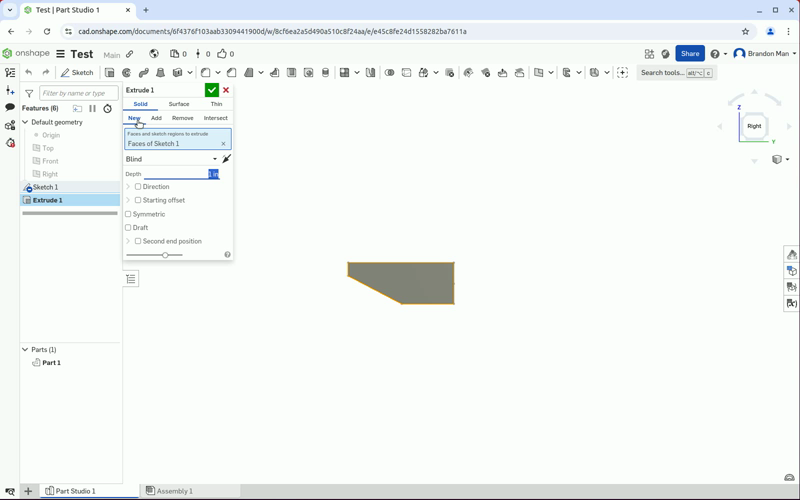
text(3.129)
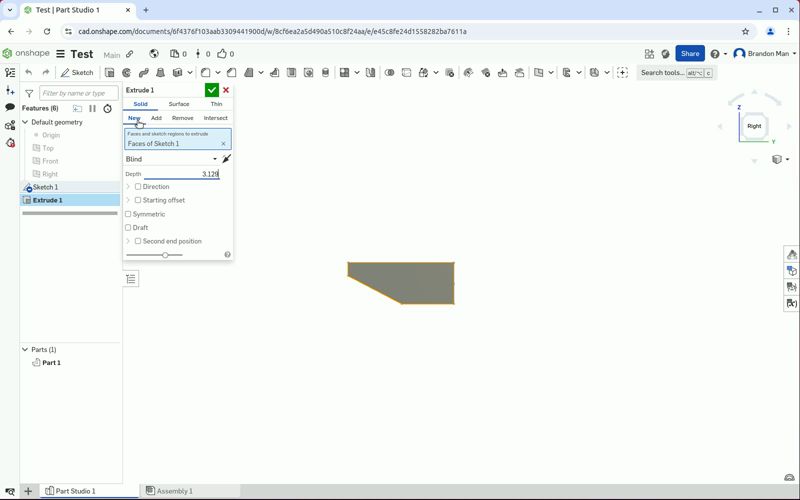
key(enter)
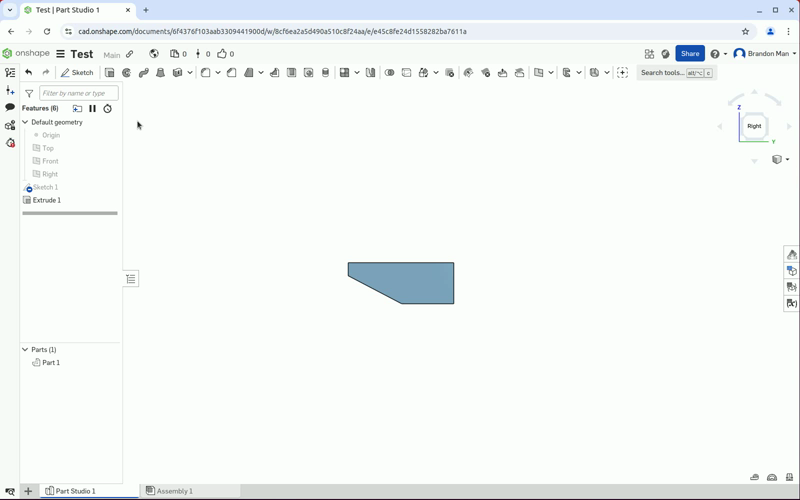
key(shift+h)
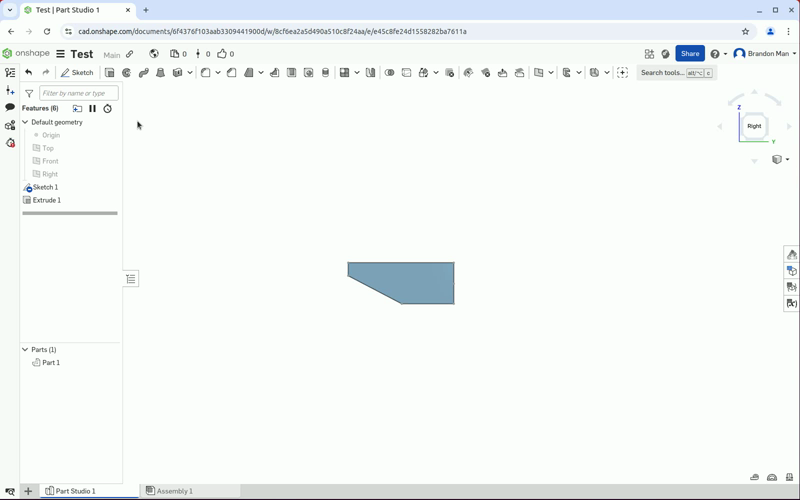
key(shift+h)
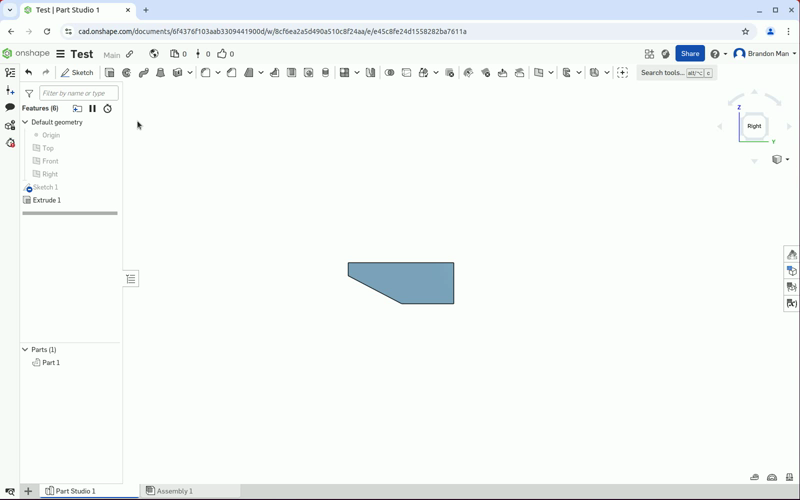
mouse_move(73, 189)
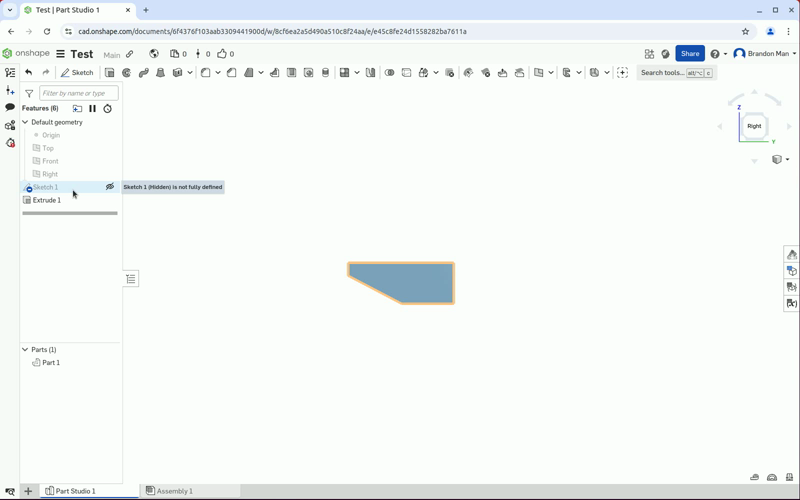
click(73, 189)
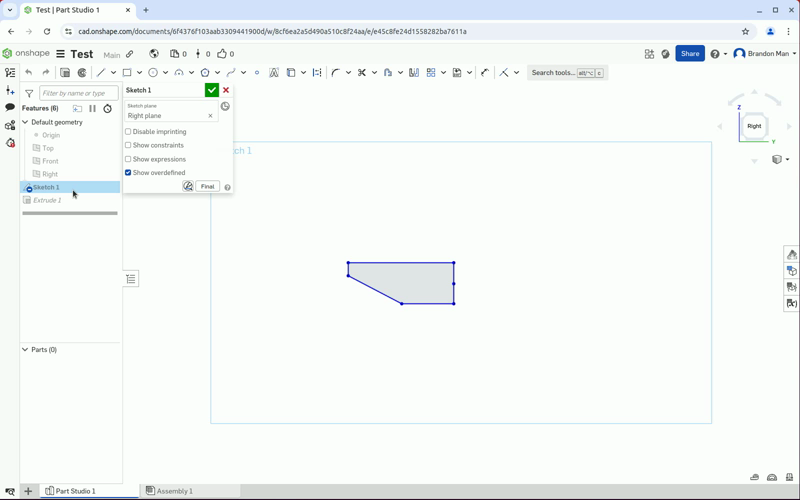
mouse_move(229, 92)
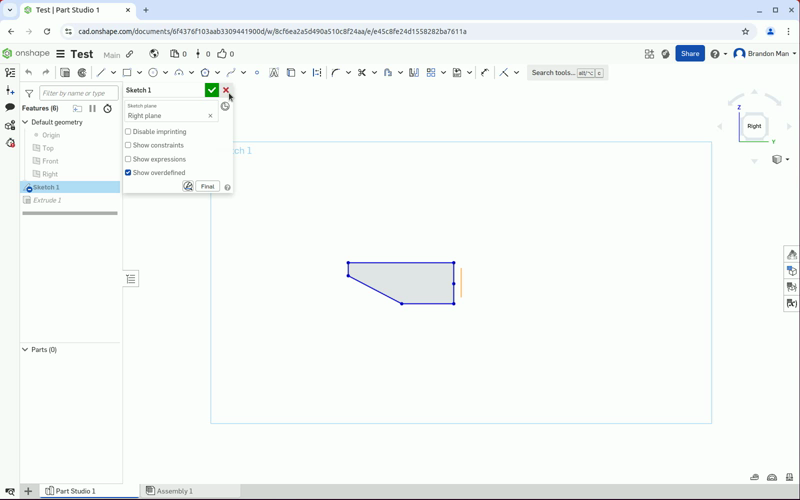
click(229, 92)
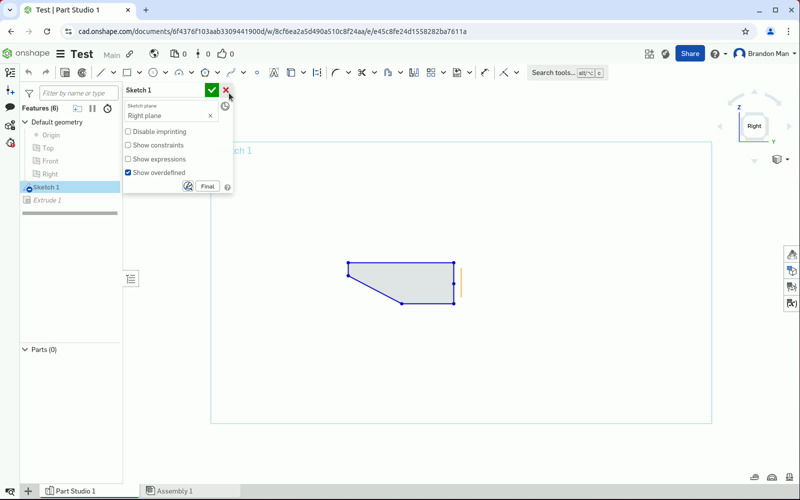
key(shift+s)
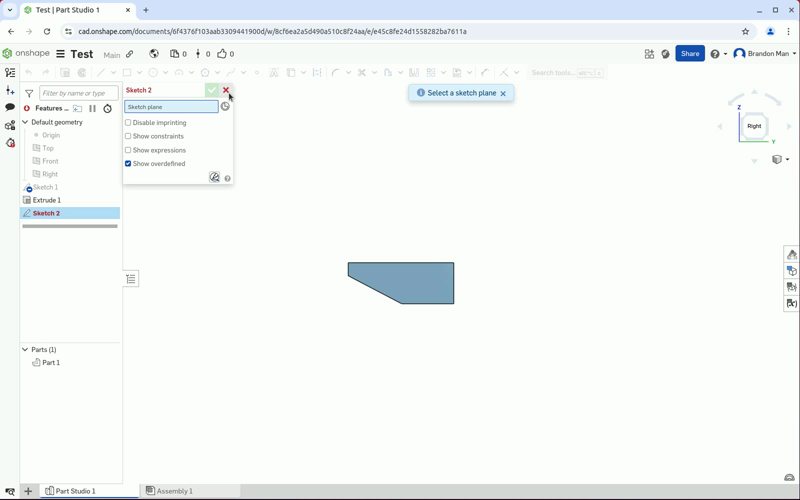
mouse_move(73, 176)
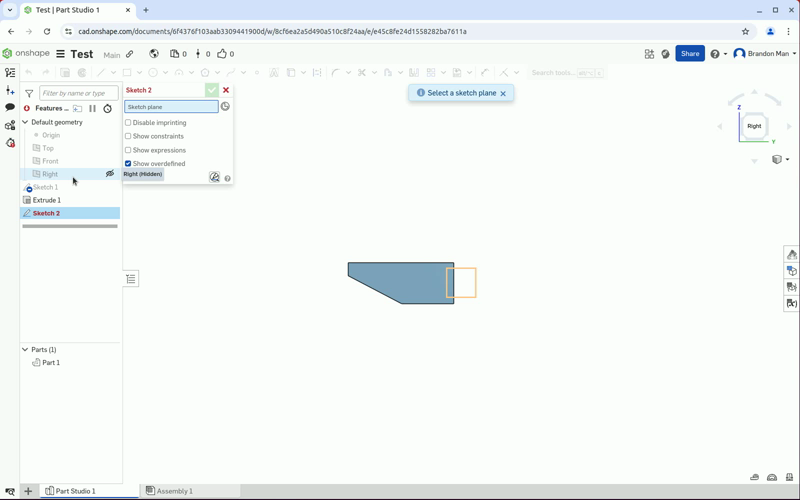
click(73, 176)
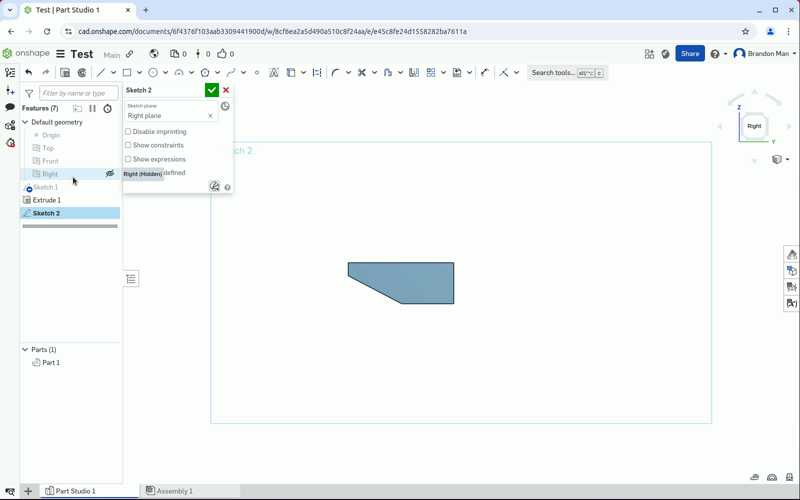
mouse_move(73, 352)
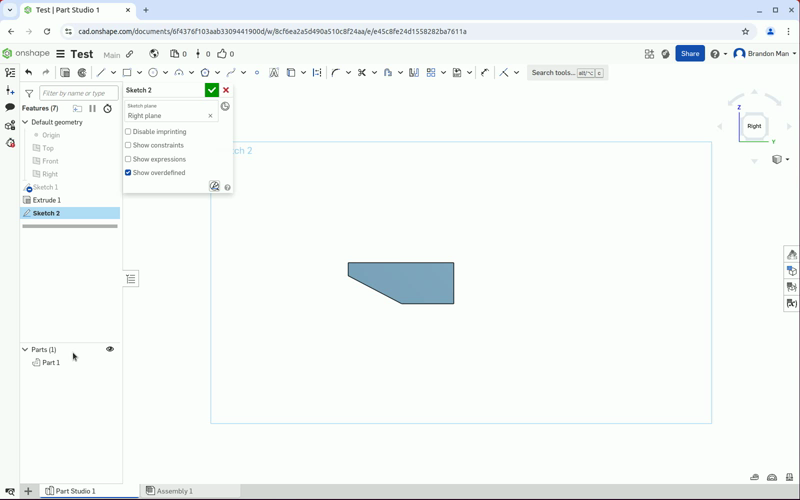
key(y)
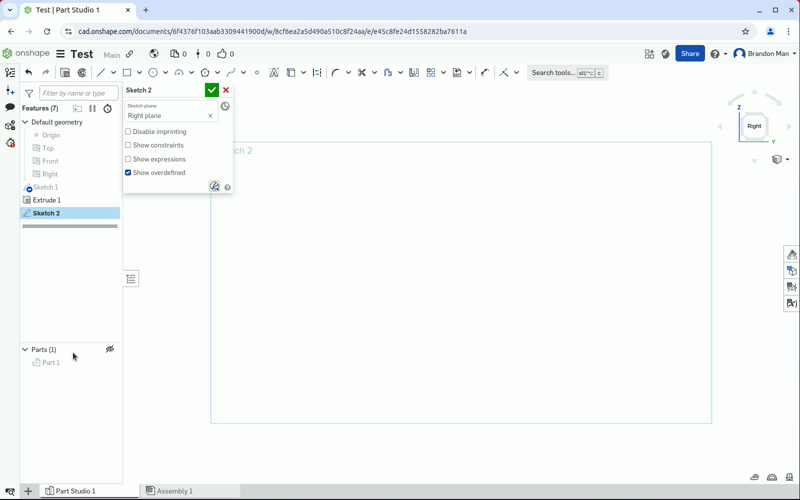
key(l)
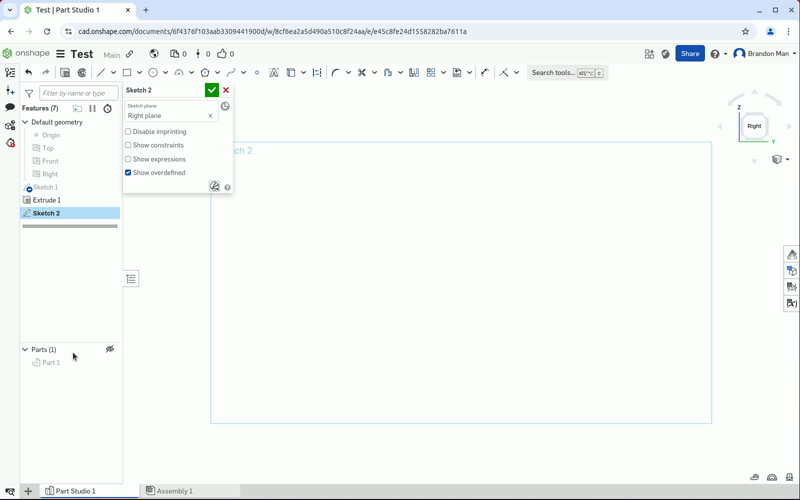
key_down(shift)
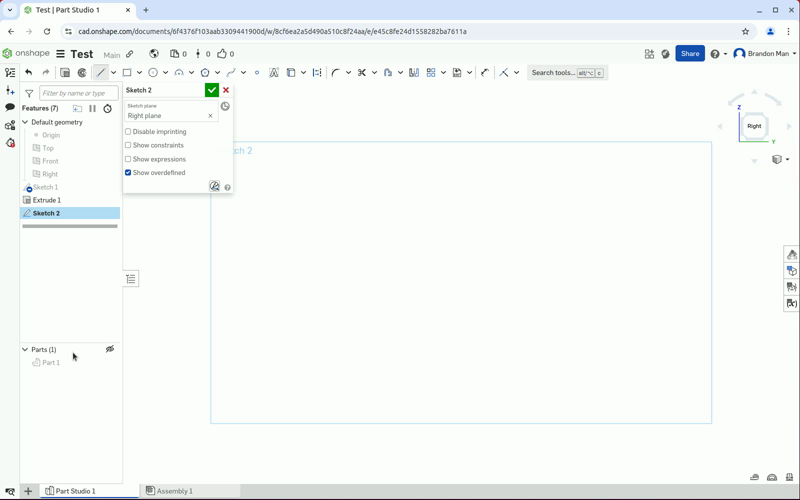
mouse_move(467, 304)
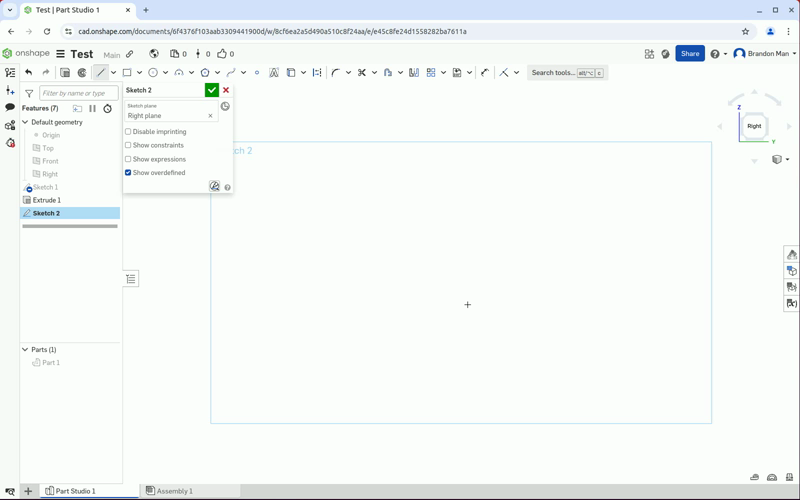
click(467, 304)
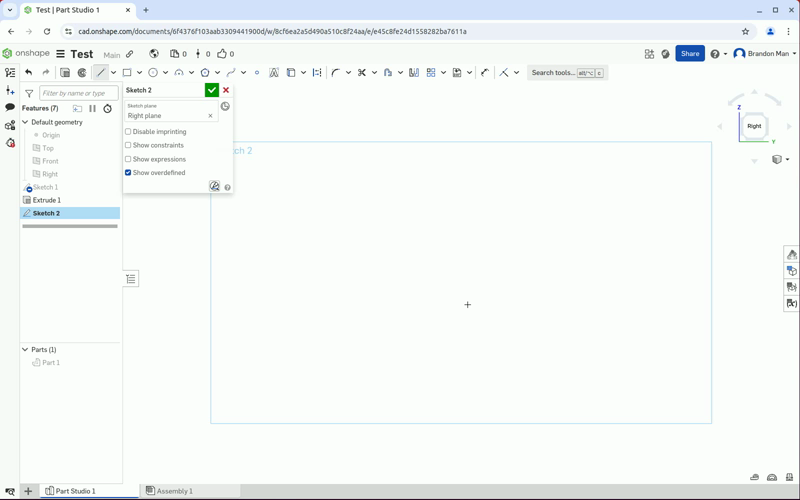
key_up(shift)
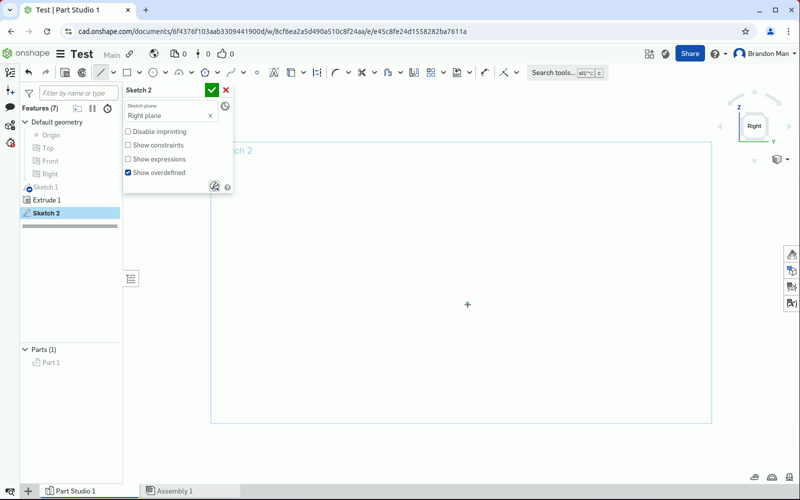
key_down(shift)
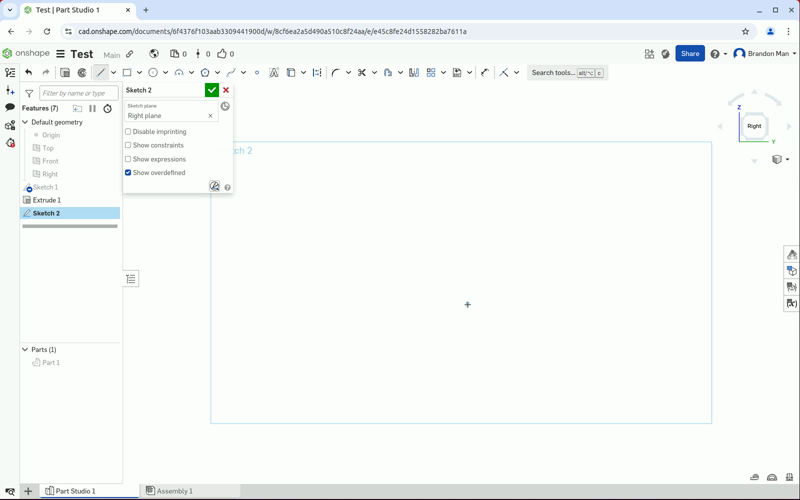
mouse_move(497, 304)
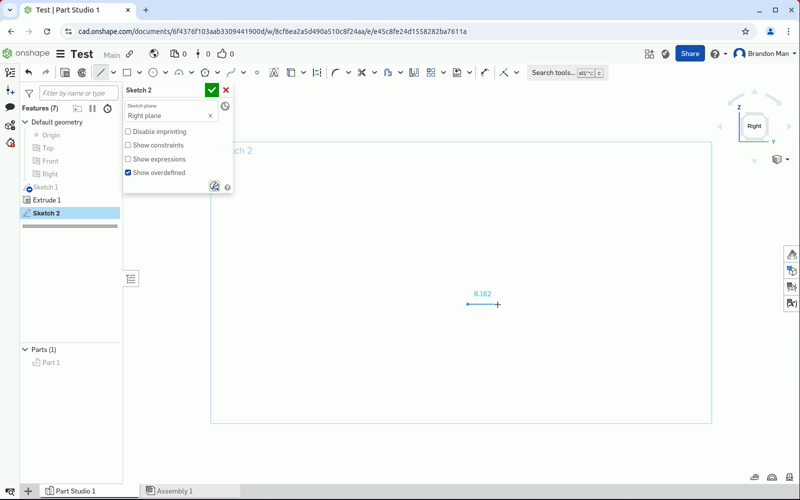
mouse_move(521, 304)
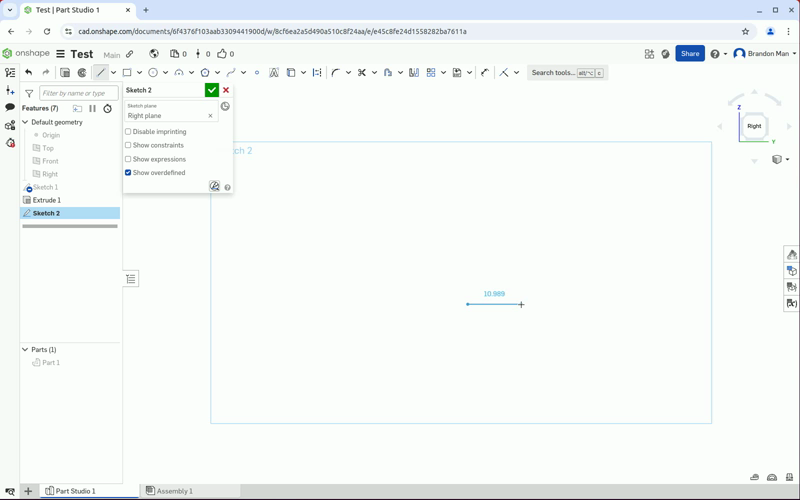
click(521, 304)
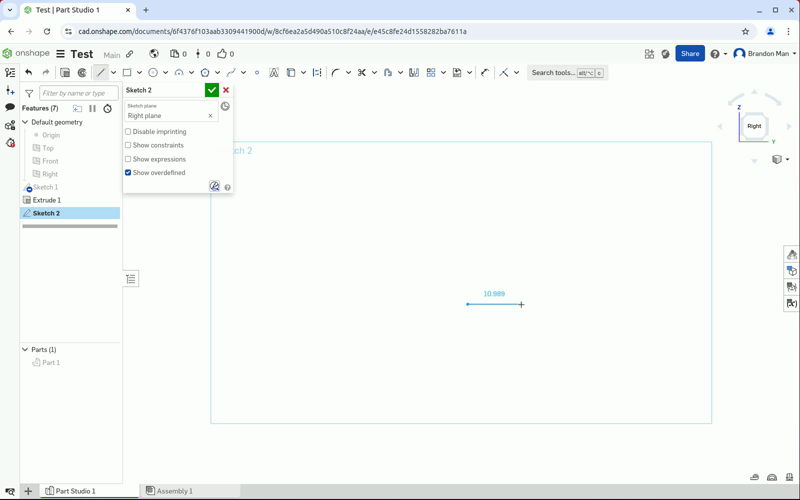
key_up(shift)
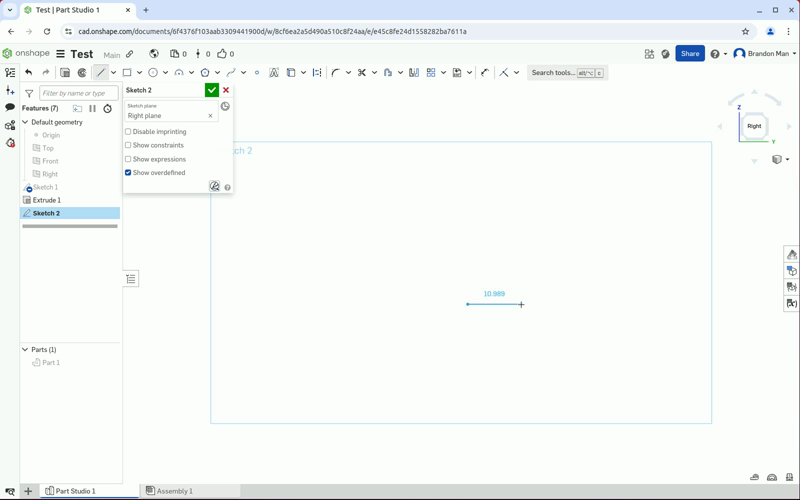
key_down(shift)
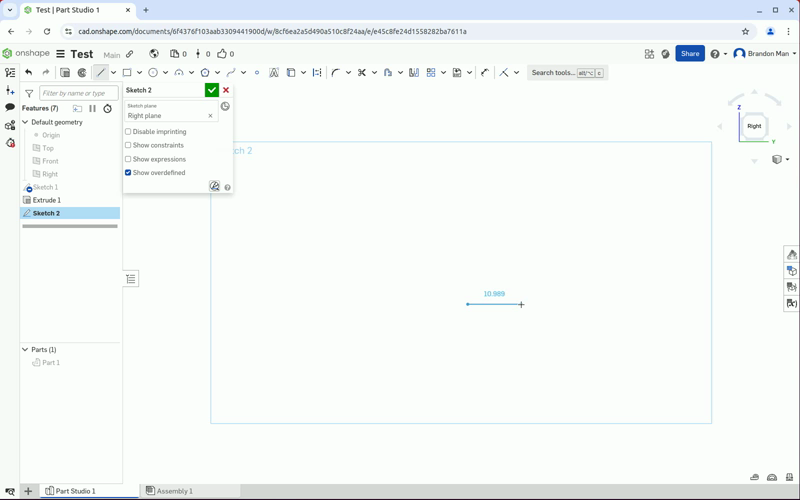
mouse_move(551, 304)
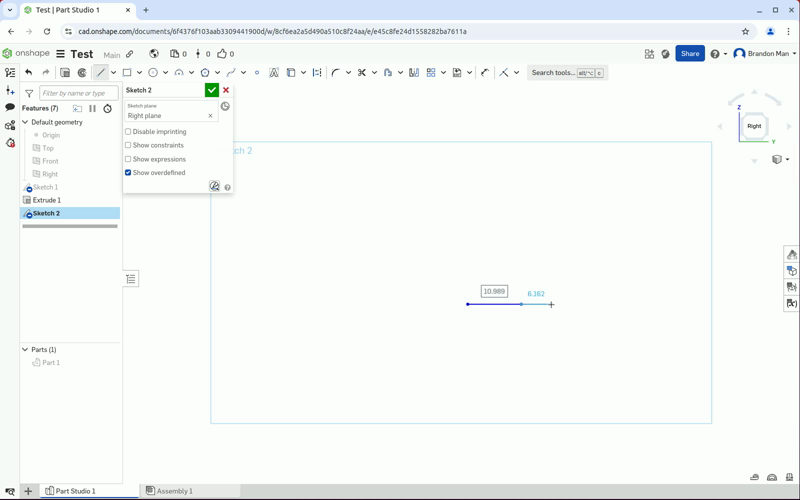
mouse_move(573, 276)
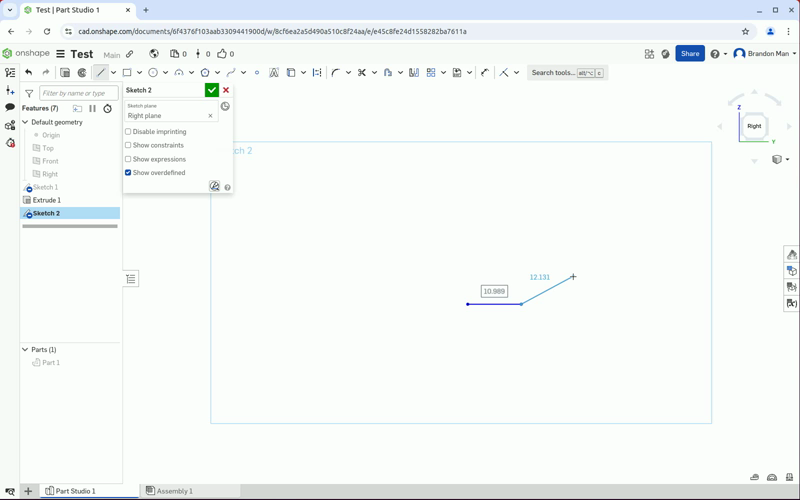
click(573, 276)
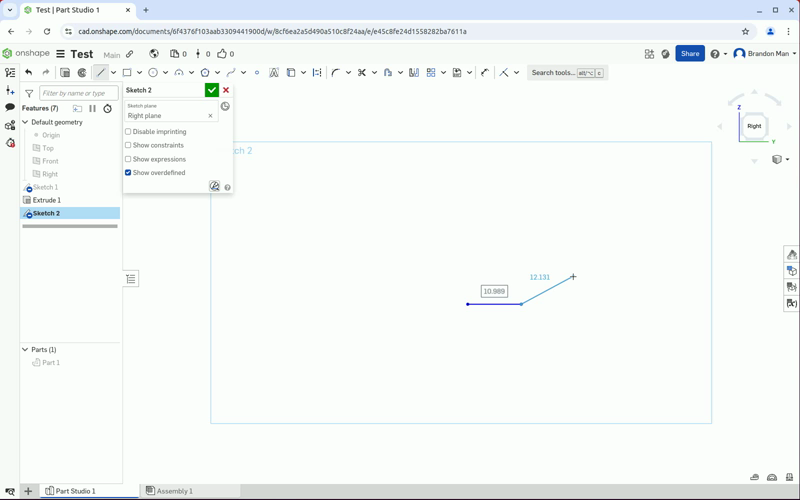
key_up(shift)
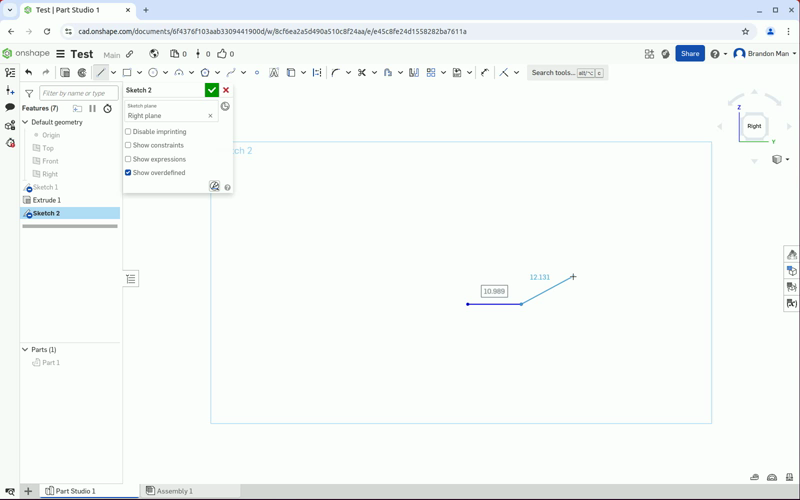
key_down(shift)
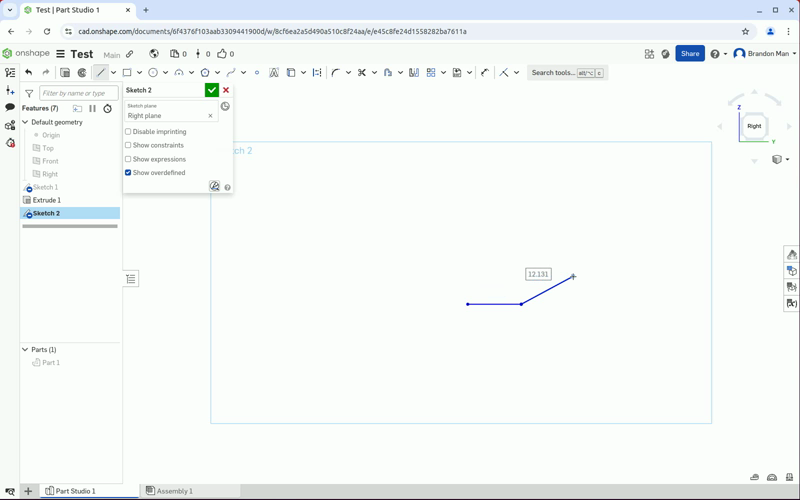
mouse_move(589, 276)
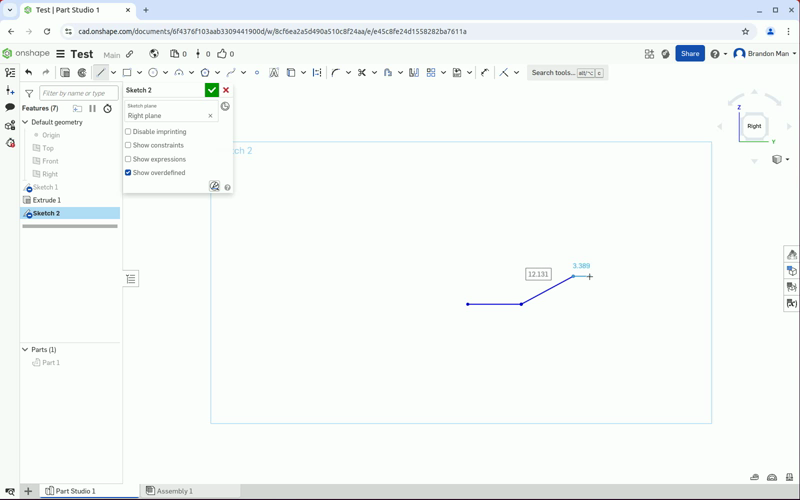
mouse_move(573, 262)
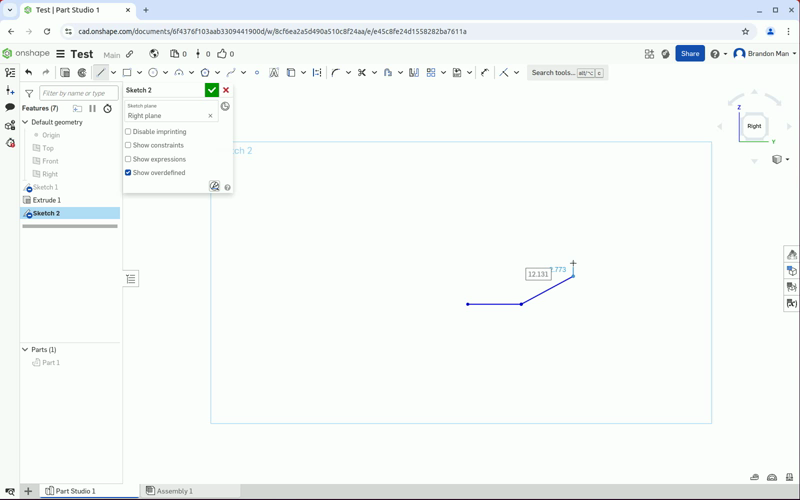
click(573, 262)
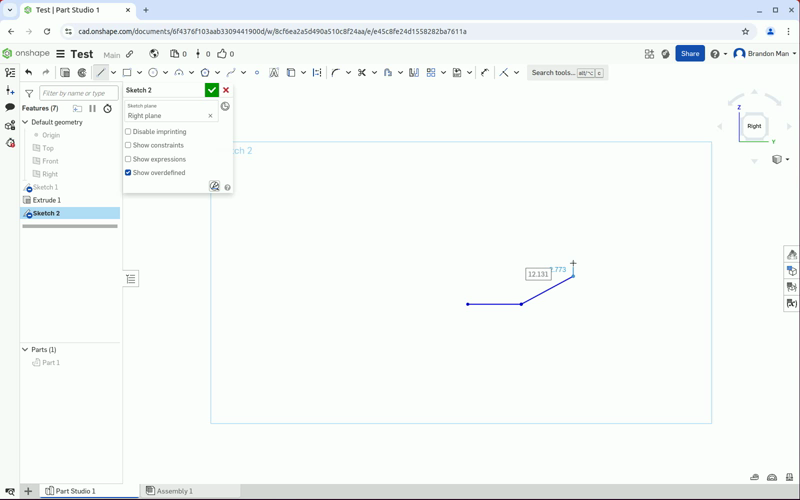
key_up(shift)
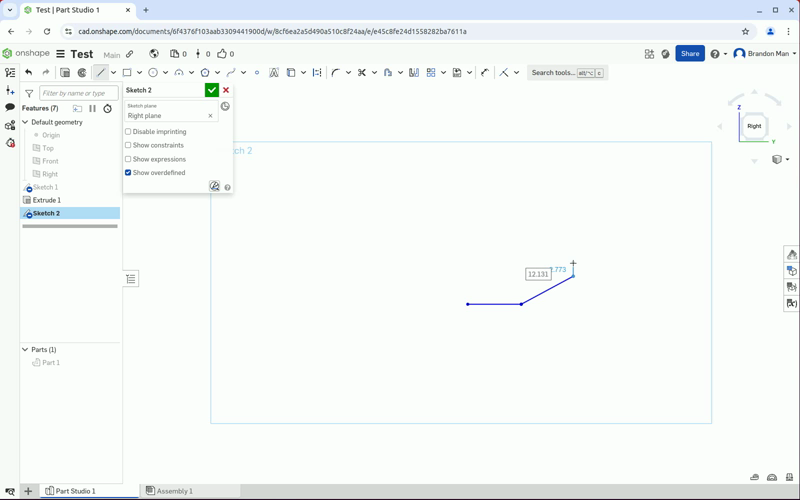
key_down(shift)
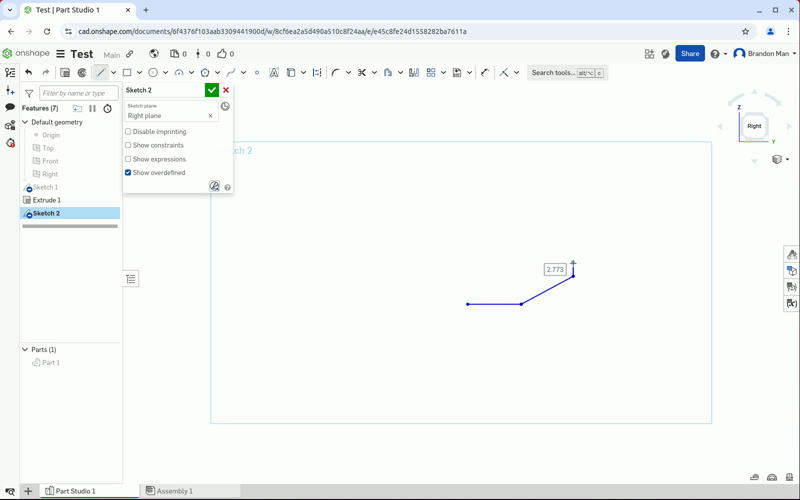
mouse_move(467, 262)
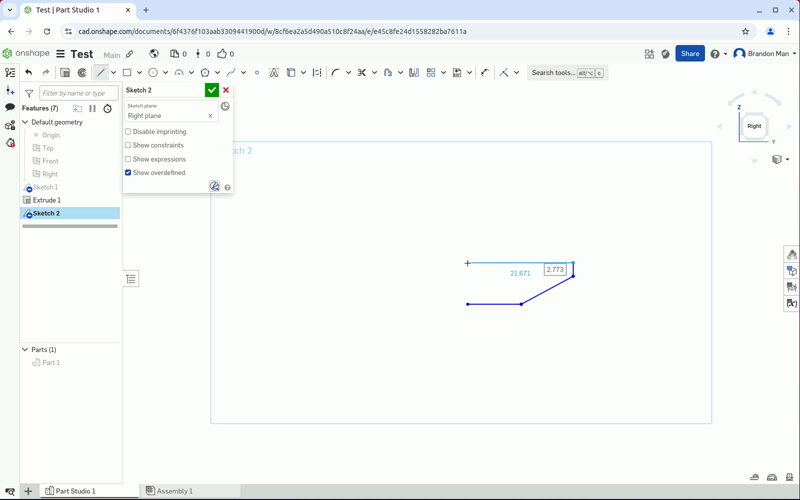
click(467, 262)
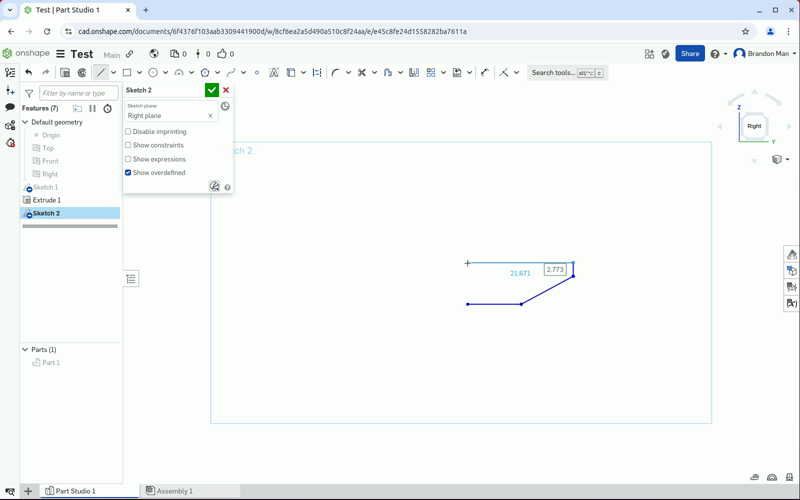
key_up(shift)
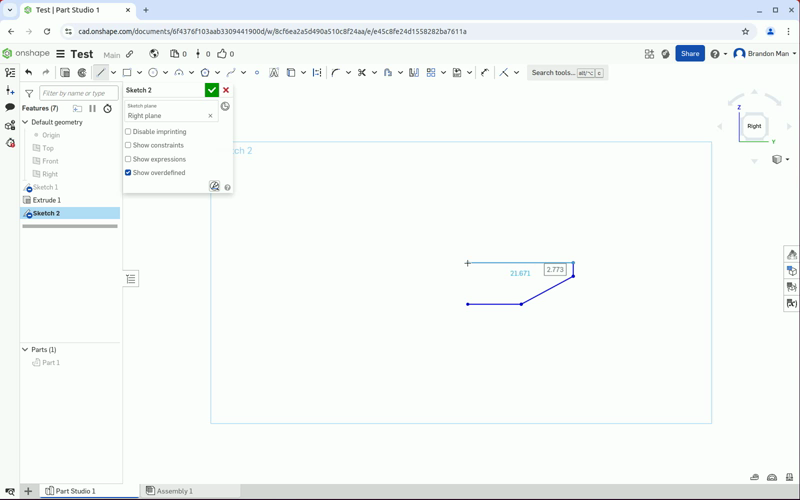
key_down(shift)
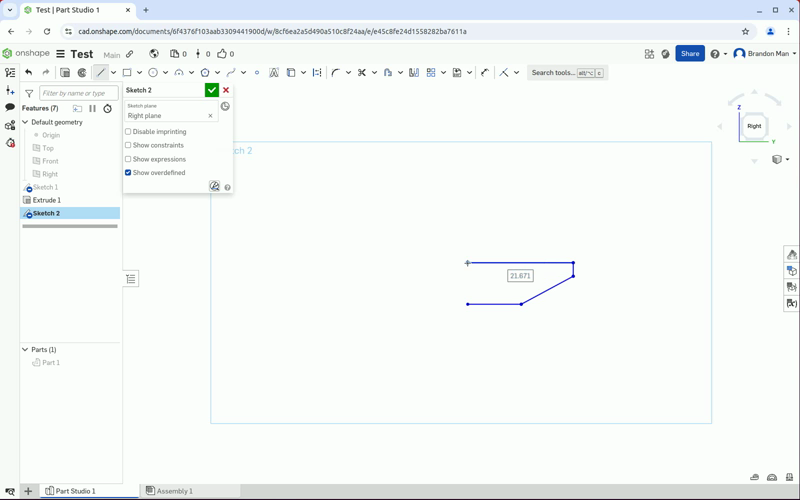
mouse_move(497, 262)
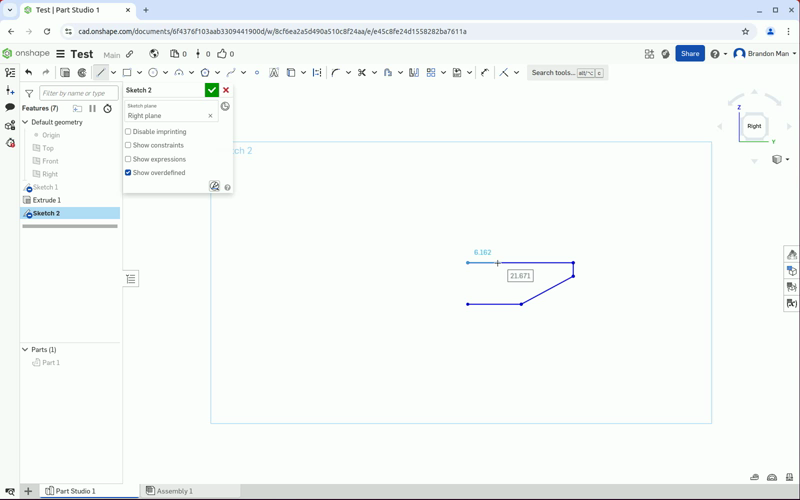
mouse_move(467, 282)
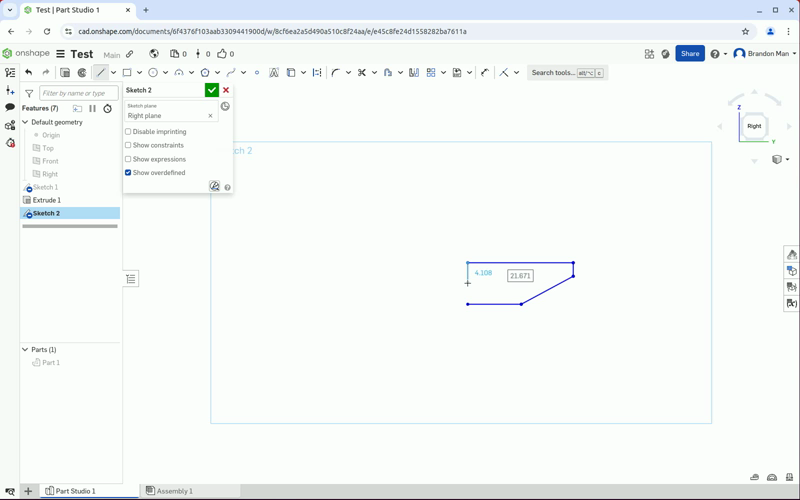
click(467, 282)
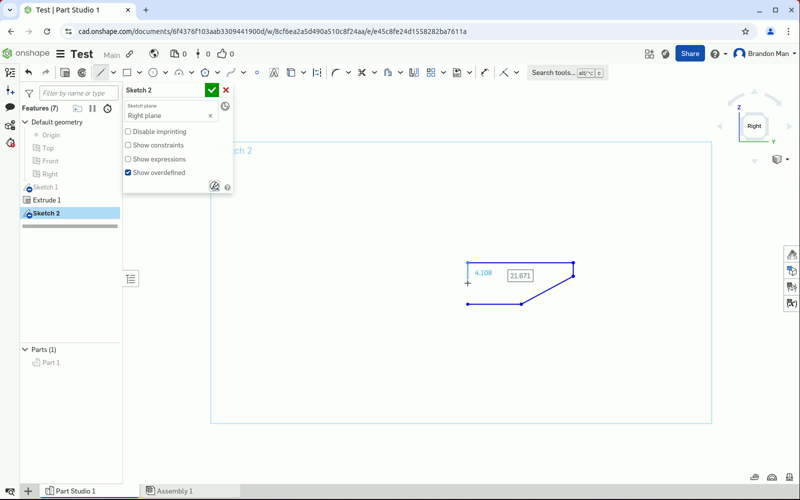
key_up(shift)
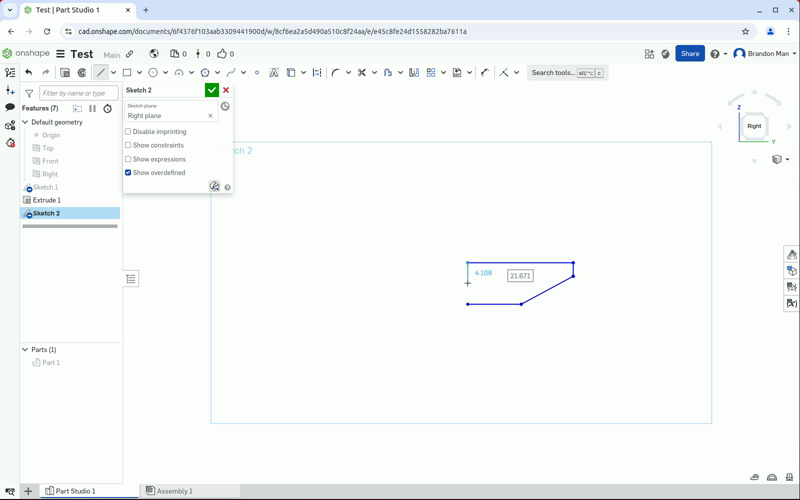
mouse_move(497, 282)
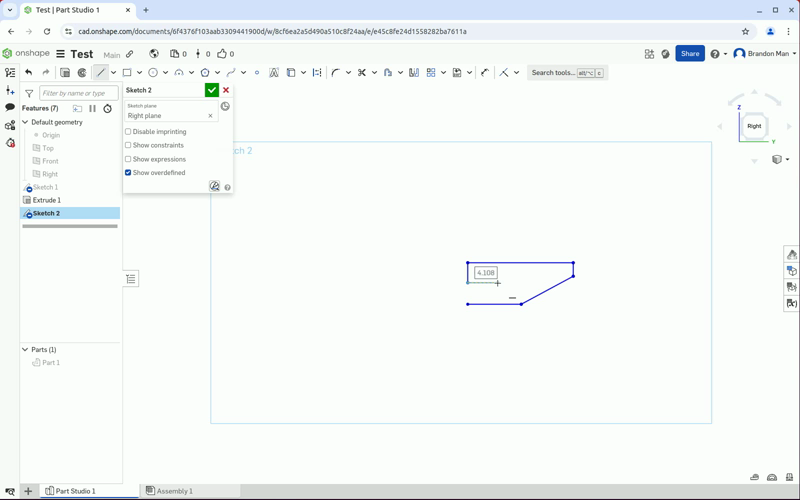
key_down(shift)
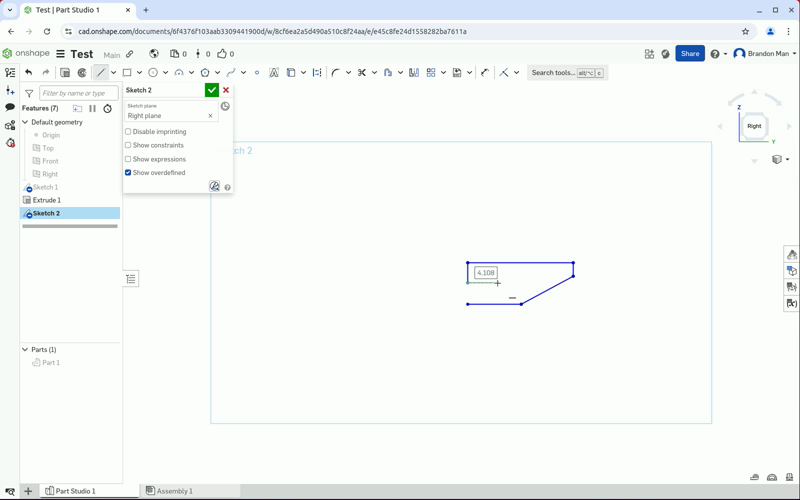
mouse_move(467, 304)
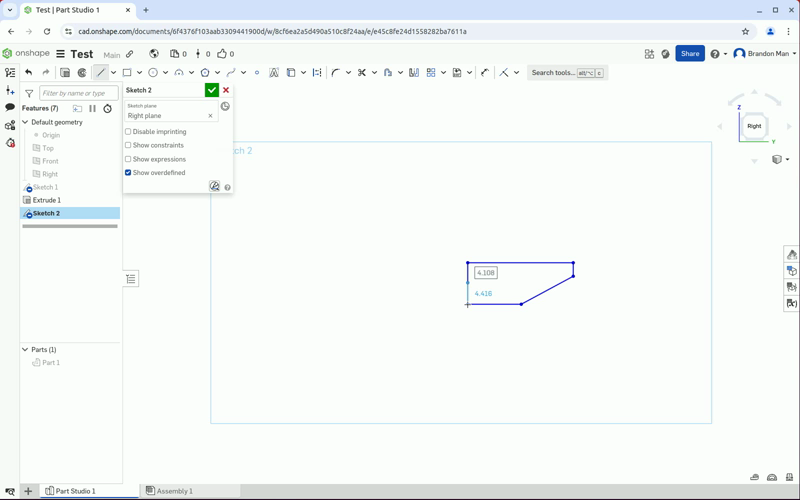
key_up(shift)
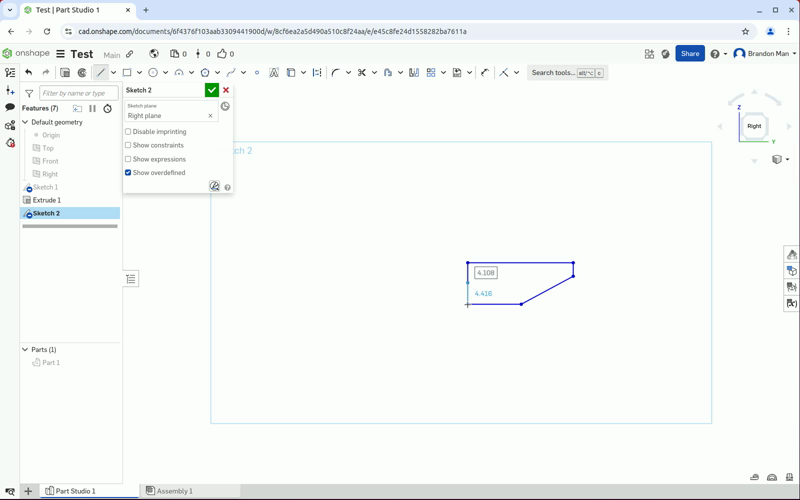
click(467, 304)
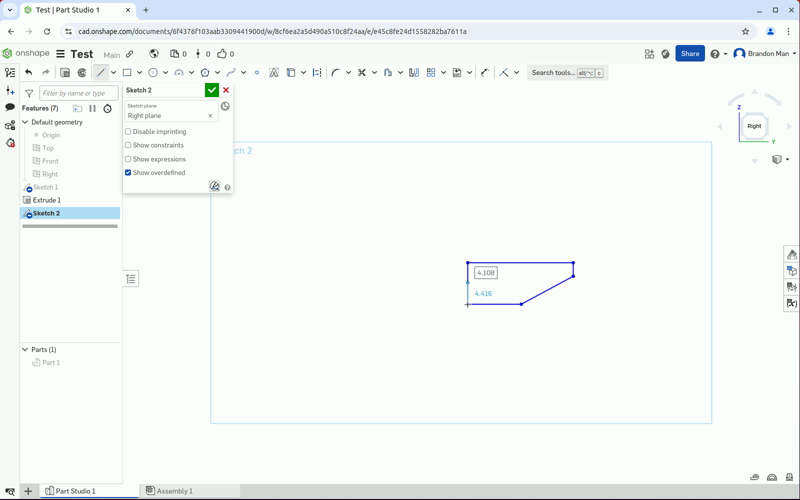
key(esc)
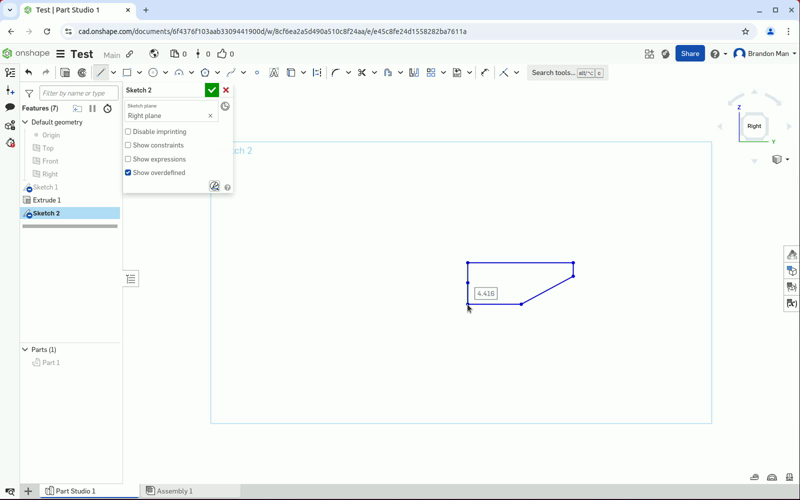
mouse_move(506, 272)
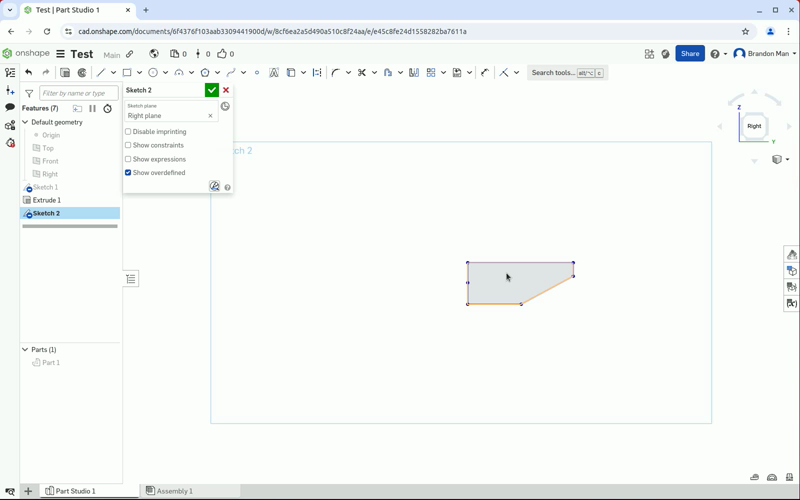
click(506, 272)
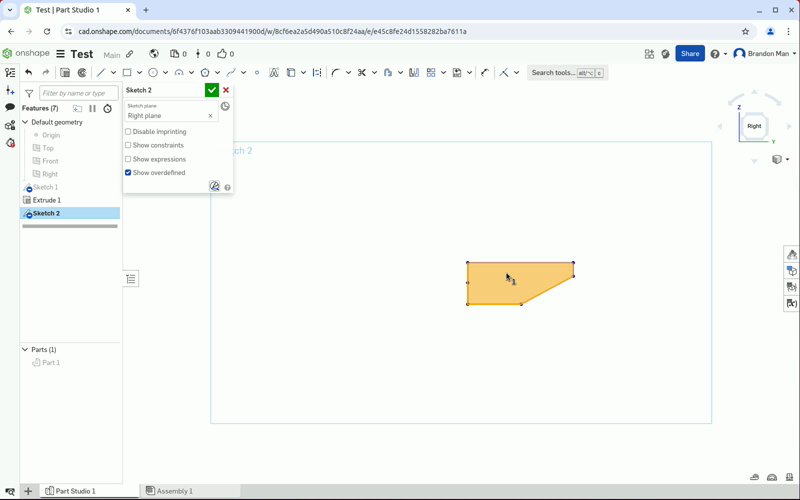
mouse_move(73, 352)
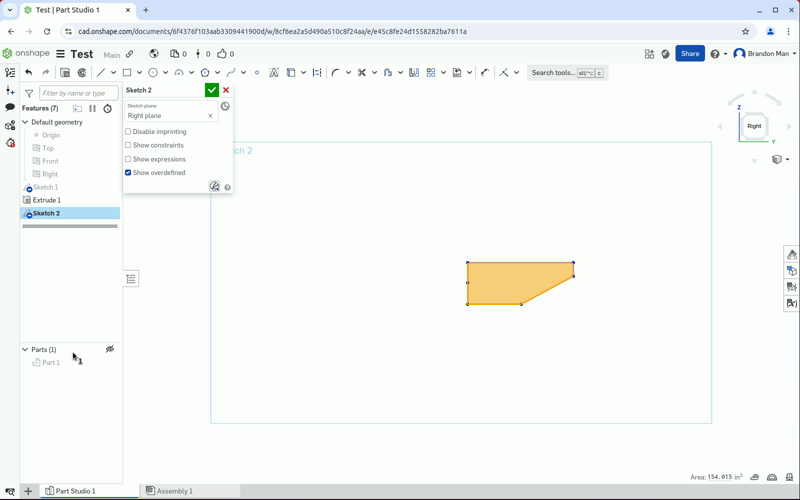
key(shift+y)
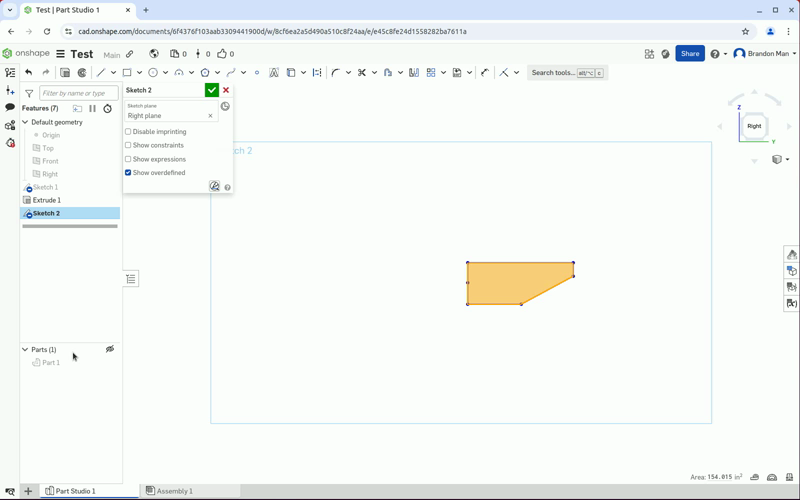
key(shift+e)
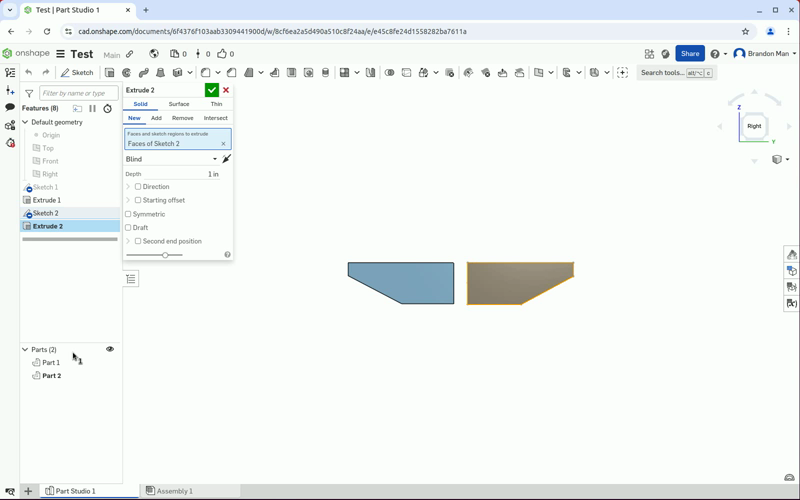
mouse_move(143, 106)
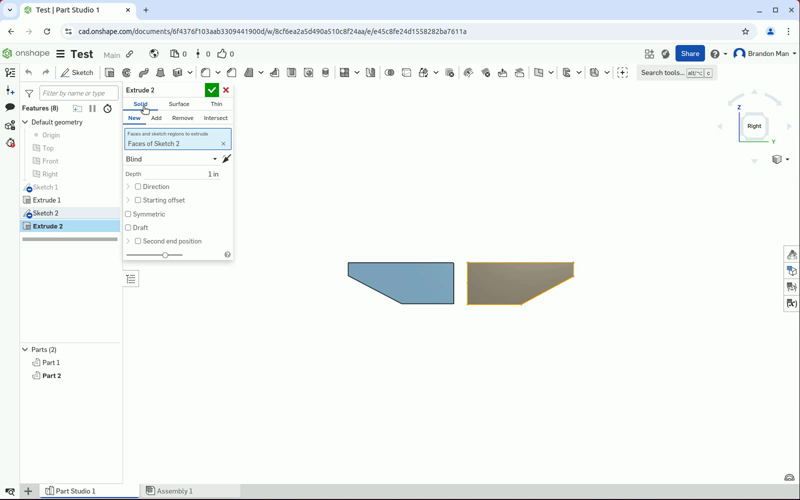
click(143, 106)
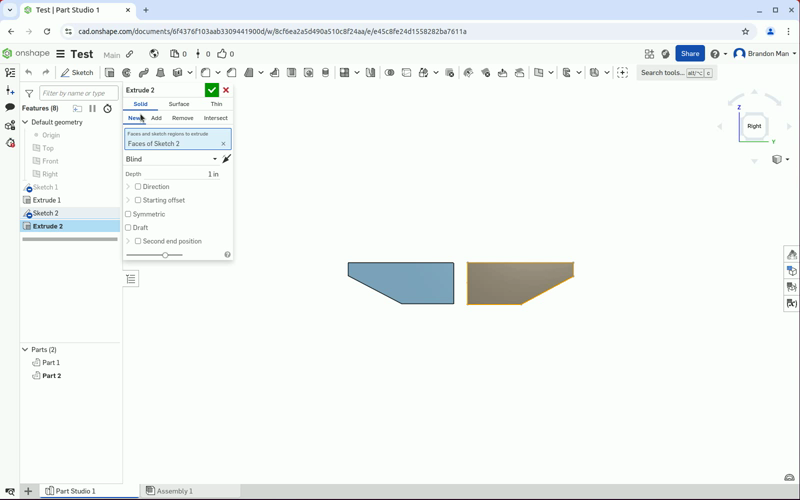
mouse_move(137, 120)
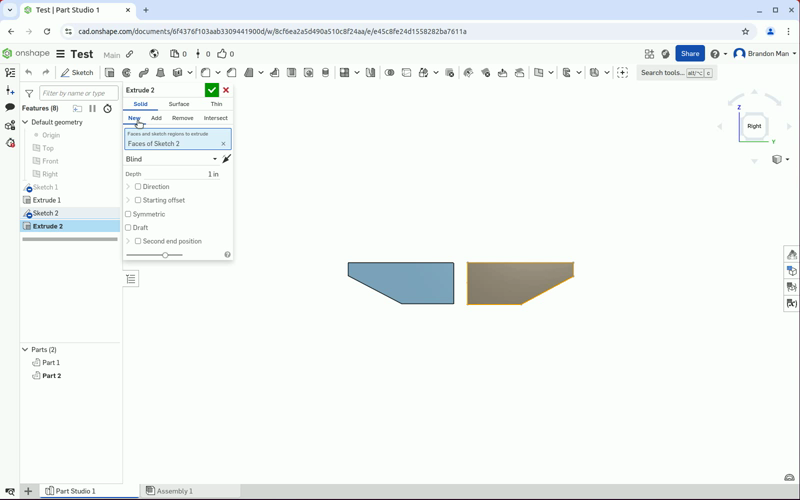
click(137, 120)
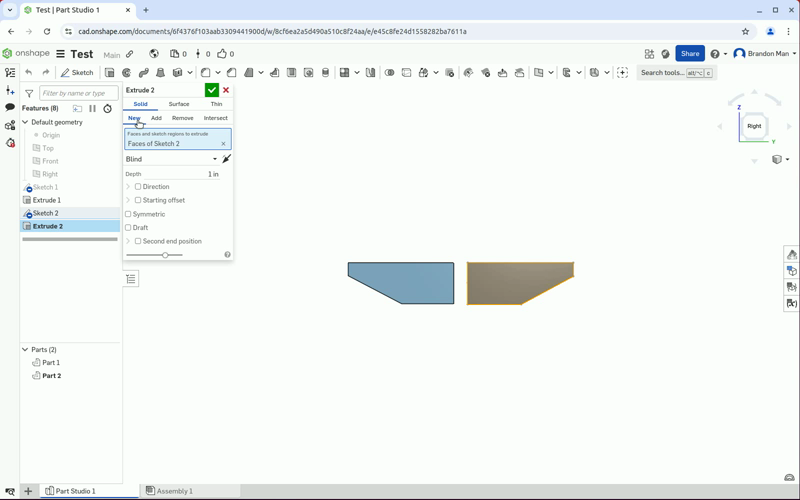
key(tab, 4)
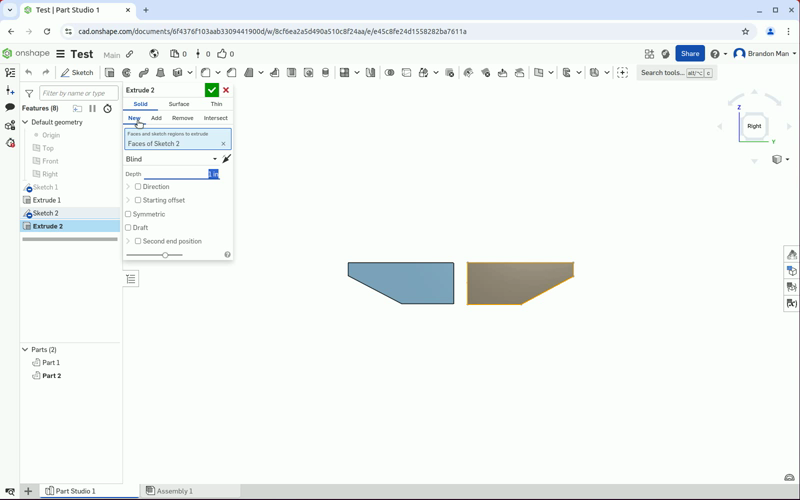
text(3.129)
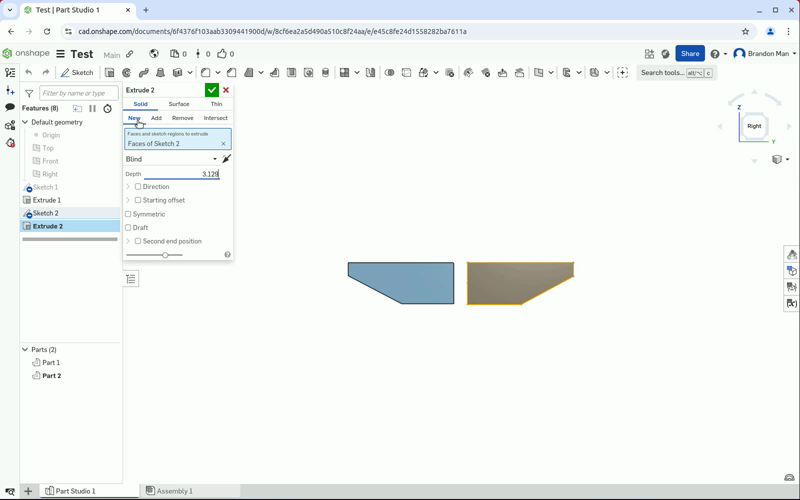
key(enter)
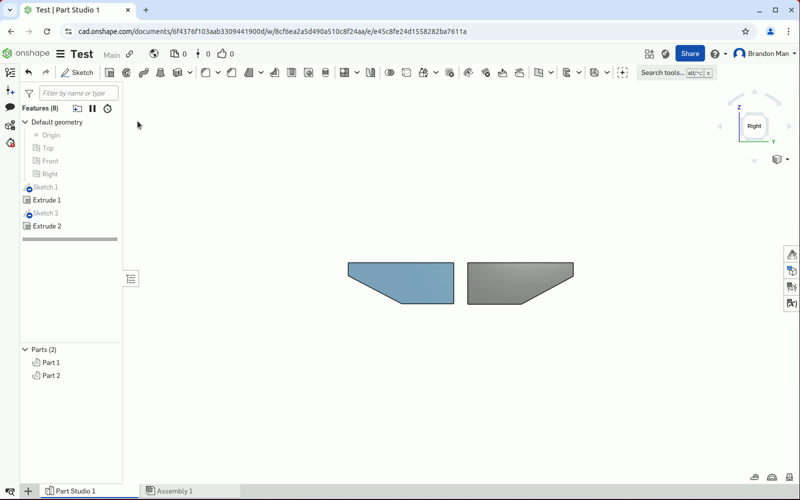
key(shift+h)
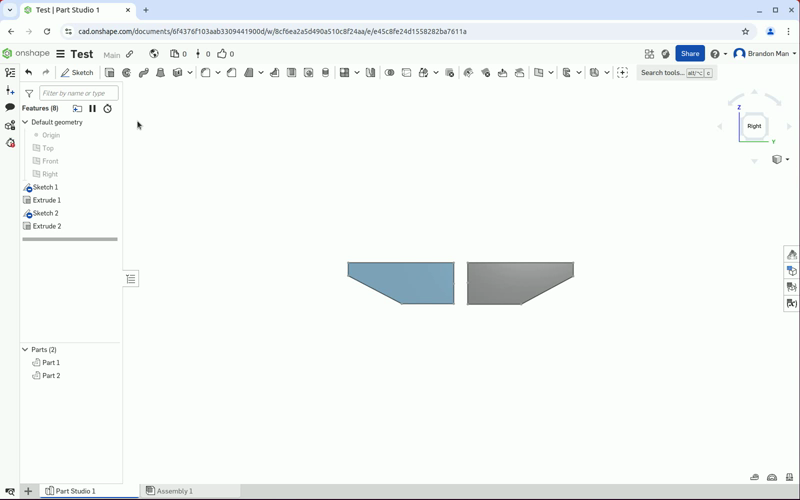
key(shift+h)
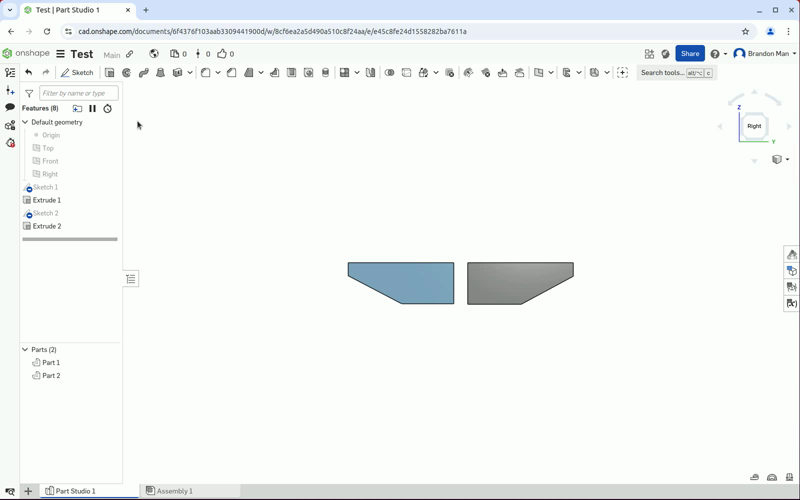
mouse_move(73, 189)
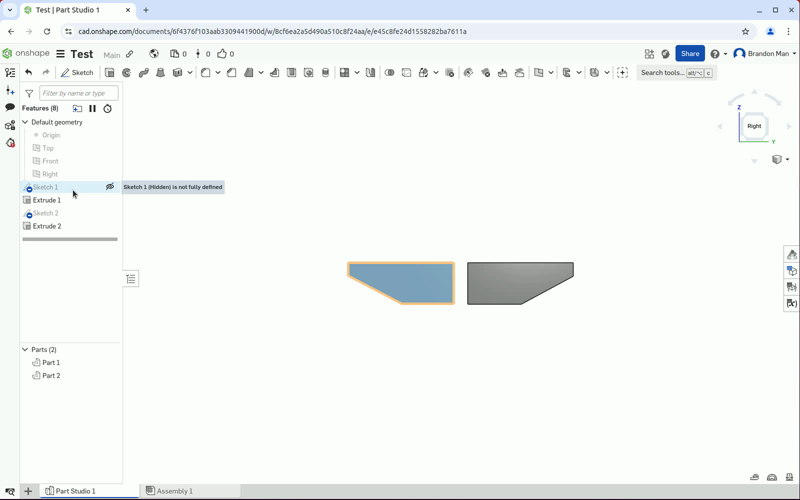
click(73, 189)
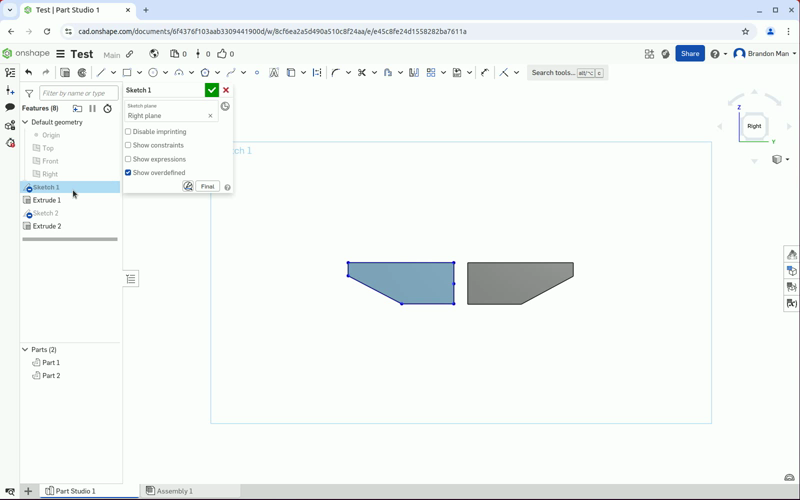
mouse_move(229, 92)
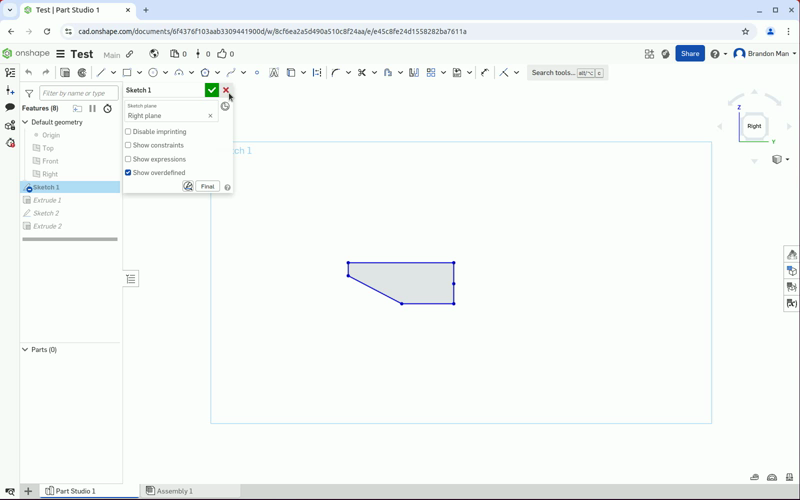
click(229, 92)
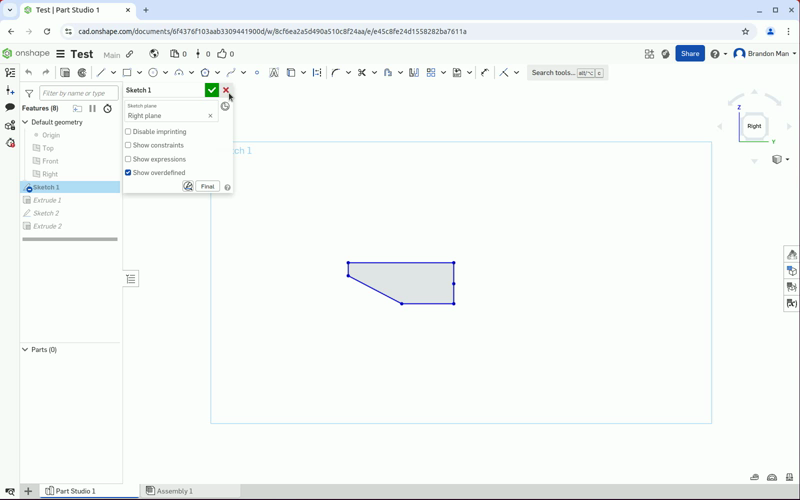
key(shift+s)
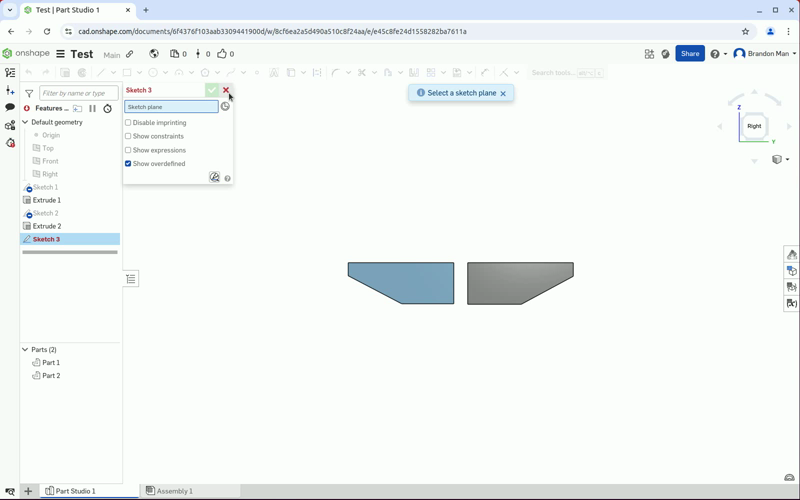
mouse_move(73, 176)
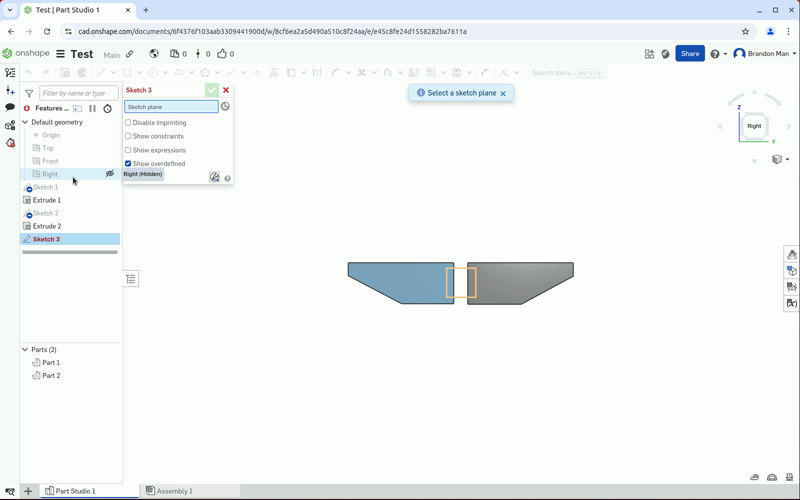
click(73, 176)
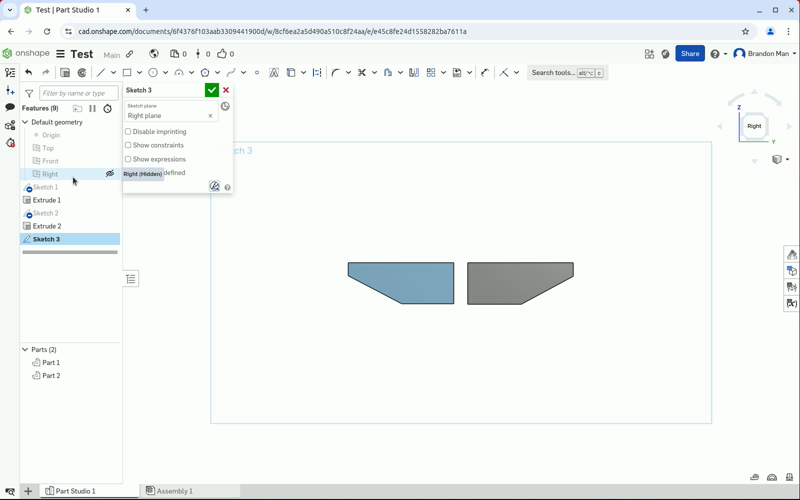
mouse_move(73, 352)
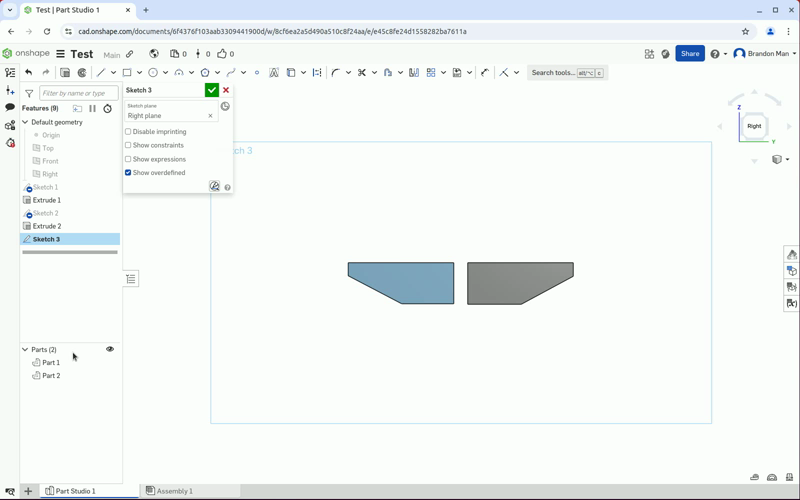
key(y)
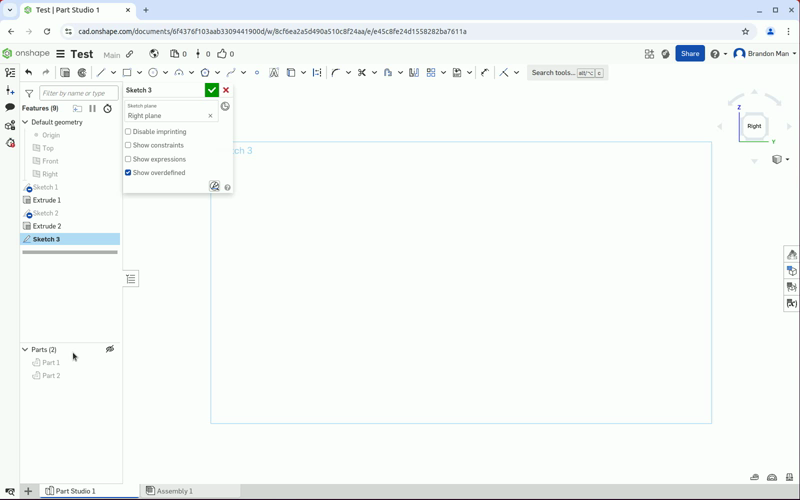
key(l)
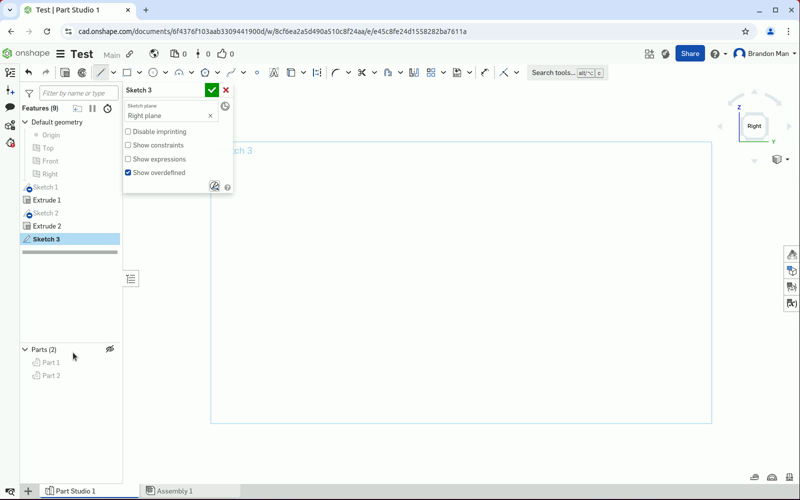
key_down(shift)
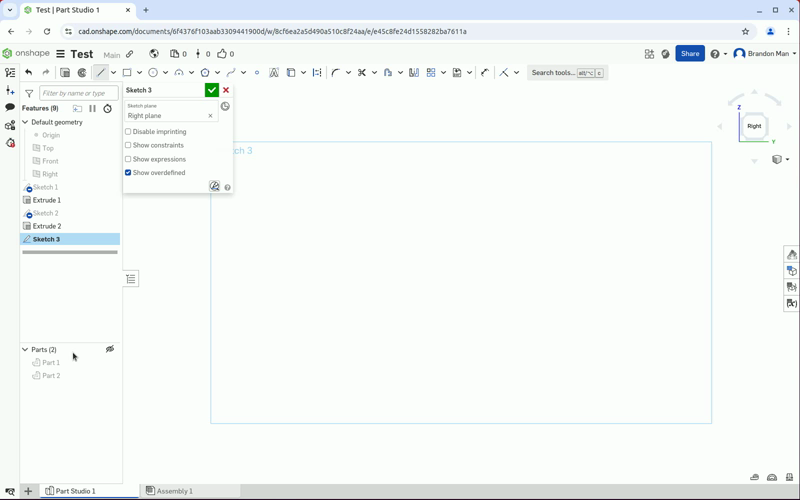
mouse_move(453, 304)
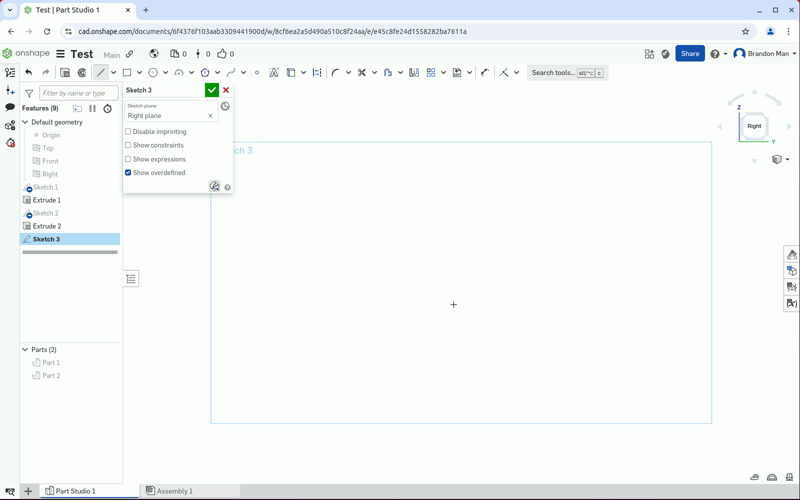
click(453, 304)
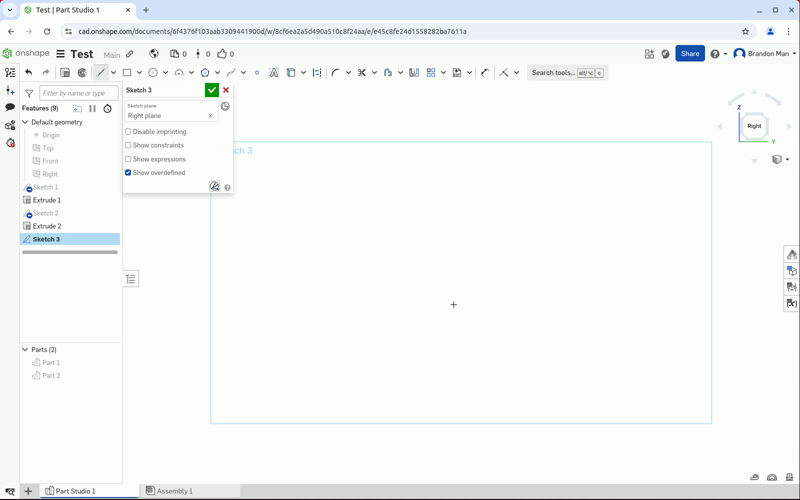
key_up(shift)
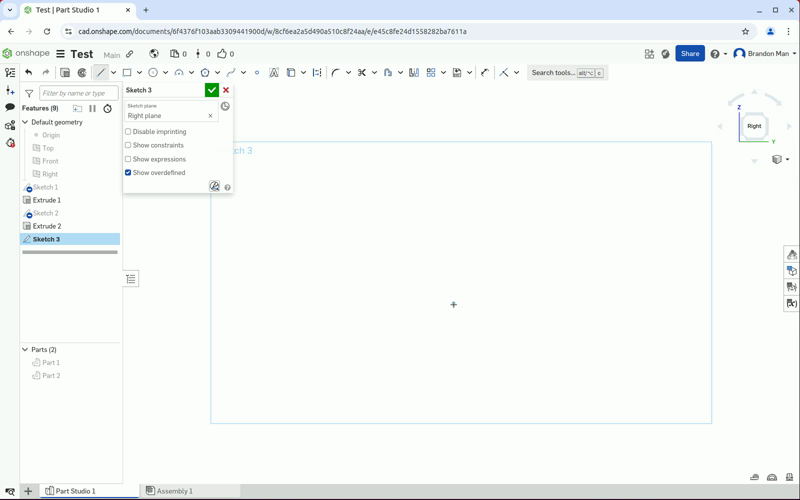
key_down(shift)
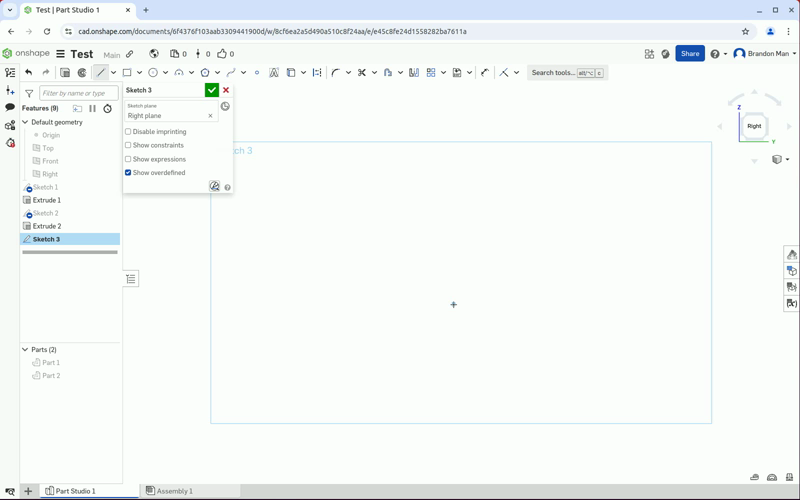
mouse_move(483, 304)
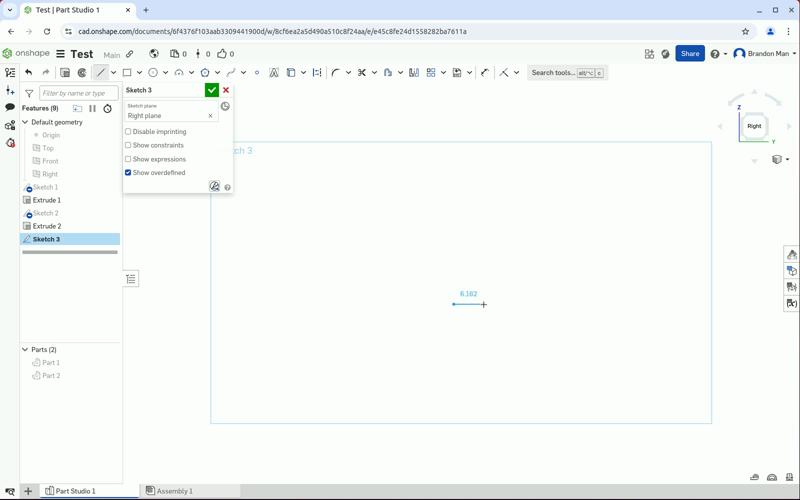
mouse_move(469, 304)
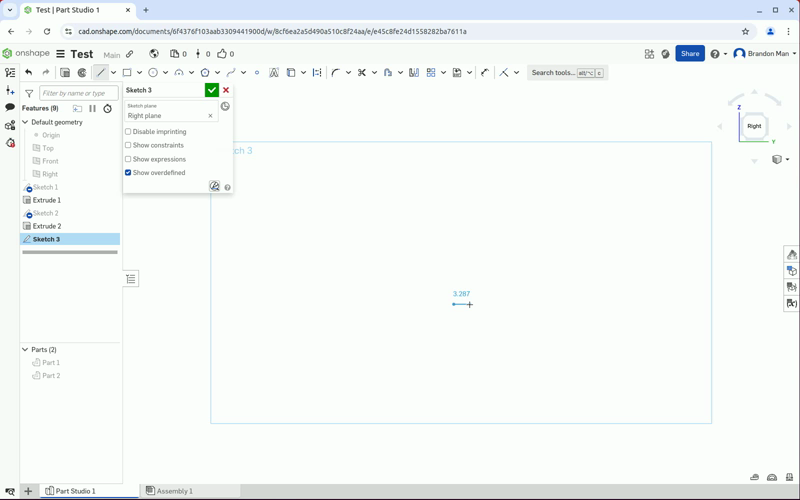
click(469, 304)
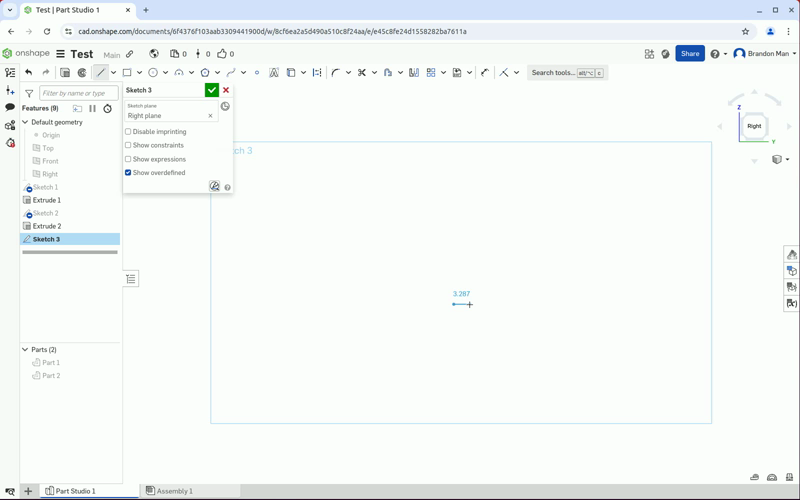
key_up(shift)
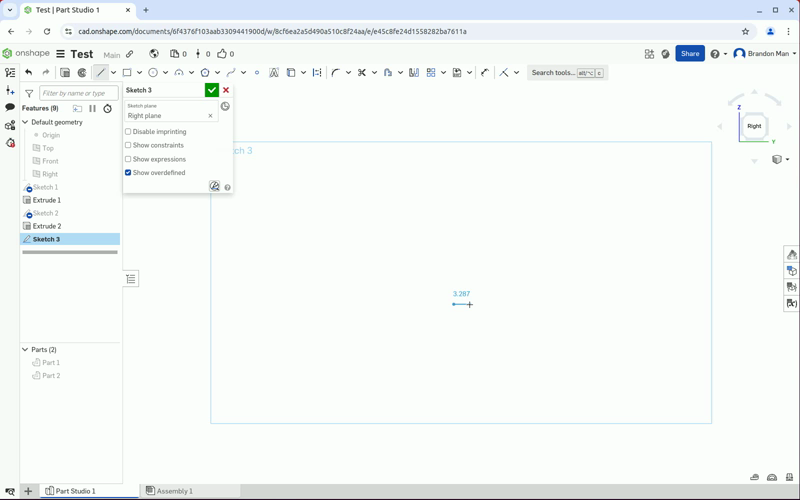
key_down(shift)
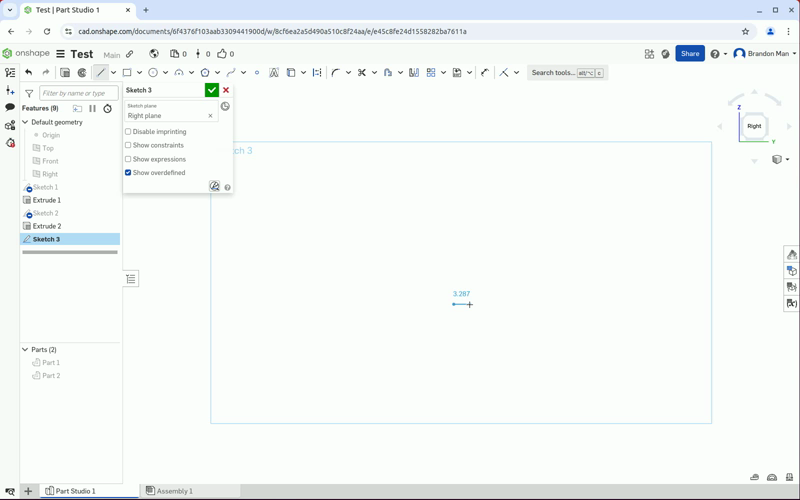
mouse_move(499, 304)
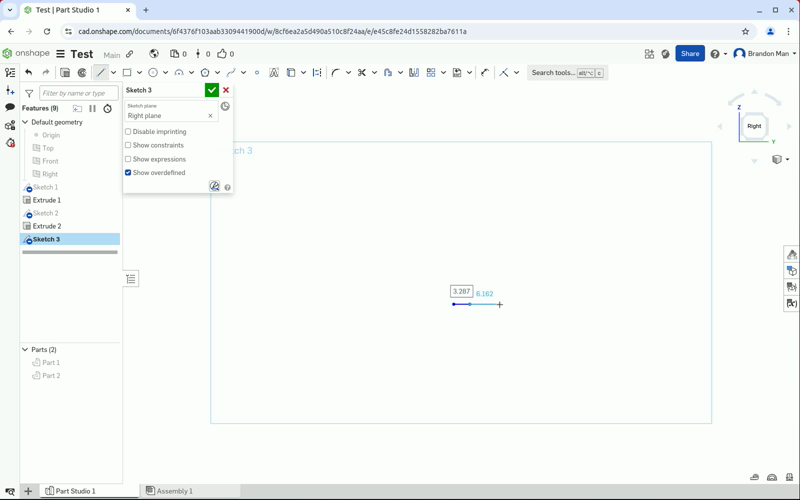
mouse_move(469, 282)
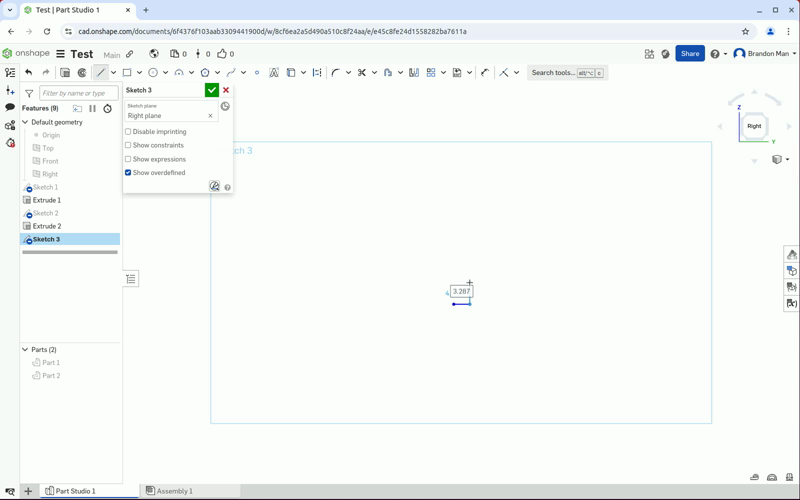
click(469, 282)
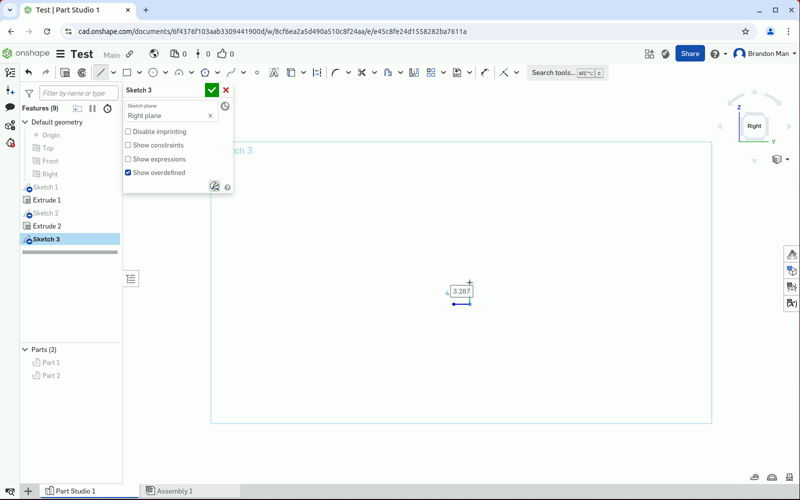
key_up(shift)
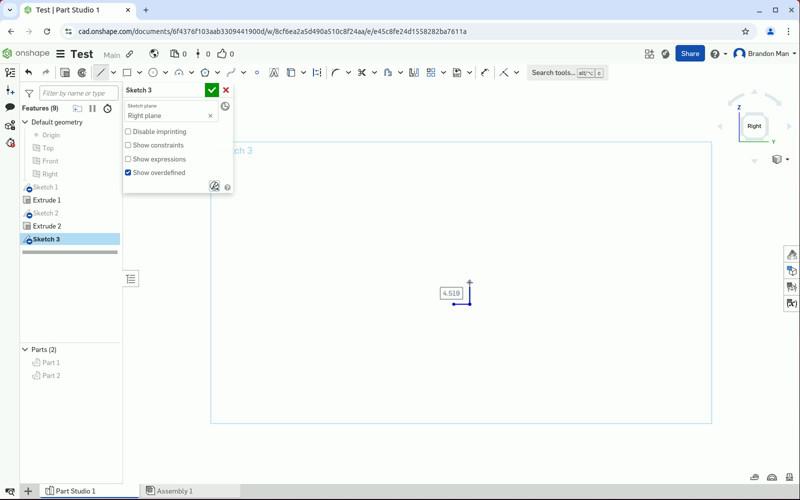
key_down(shift)
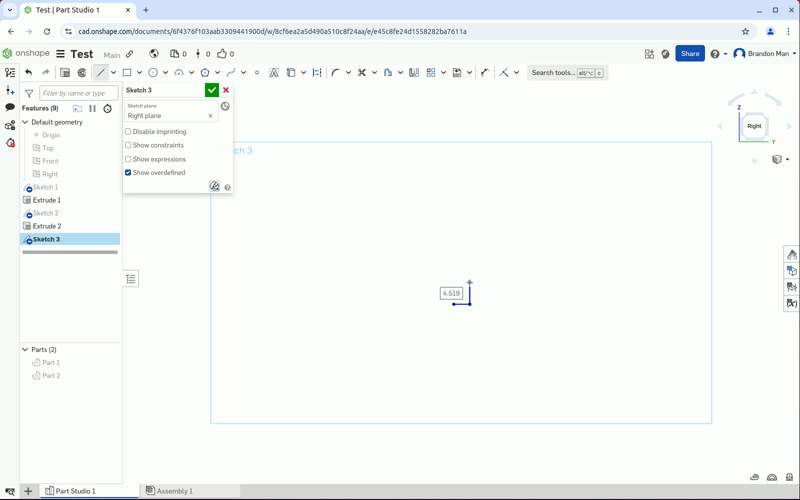
mouse_move(499, 282)
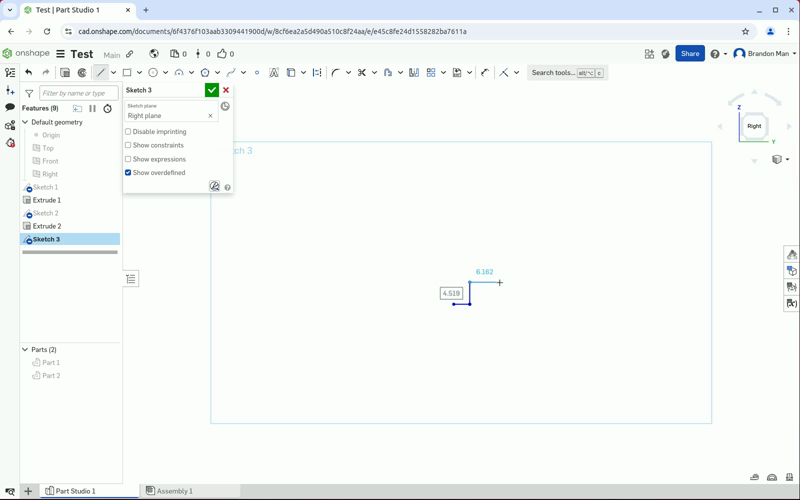
mouse_move(453, 282)
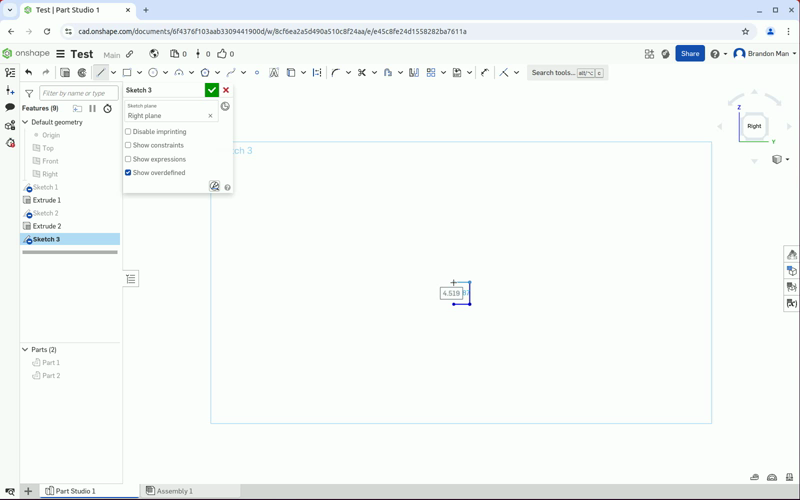
click(453, 282)
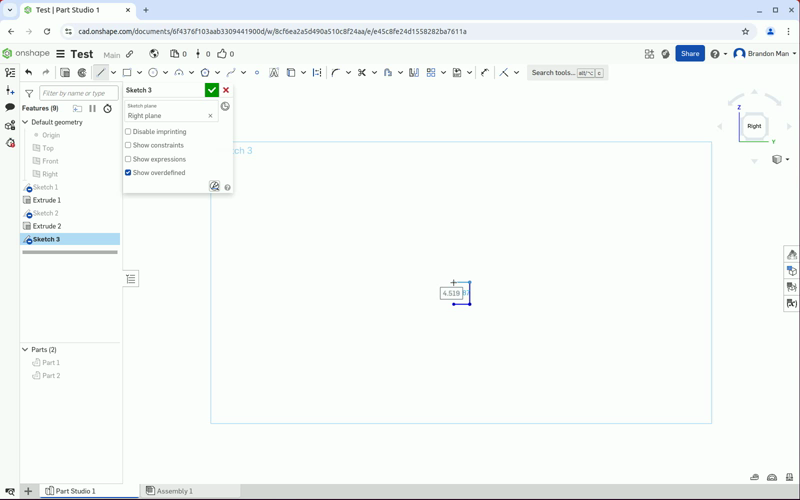
key_up(shift)
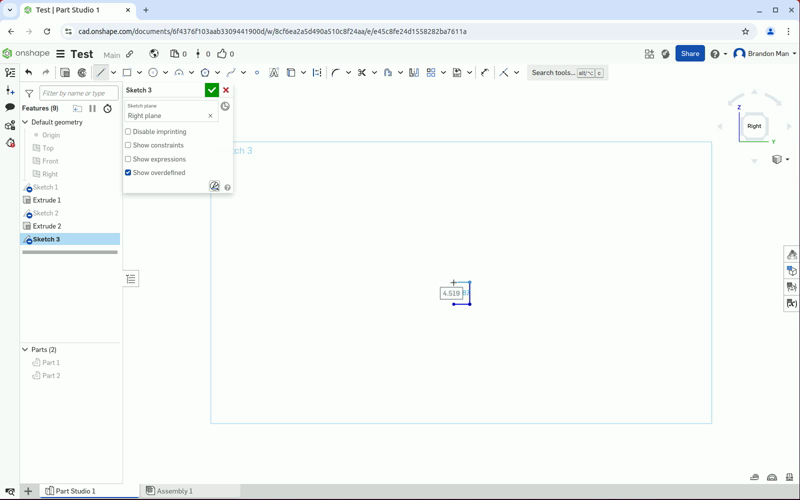
mouse_move(483, 282)
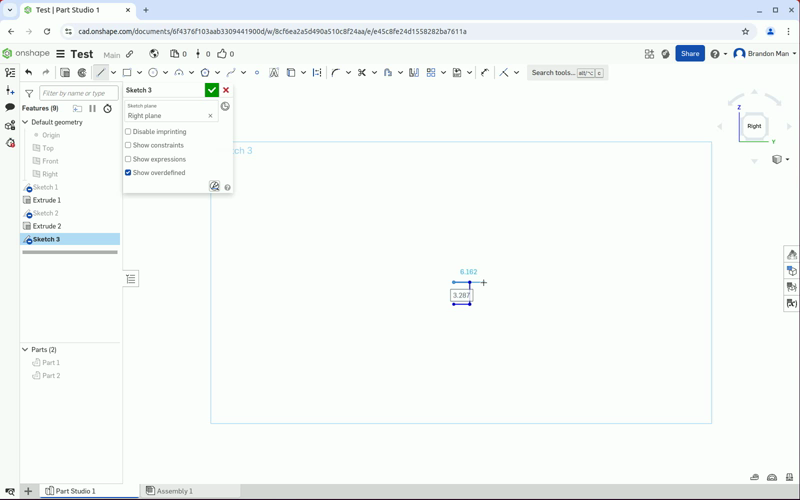
key_down(shift)
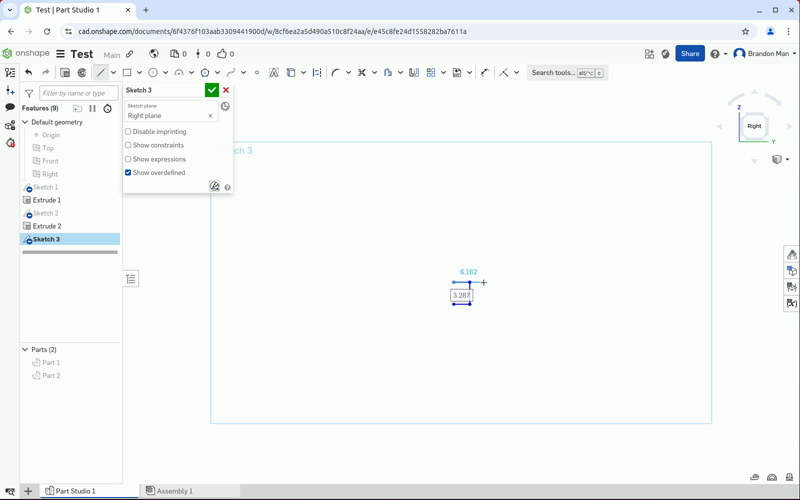
mouse_move(453, 304)
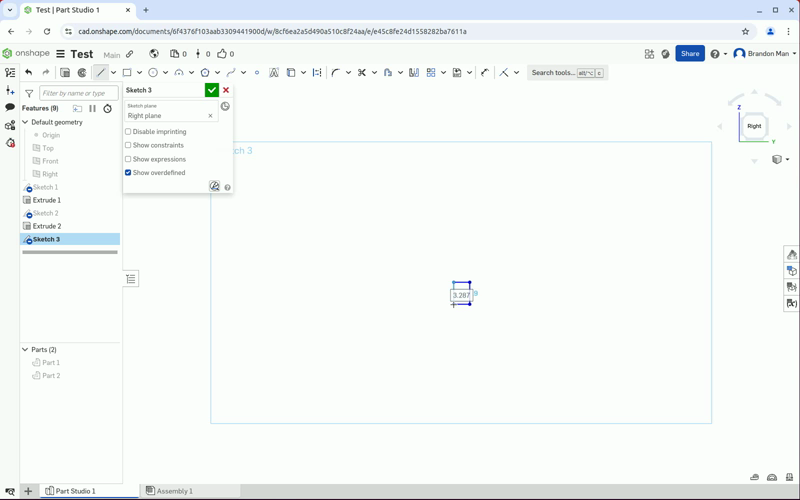
key_up(shift)
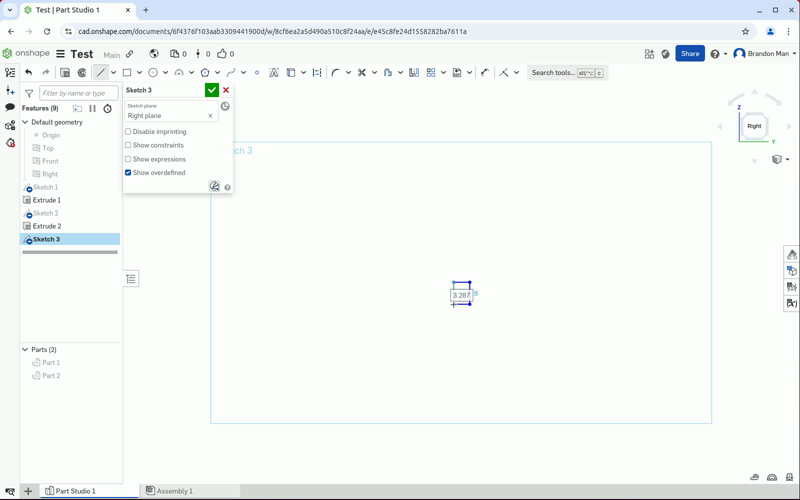
click(453, 304)
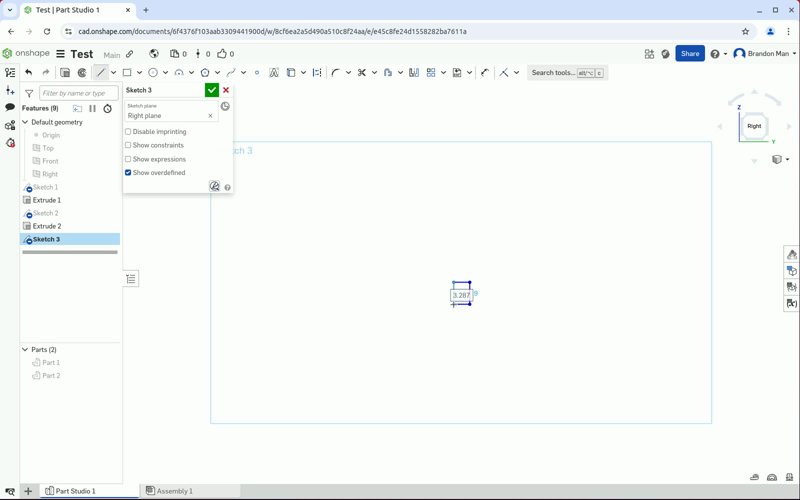
key(esc)
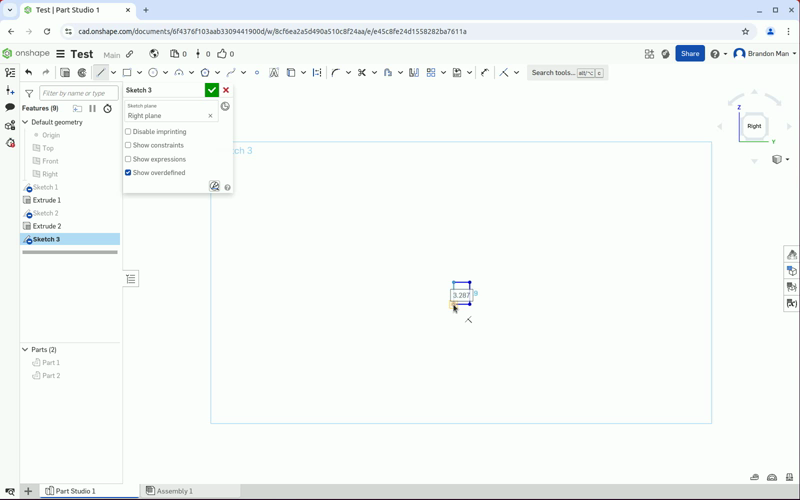
mouse_move(463, 299)
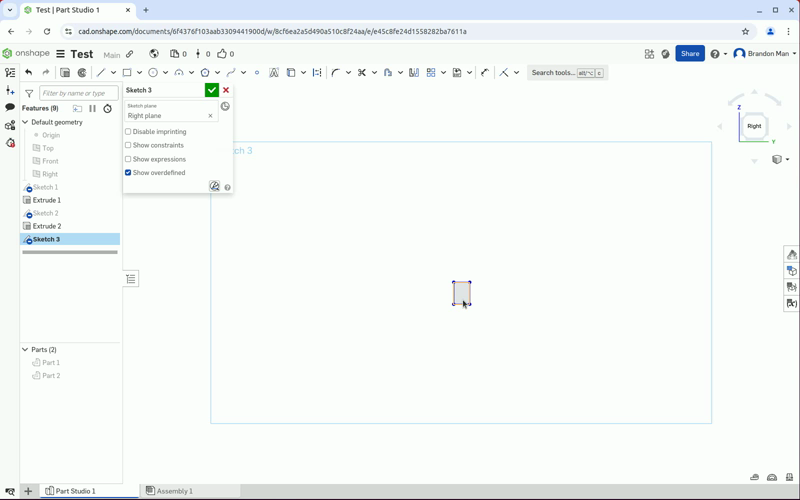
scroll(6)
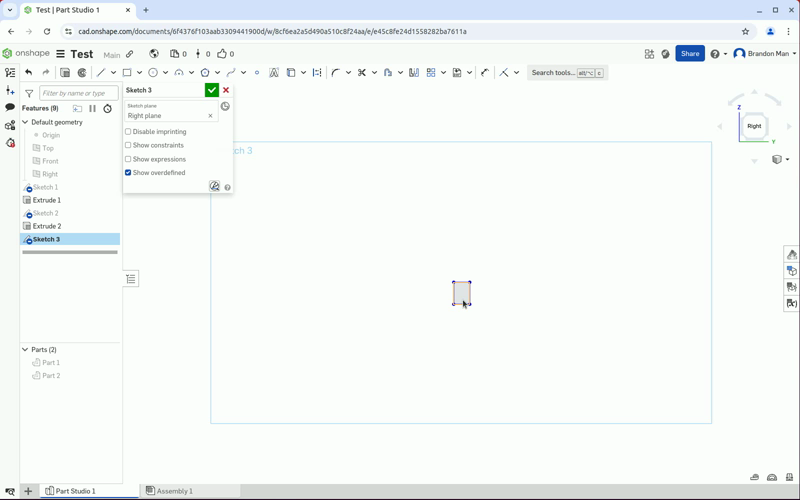
scroll(6)
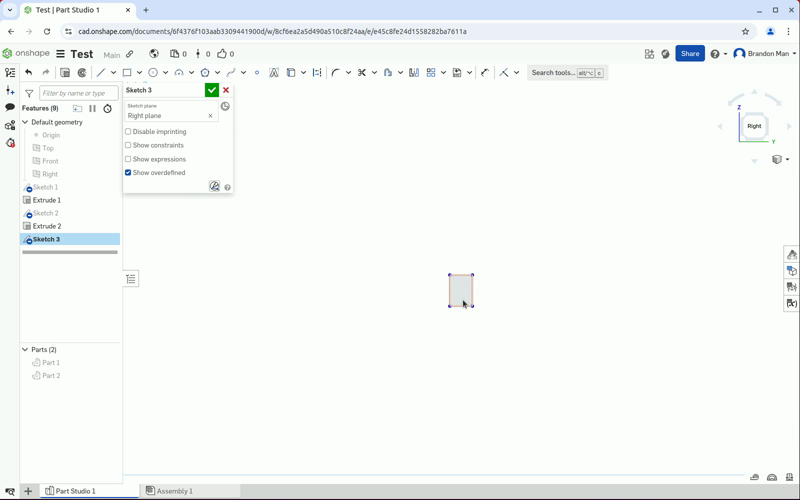
scroll(6)
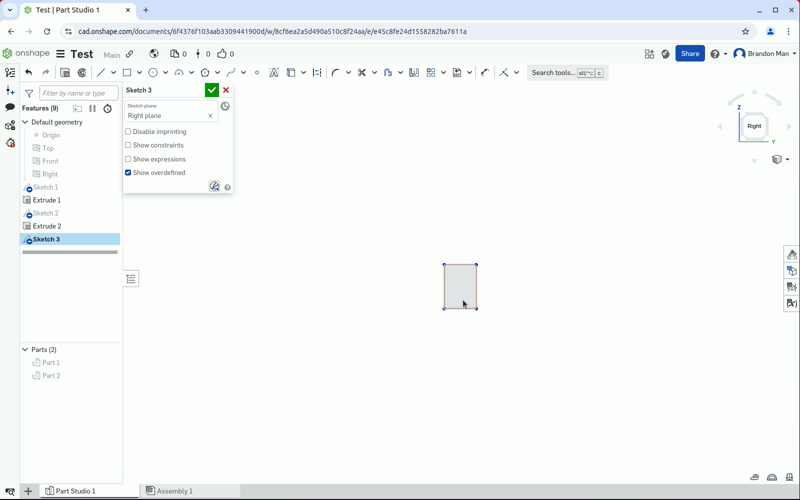
scroll(6)
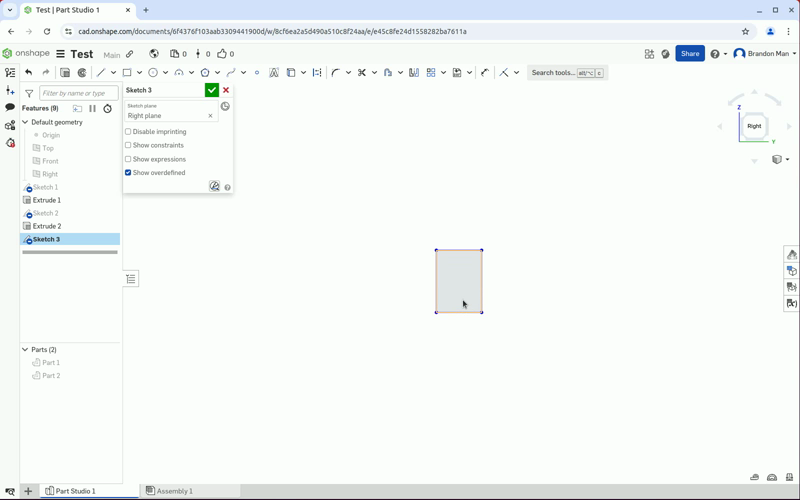
scroll(6)
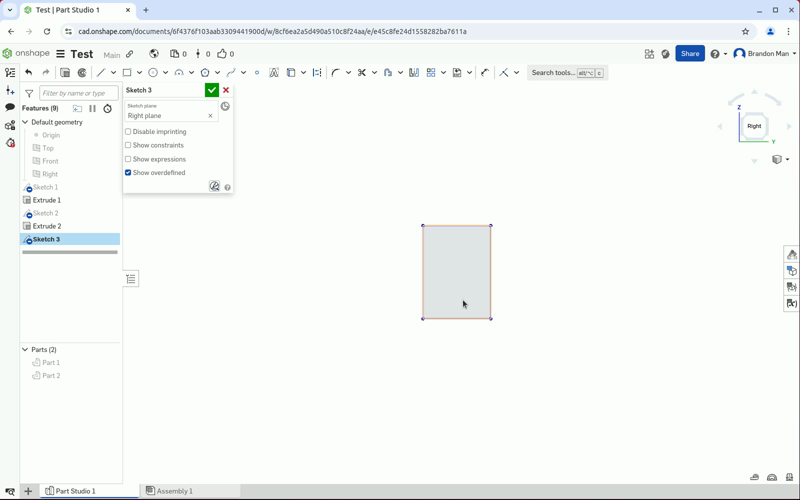
scroll(6)
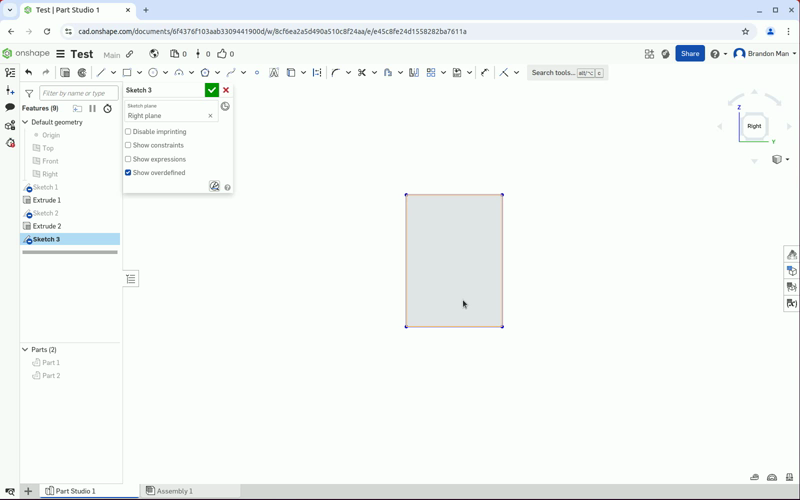
scroll(6)
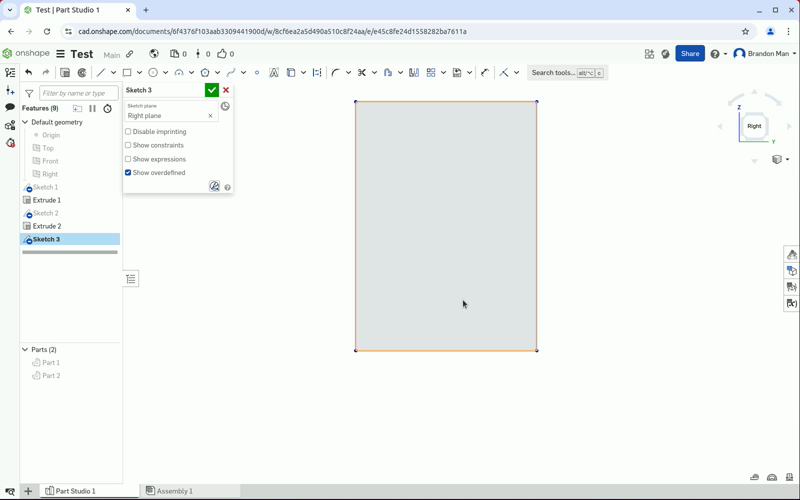
click(463, 299)
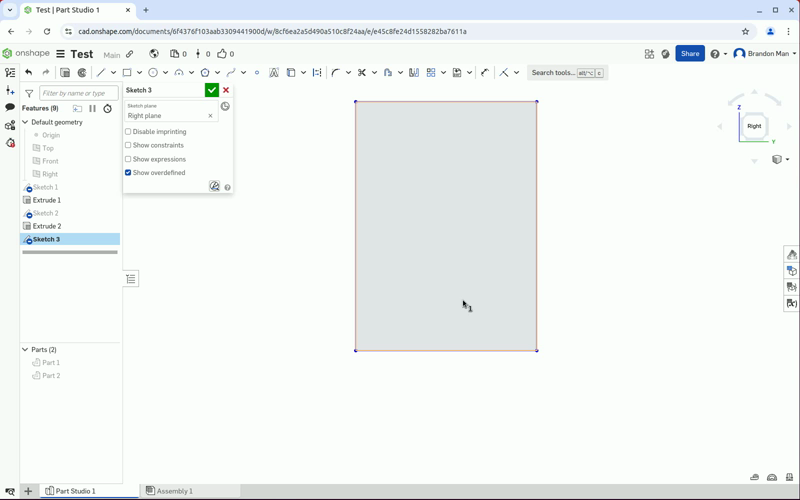
scroll(-6)
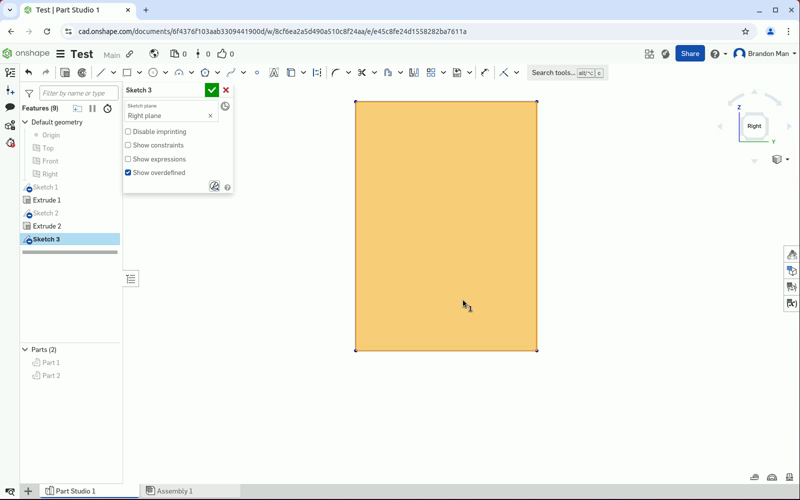
scroll(-6)
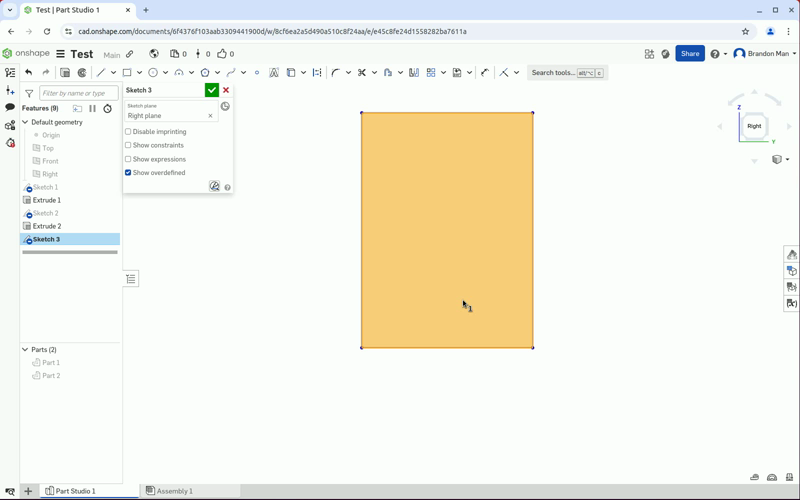
scroll(-6)
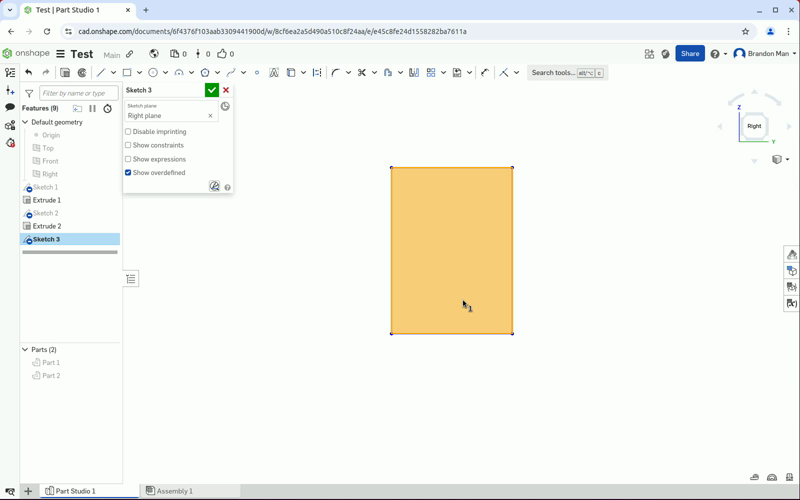
scroll(-6)
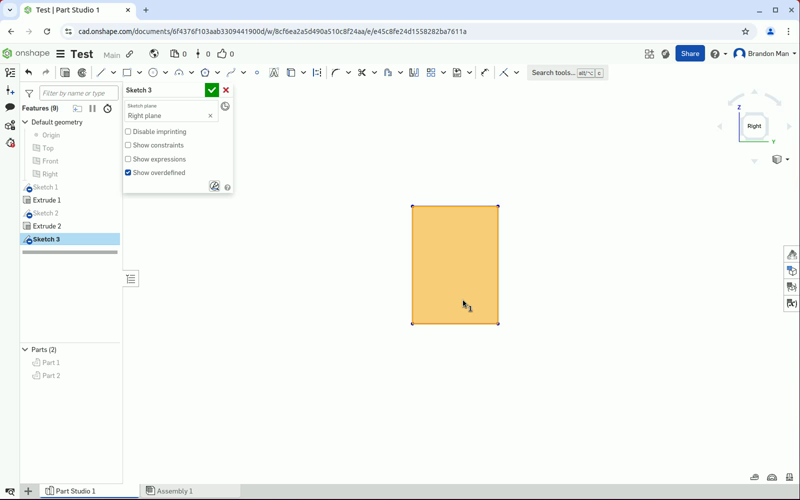
scroll(-6)
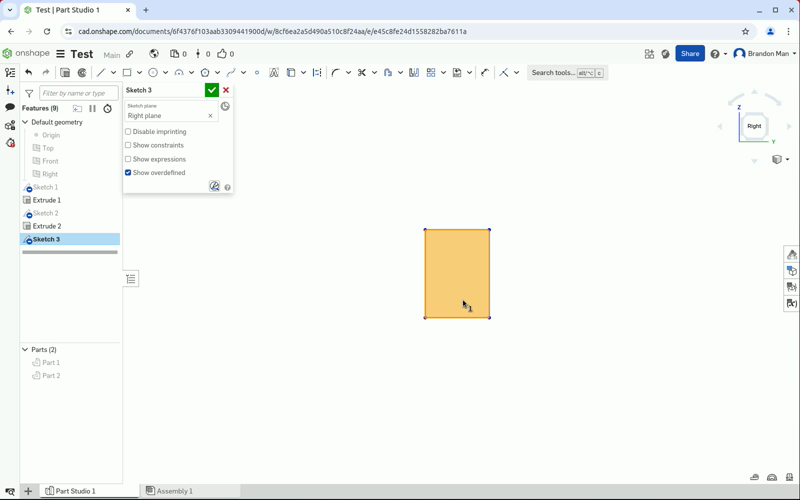
scroll(-6)
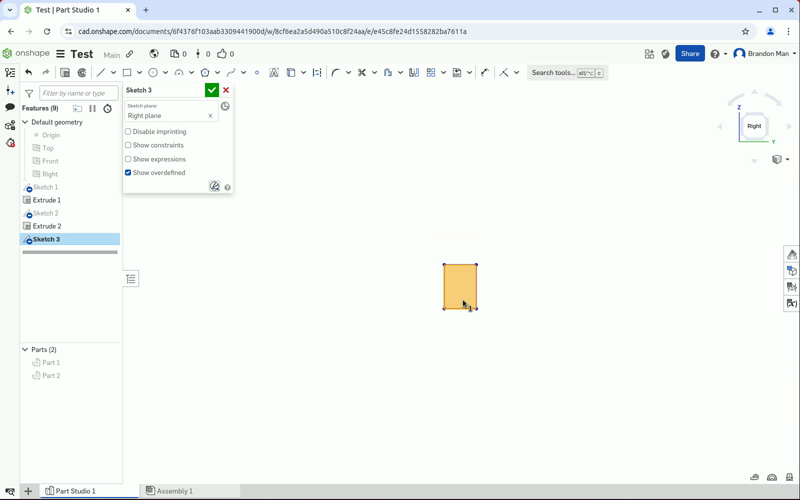
scroll(-6)
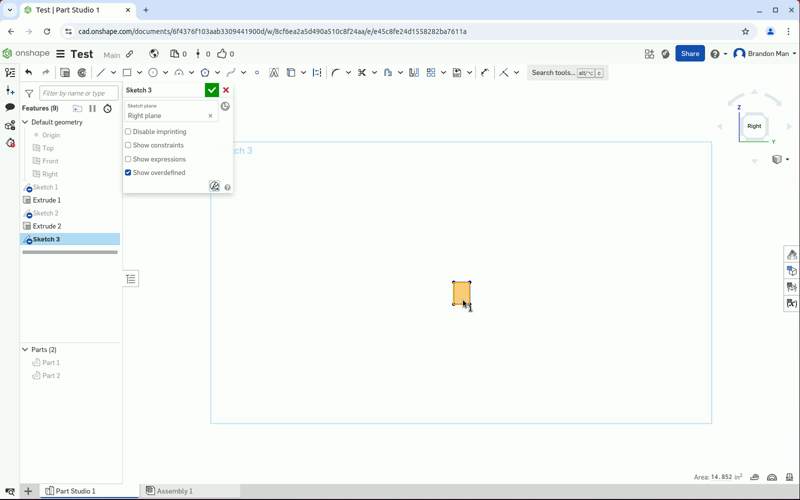
mouse_move(73, 352)
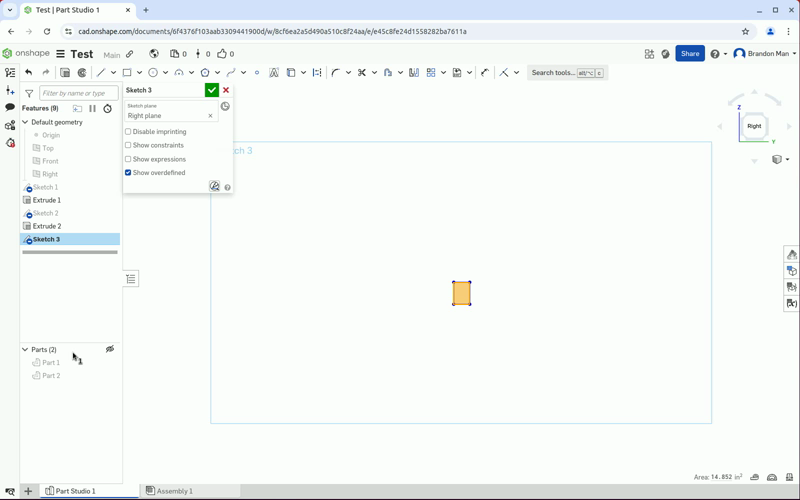
key(shift+y)
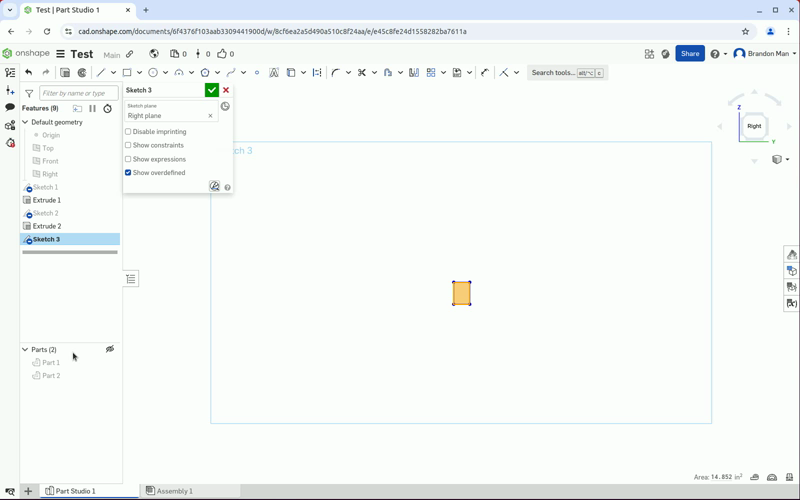
key(shift+e)
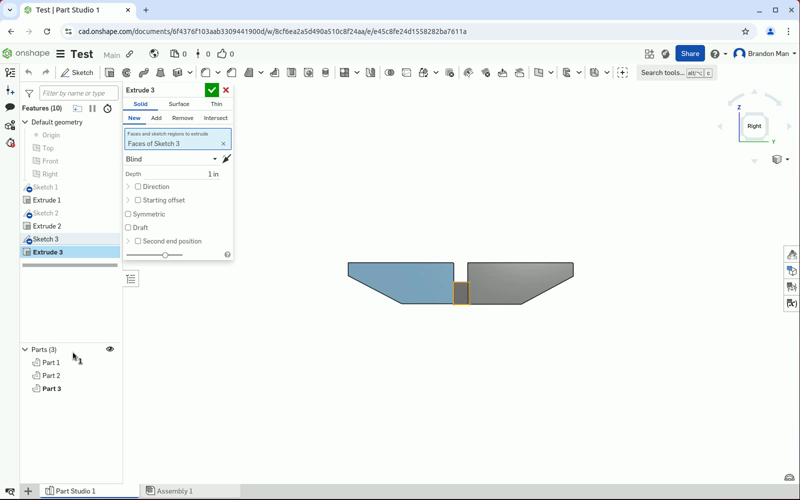
mouse_move(143, 106)
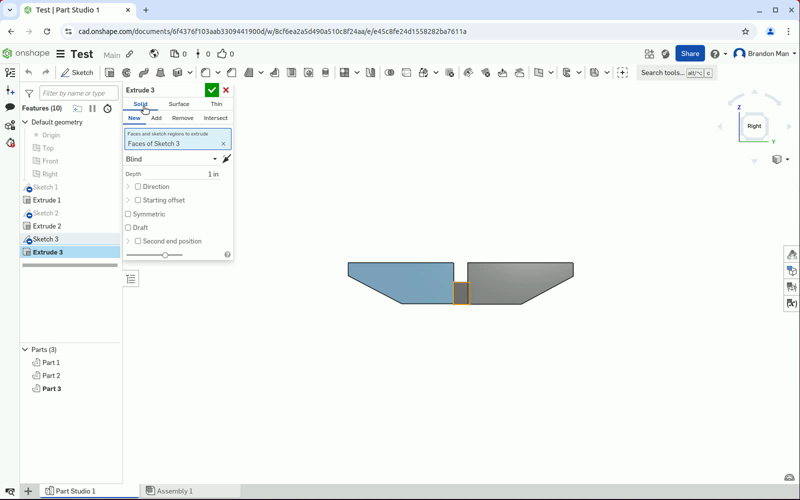
click(143, 106)
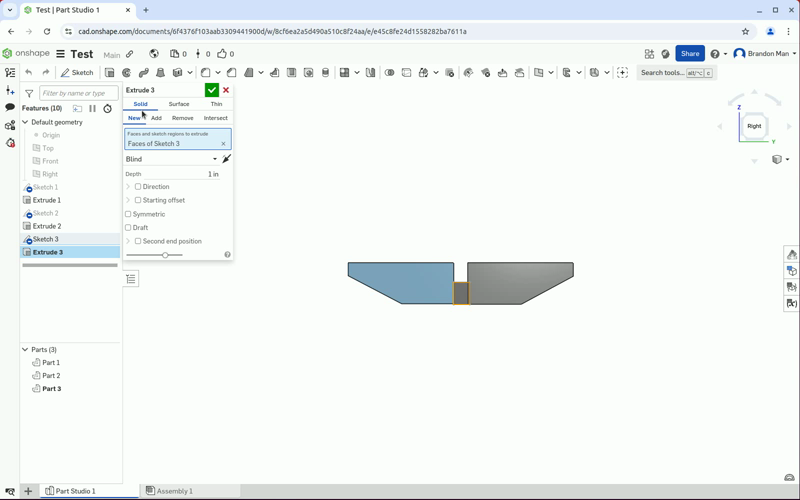
mouse_move(137, 120)
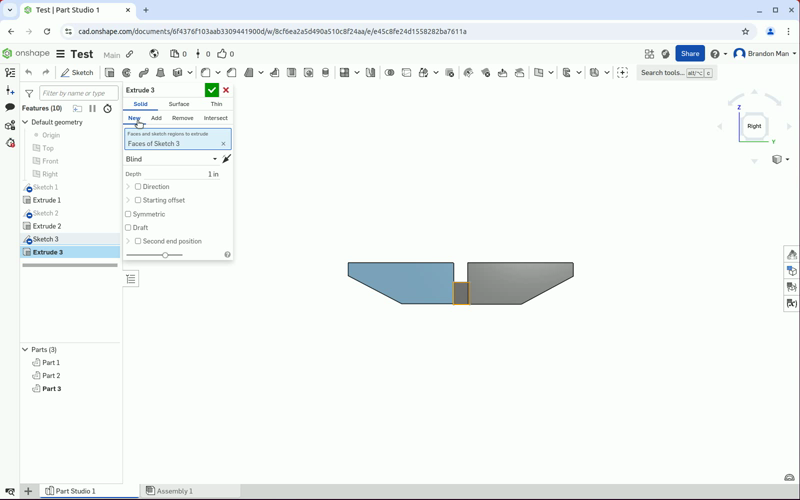
click(137, 120)
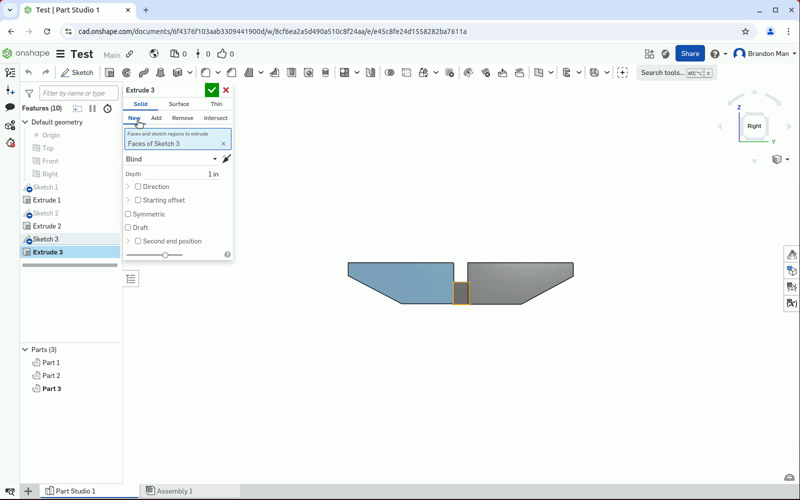
key(tab, 4)
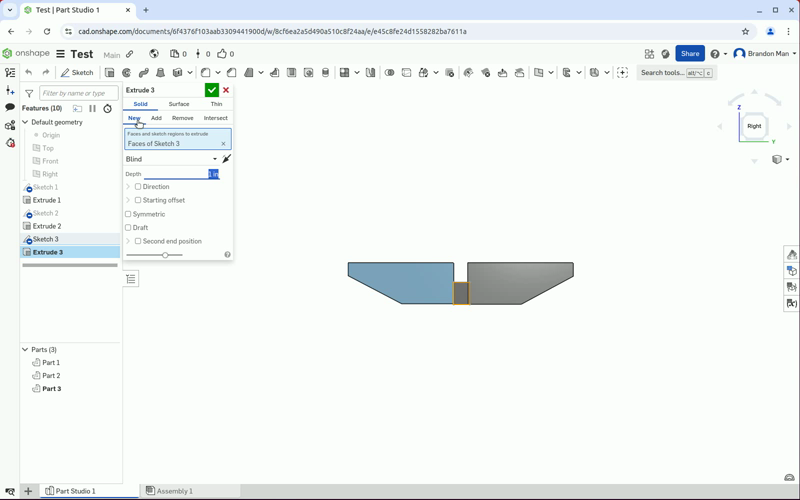
text(3.129)
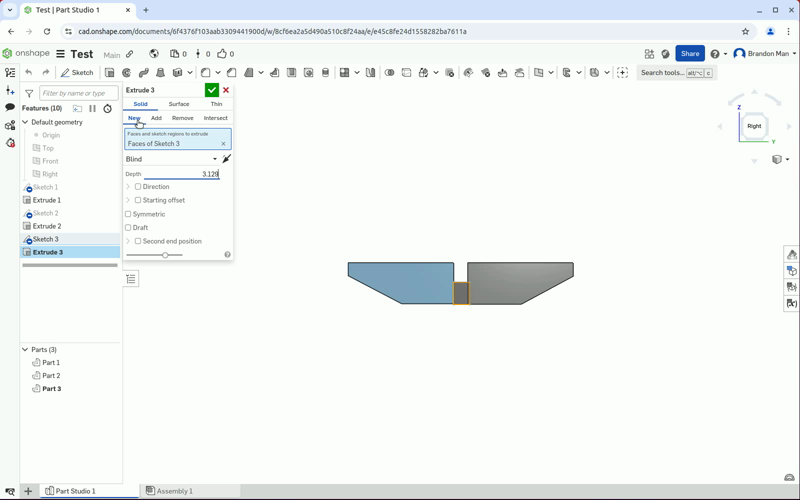
key(enter)
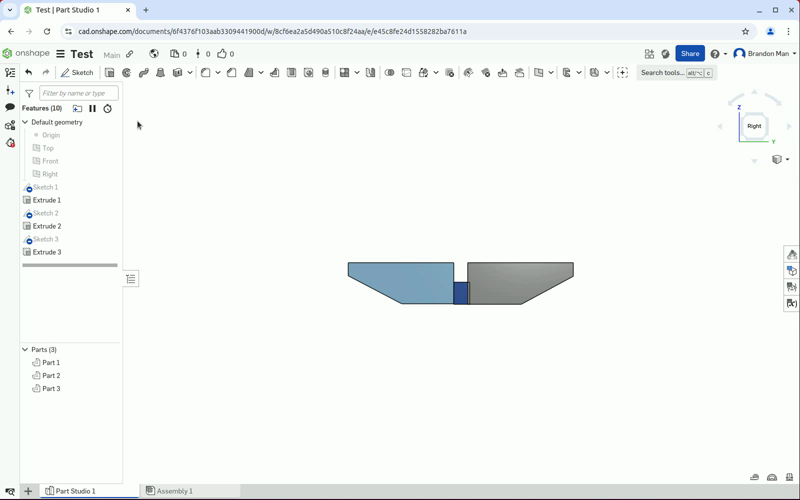
key(shift+h)
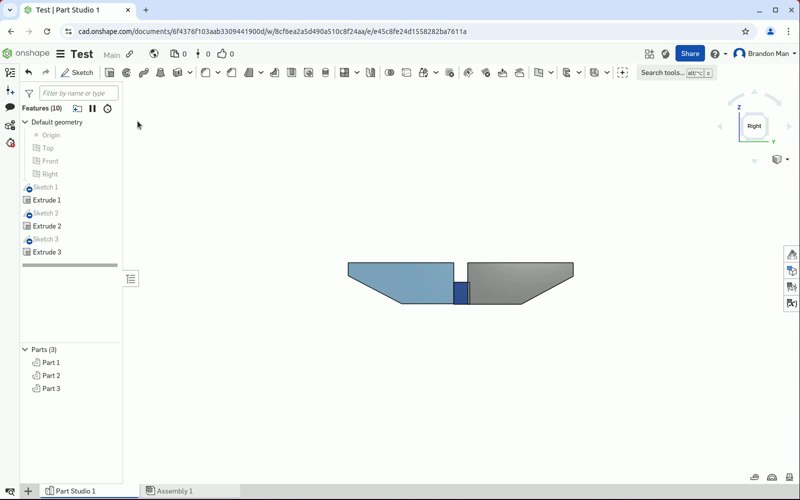
key(shift+h)
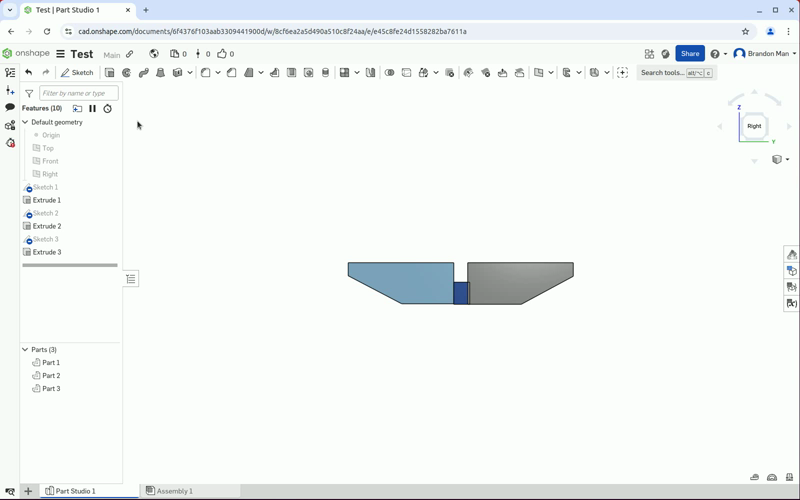
key(shift+7)
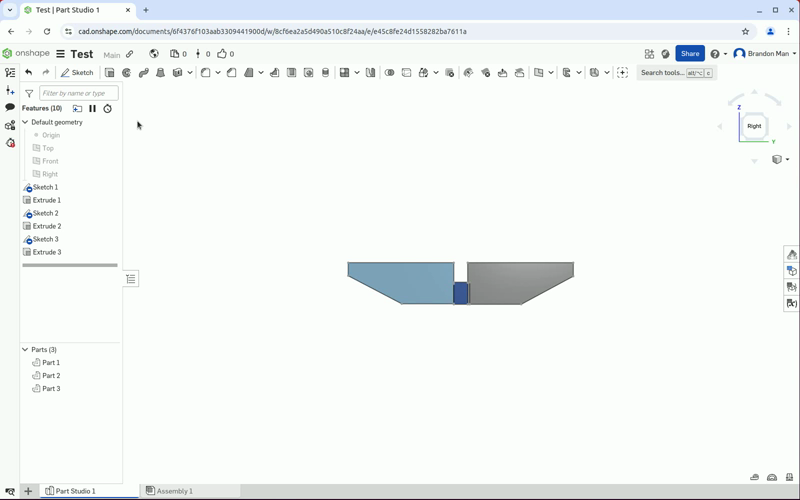
key(right, 2)
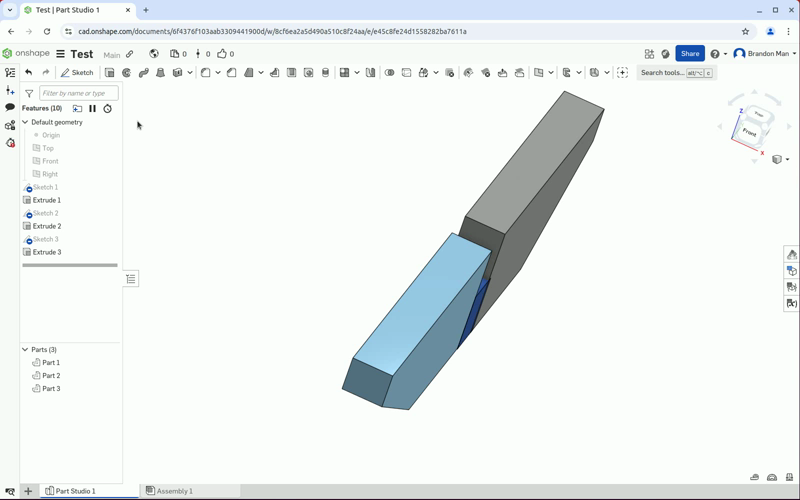
key(down, 2)
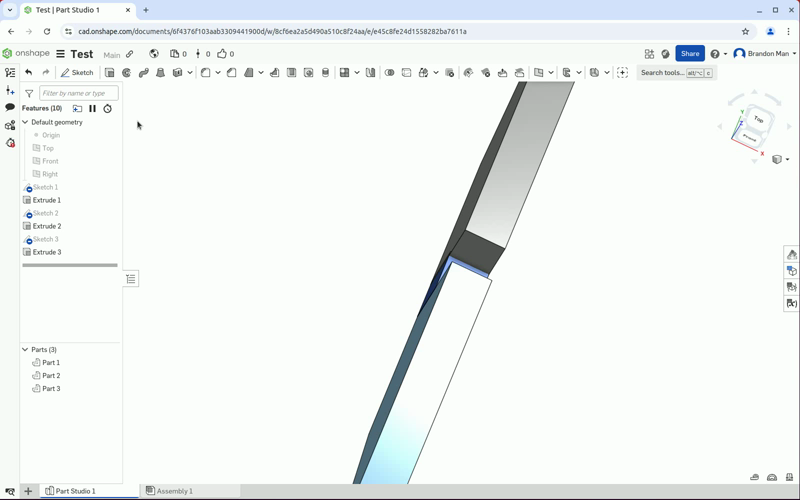
key(up, 2)
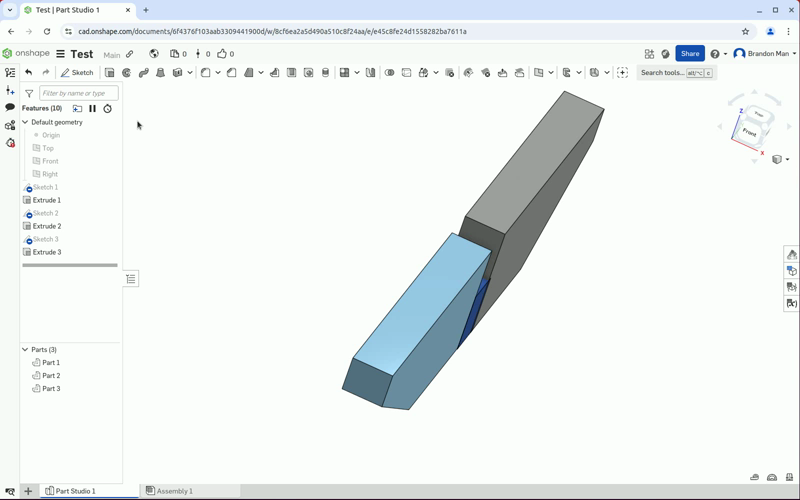
key(left, 2)
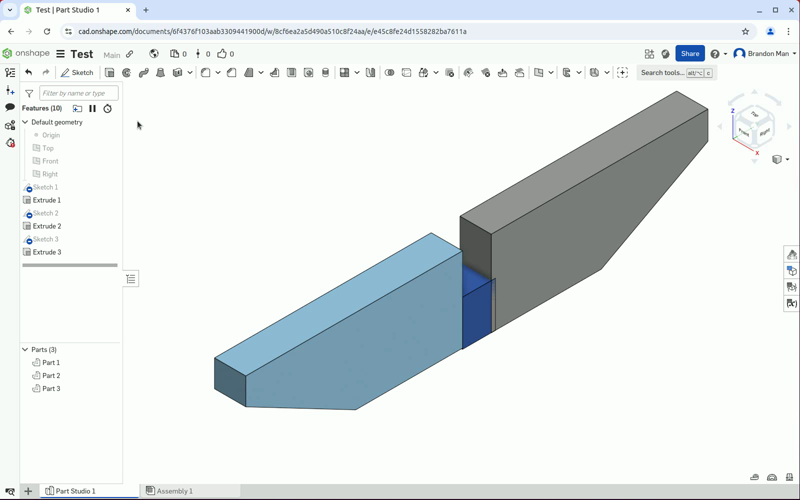
mouse_move(73, 189)
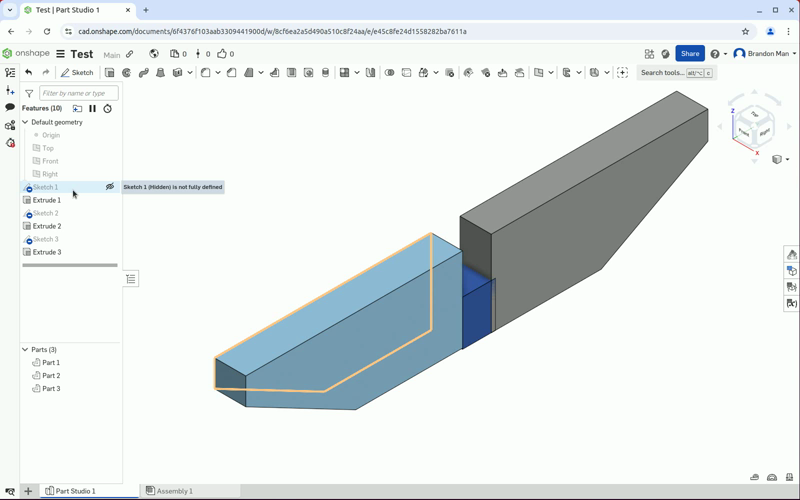
click(73, 189)